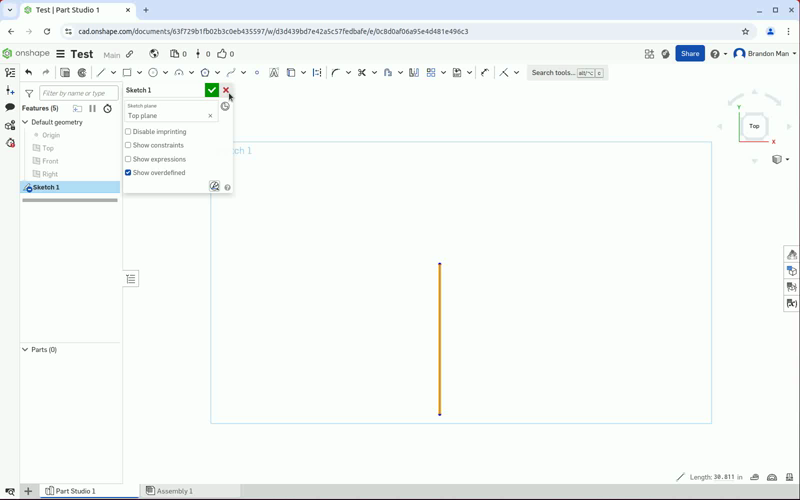
key(shift+h)
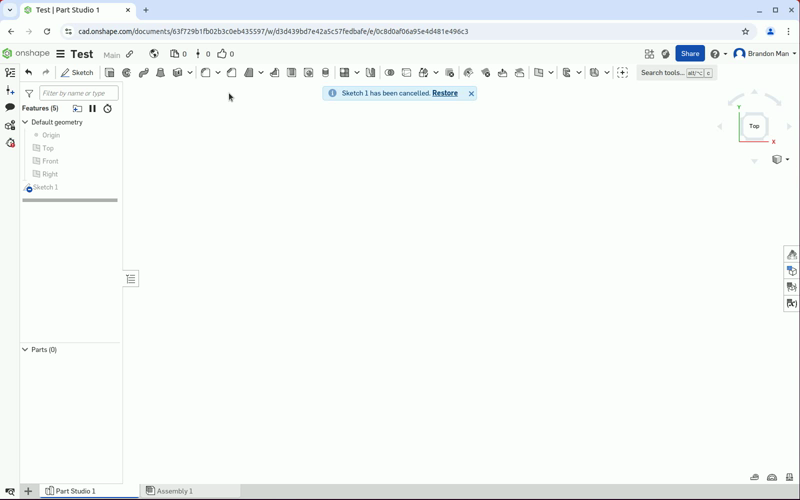
mouse_move(73, 352)
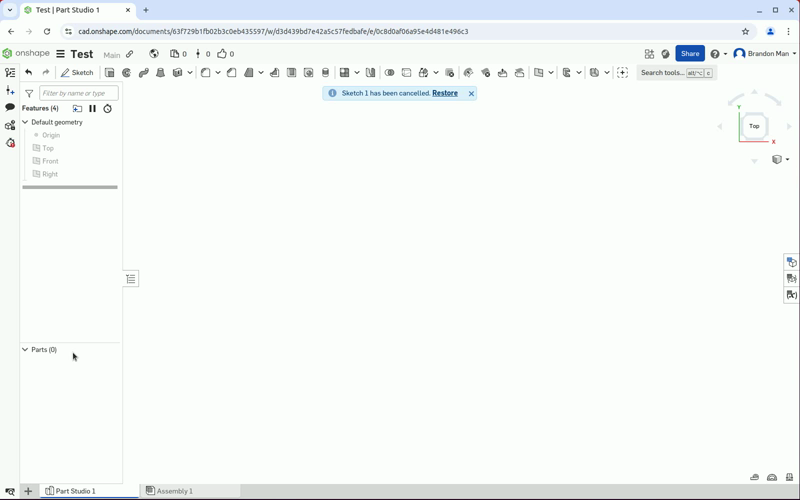
key(y)
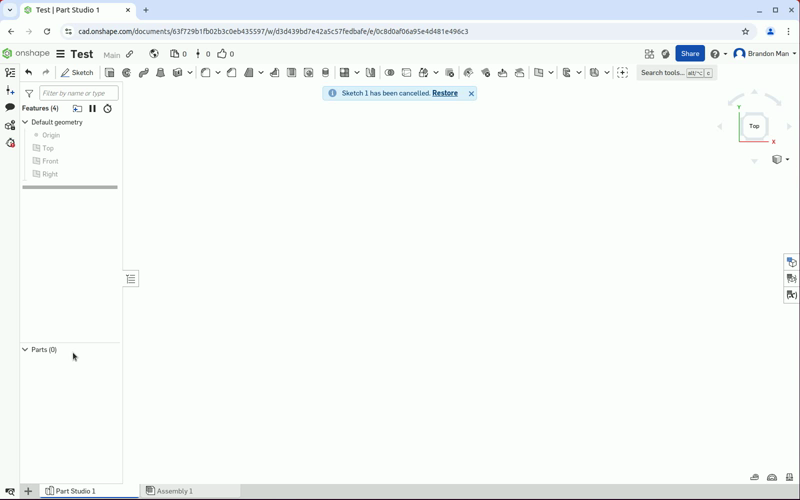
key(shift+p)
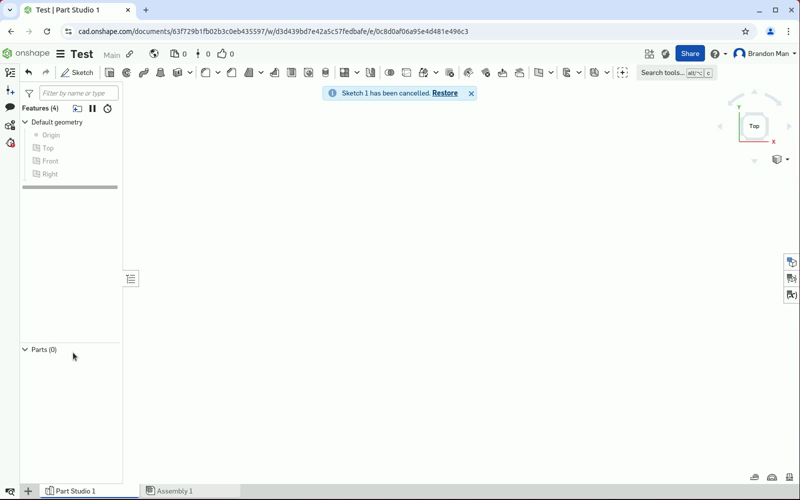
key(space)
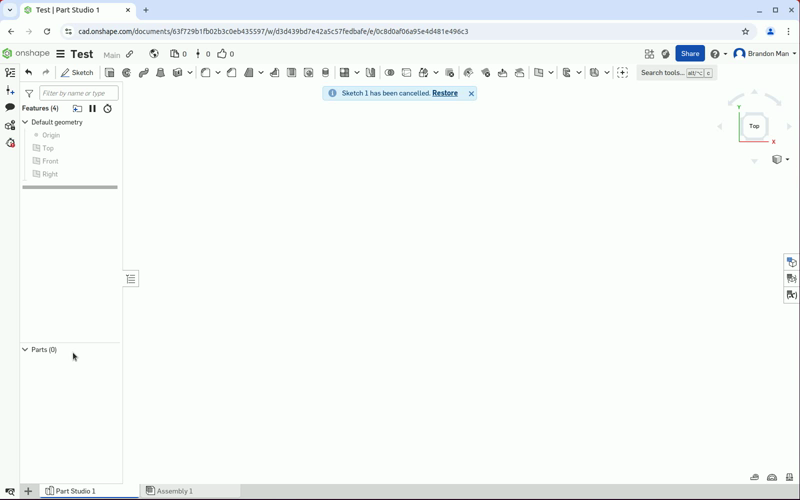
key_down(shift)
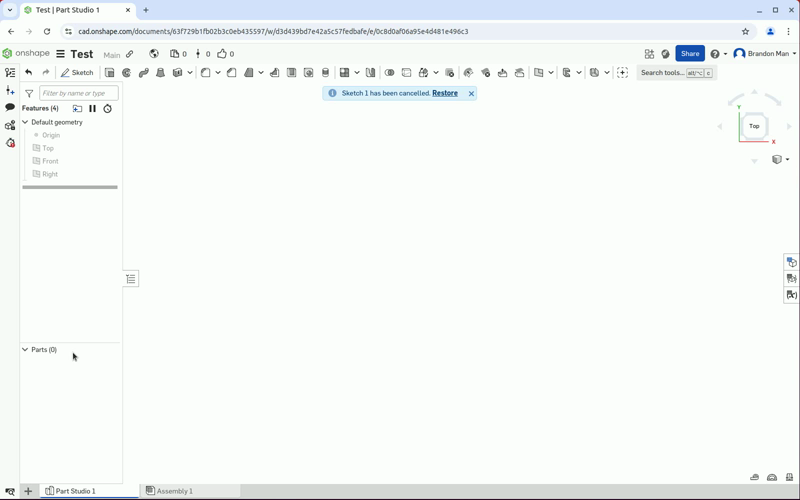
key(up)
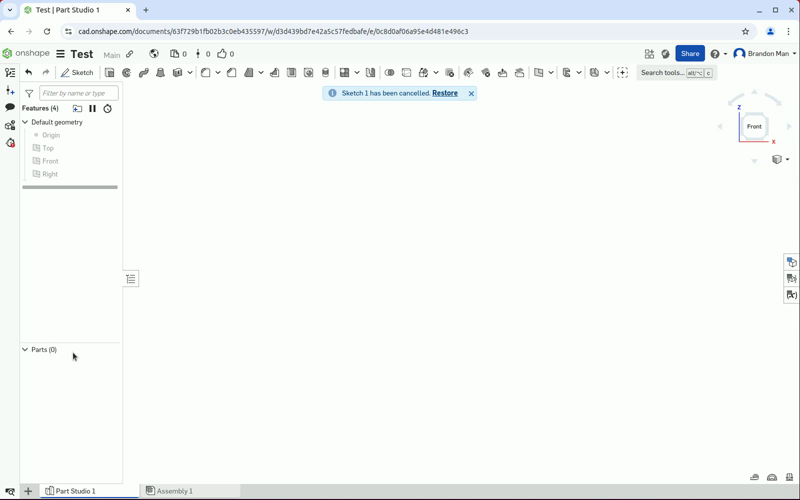
key_up(shift)
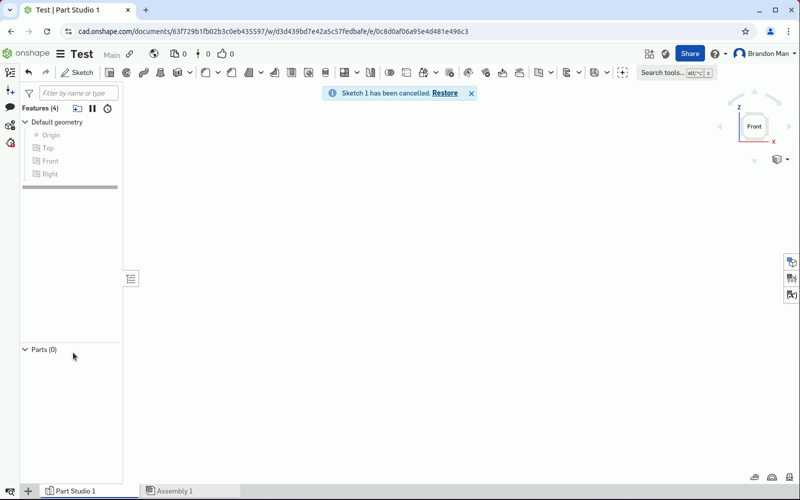
mouse_move(73, 352)
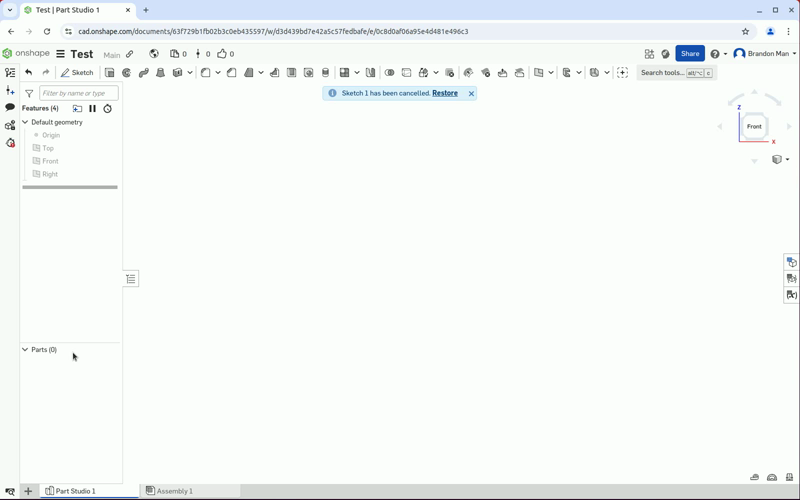
key(shift+y)
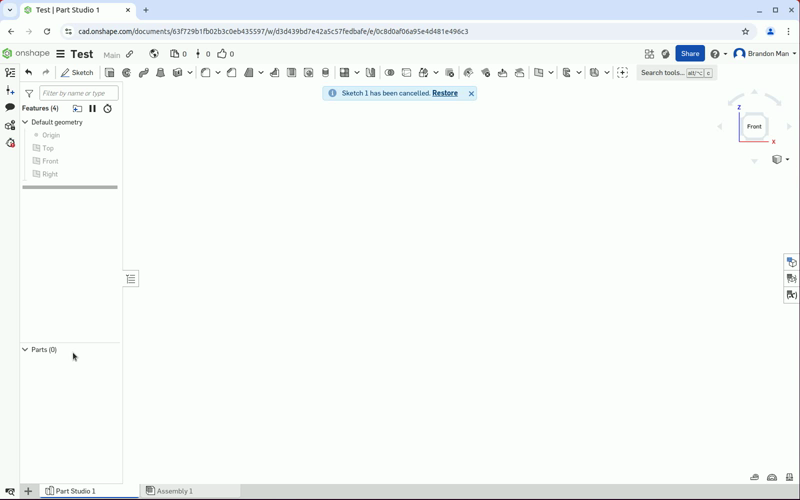
key(shift+s)
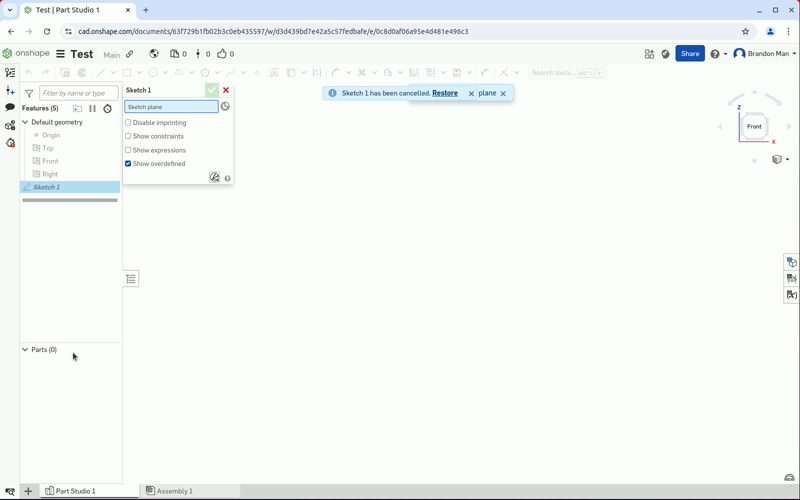
mouse_move(73, 163)
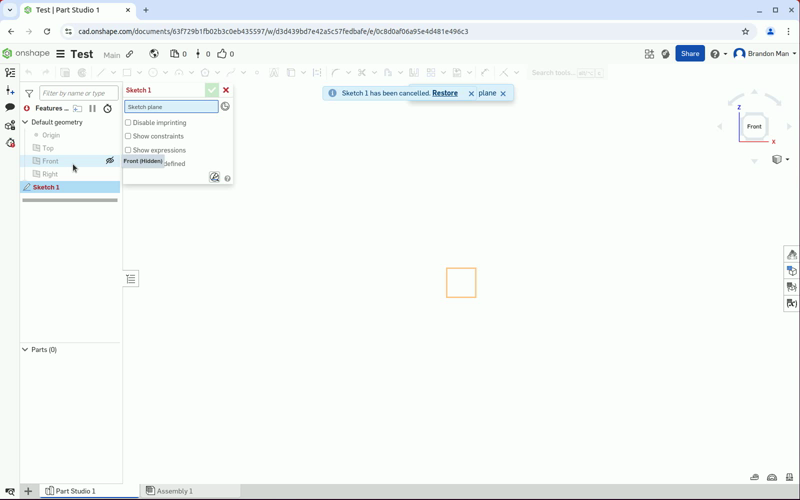
click(73, 163)
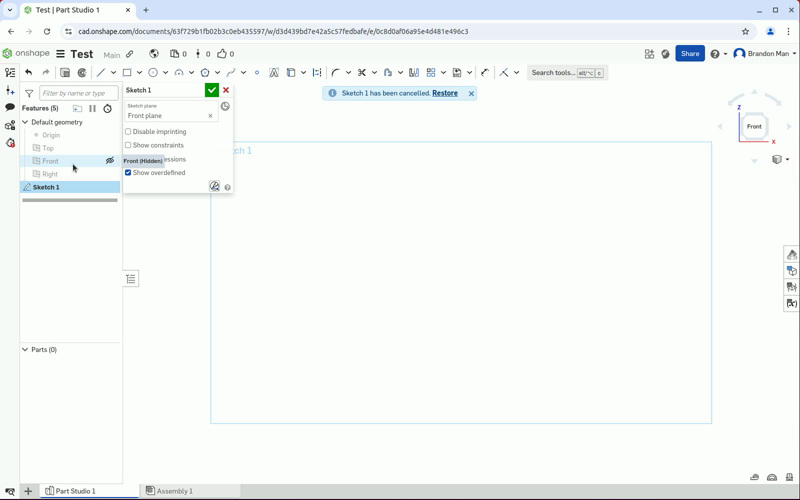
mouse_move(73, 352)
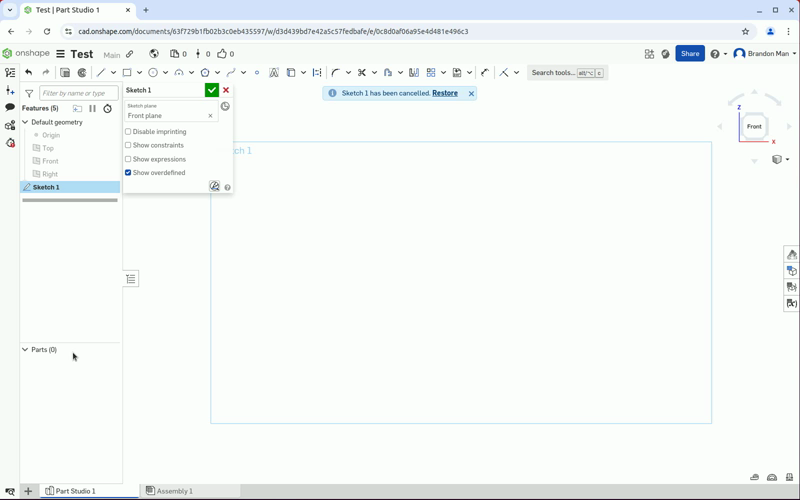
key(y)
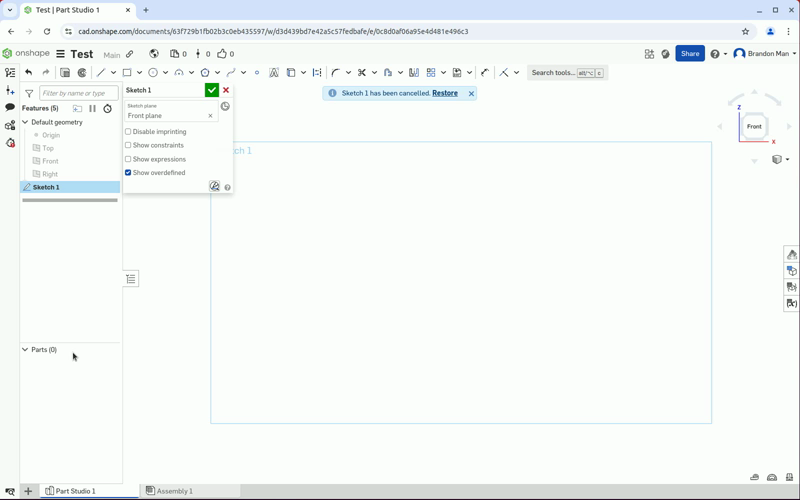
key(l)
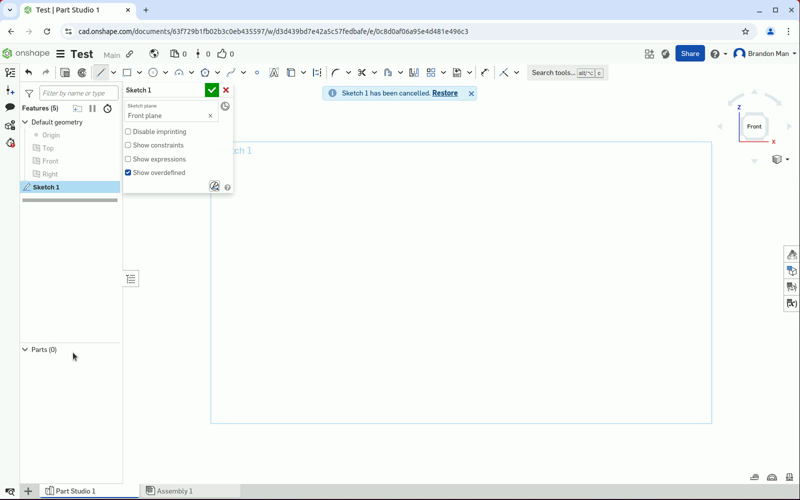
key_down(shift)
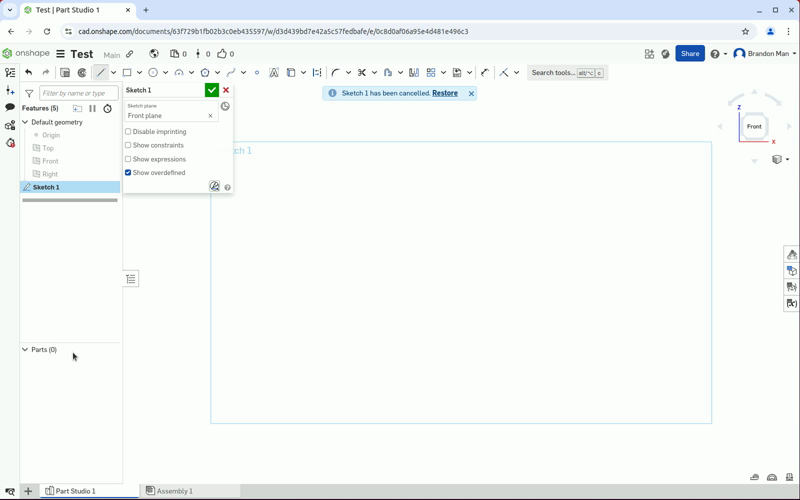
mouse_move(349, 287)
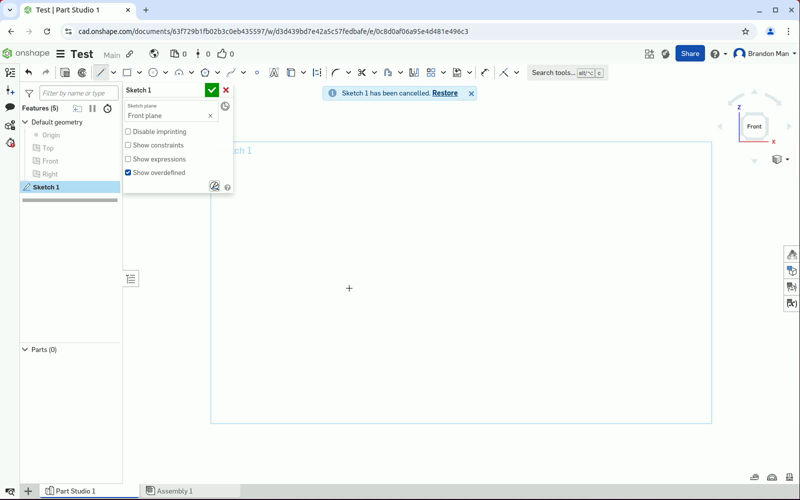
click(349, 287)
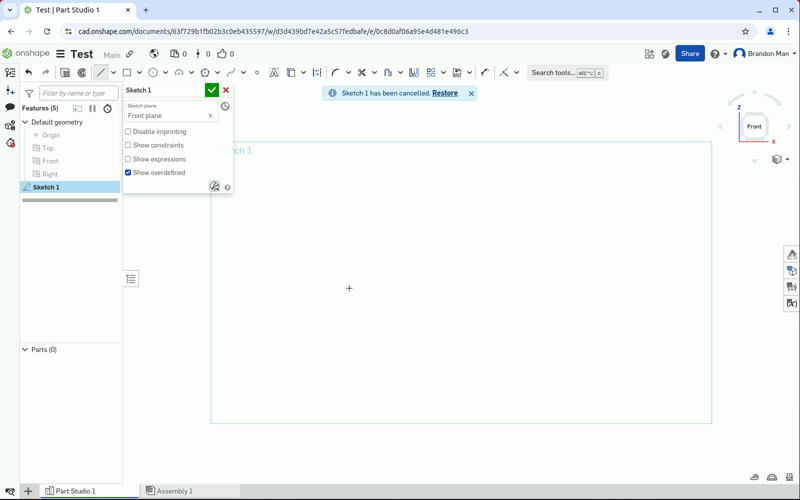
key_up(shift)
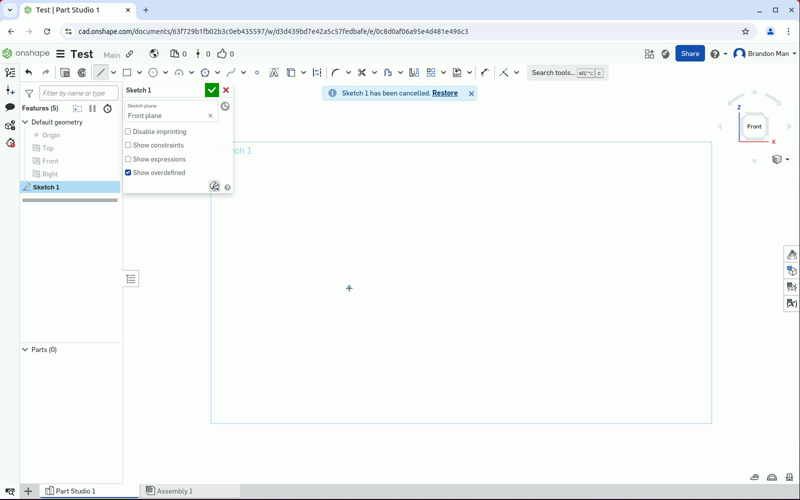
key_down(shift)
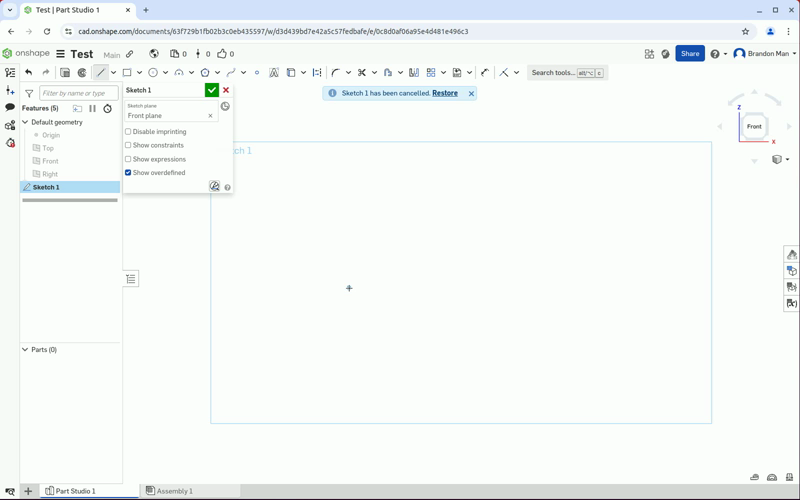
mouse_move(459, 292)
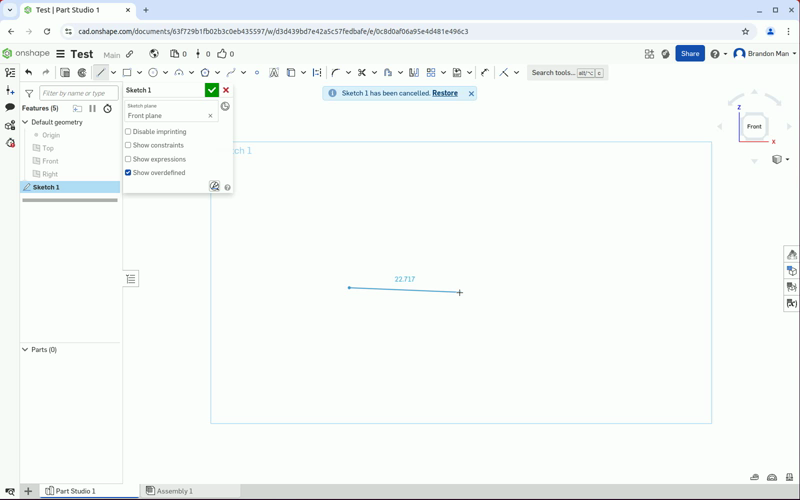
click(459, 292)
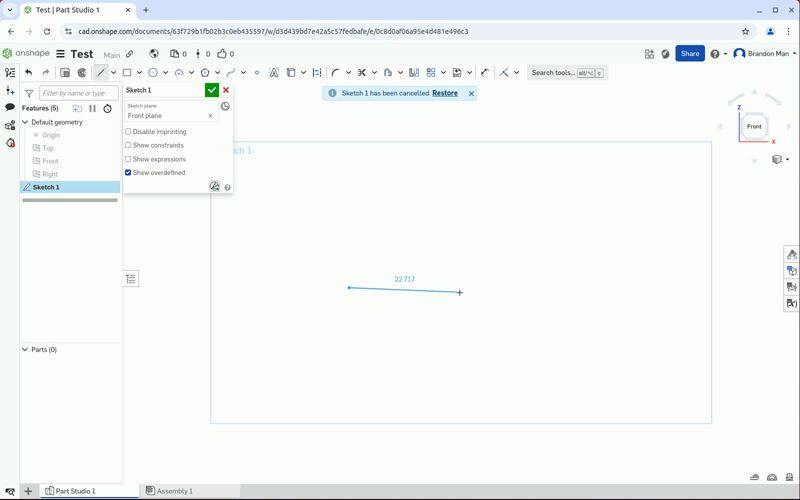
key_up(shift)
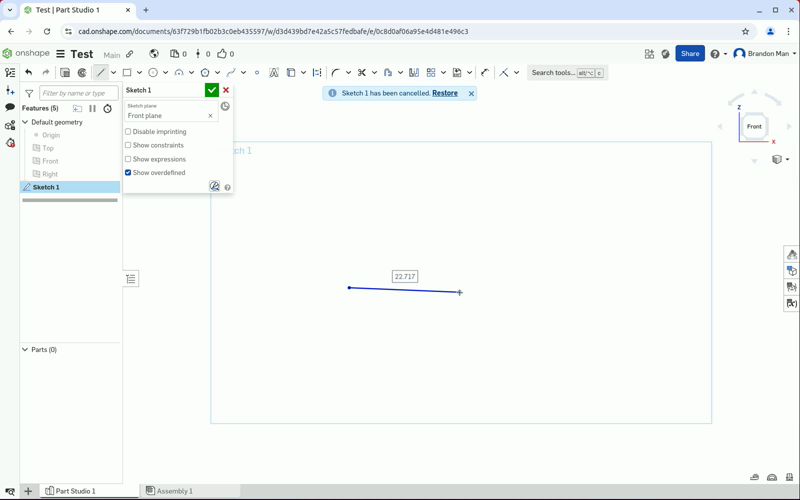
key_down(shift)
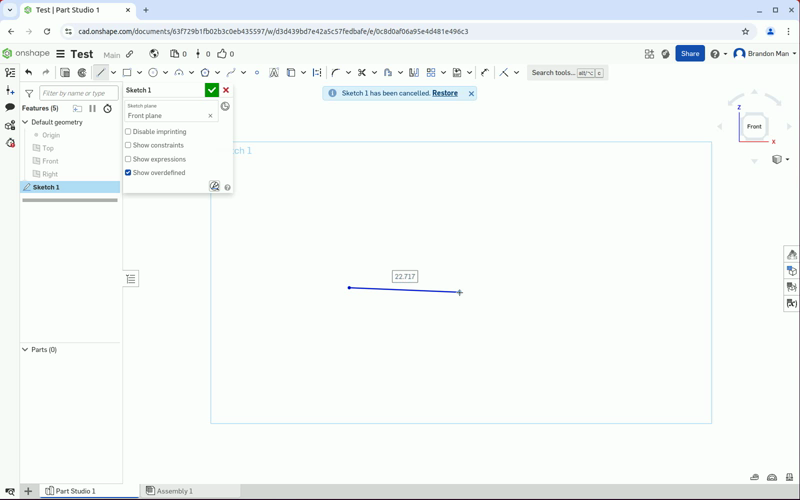
mouse_move(572, 287)
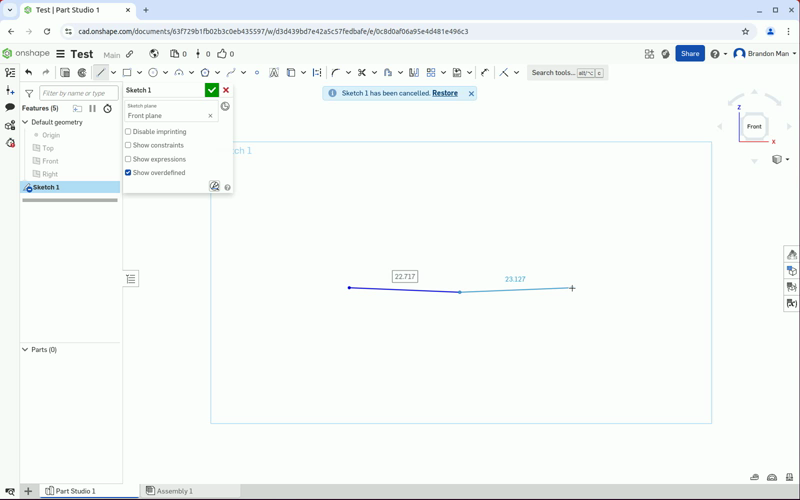
click(572, 287)
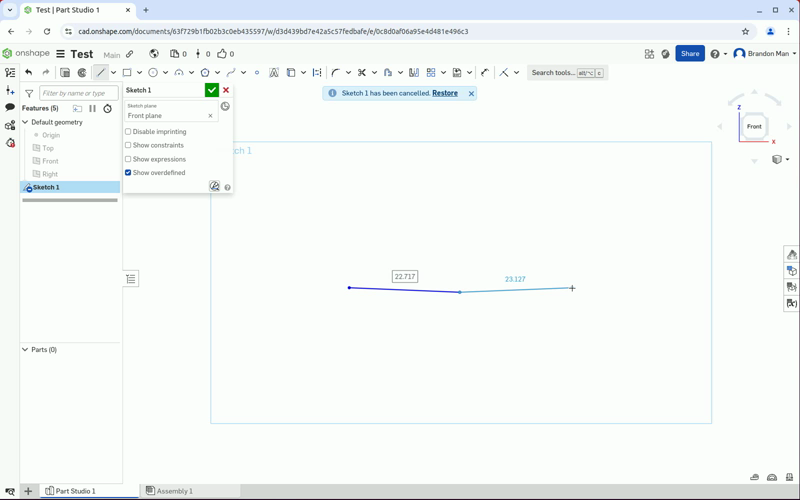
key_up(shift)
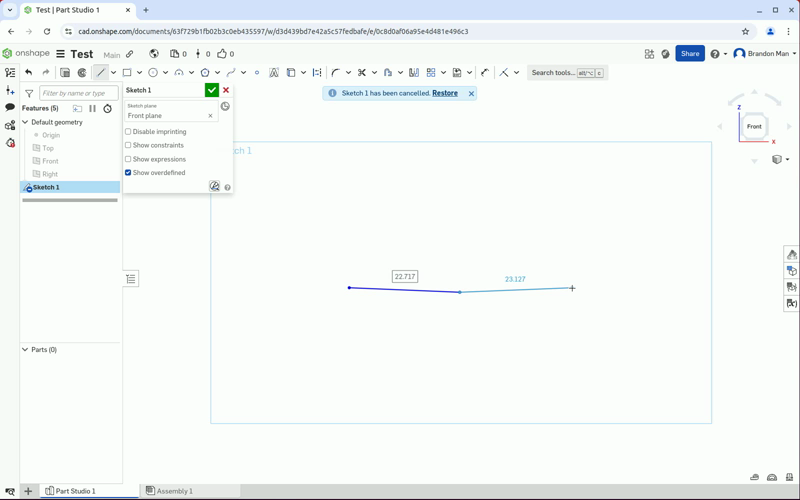
key_down(shift)
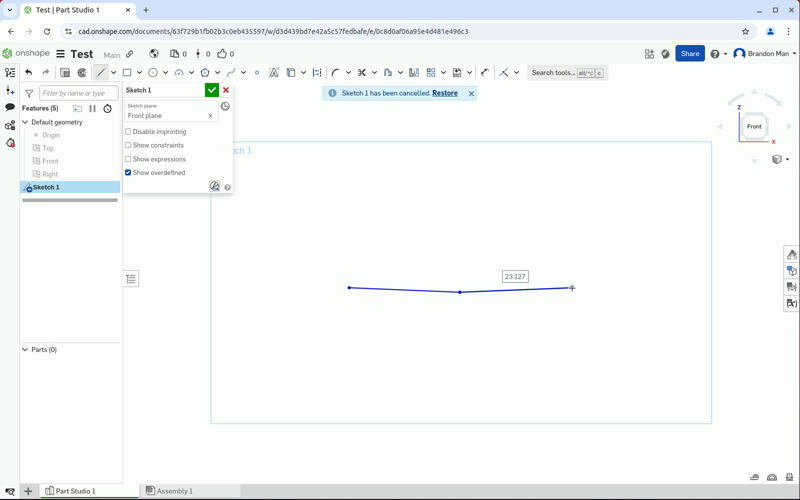
mouse_move(589, 287)
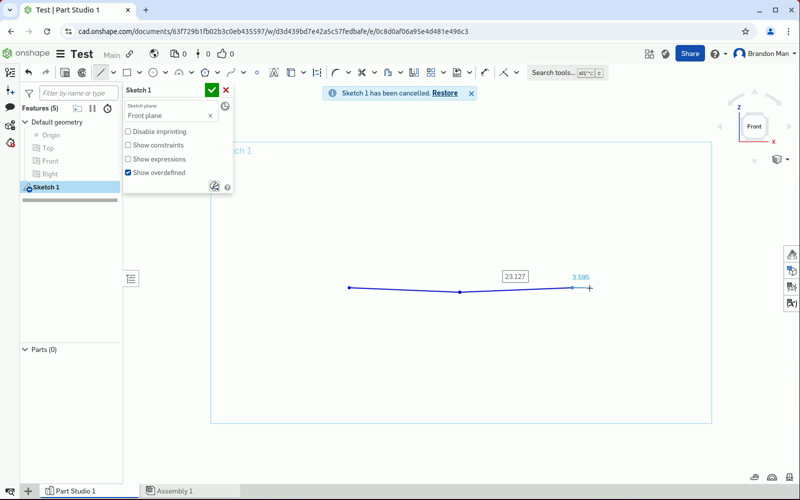
mouse_move(572, 285)
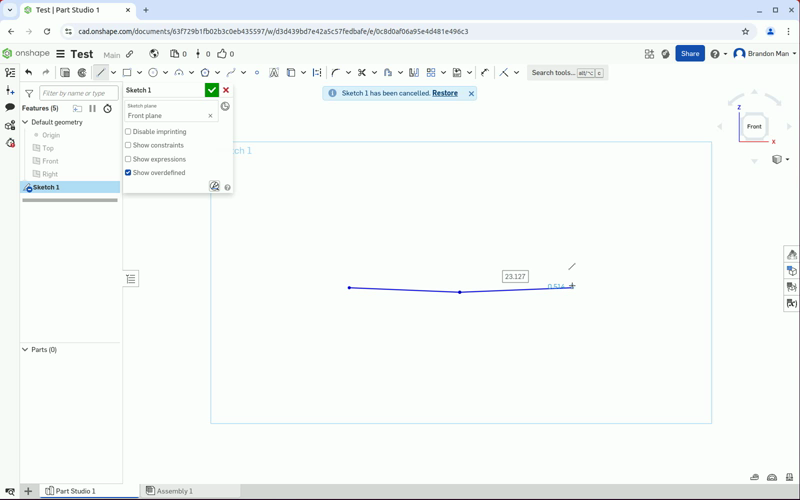
scroll(6)
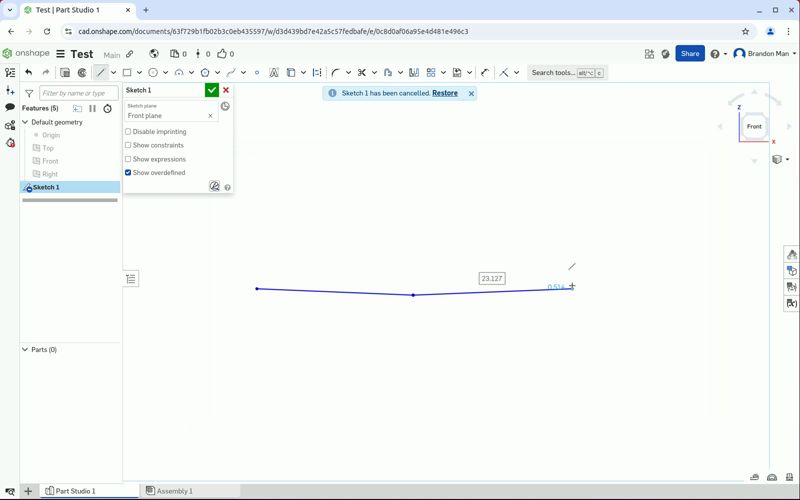
scroll(6)
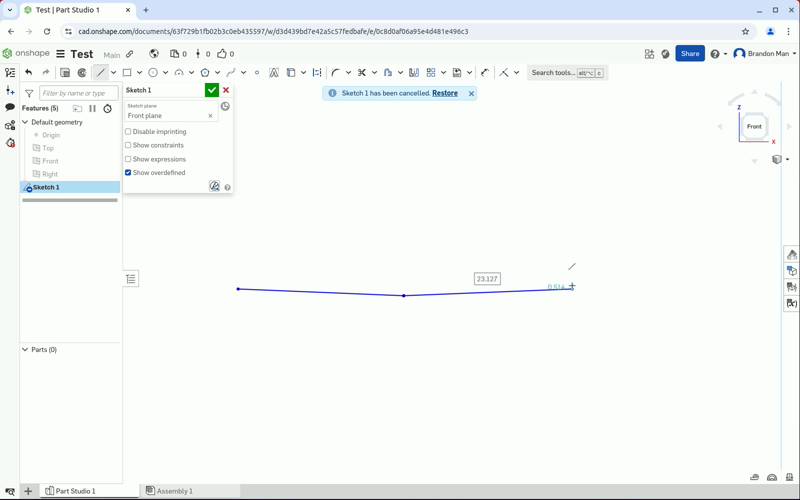
scroll(6)
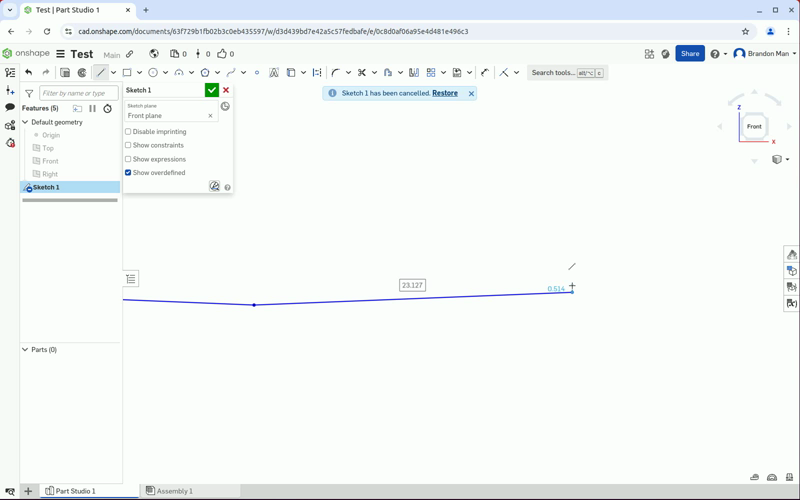
scroll(6)
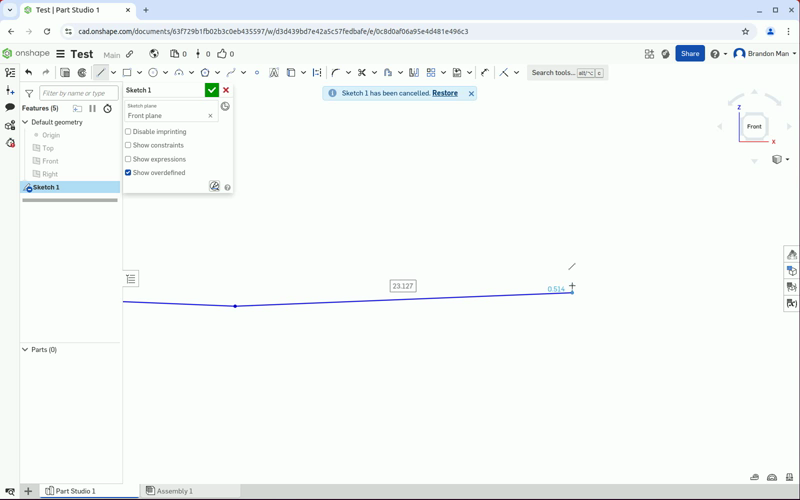
scroll(6)
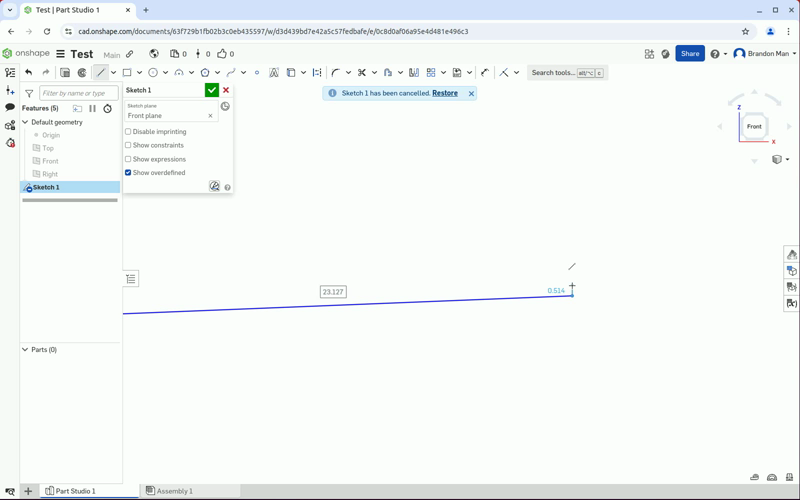
scroll(6)
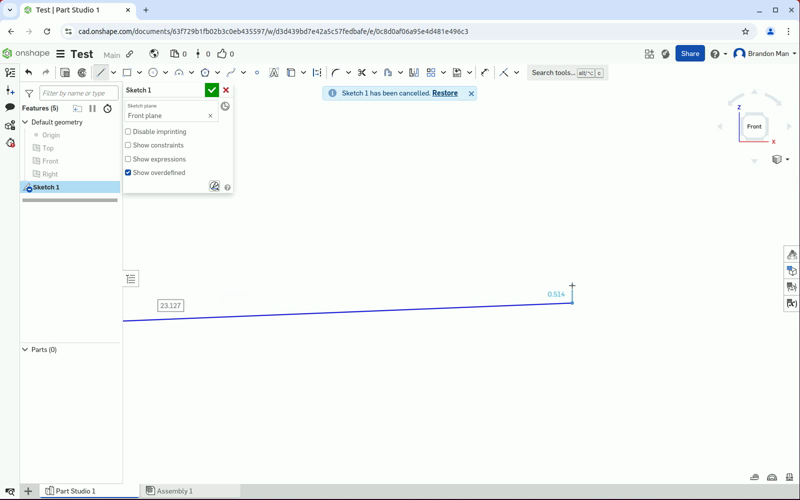
scroll(6)
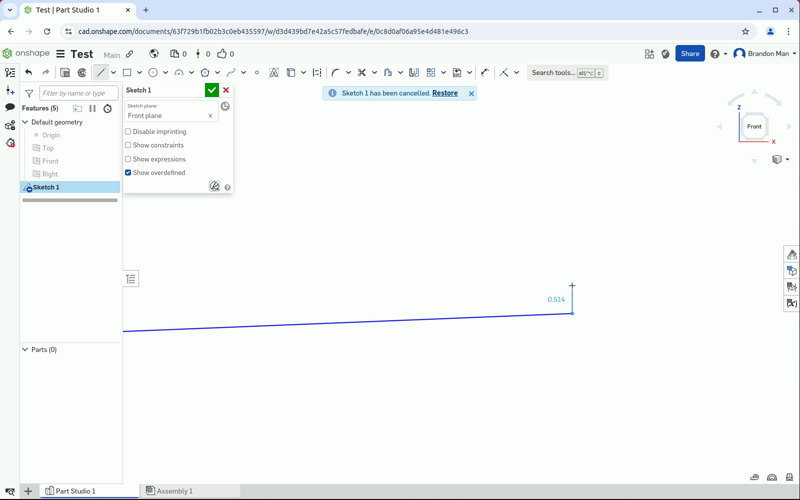
click(572, 285)
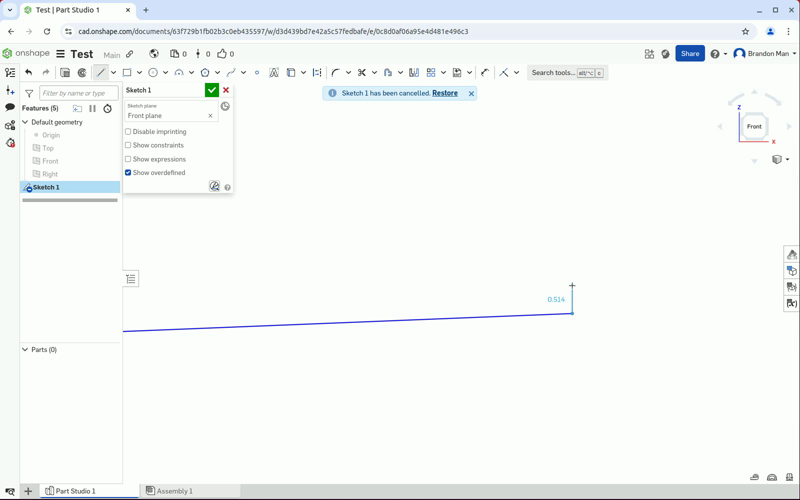
scroll(-6)
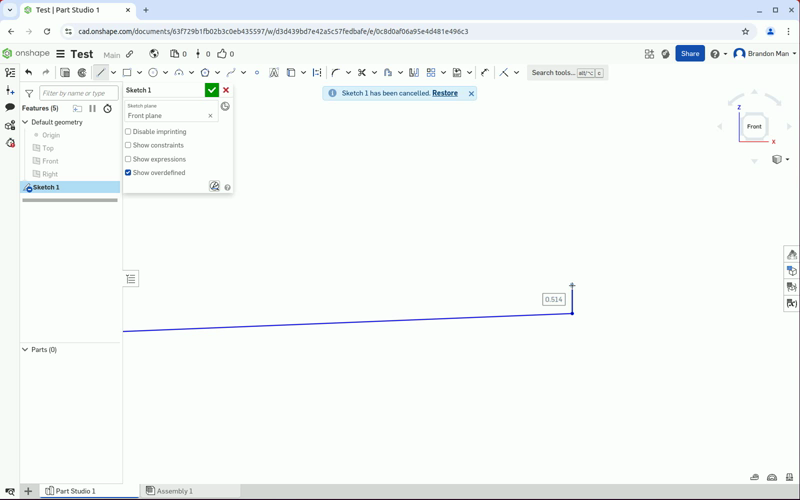
scroll(-6)
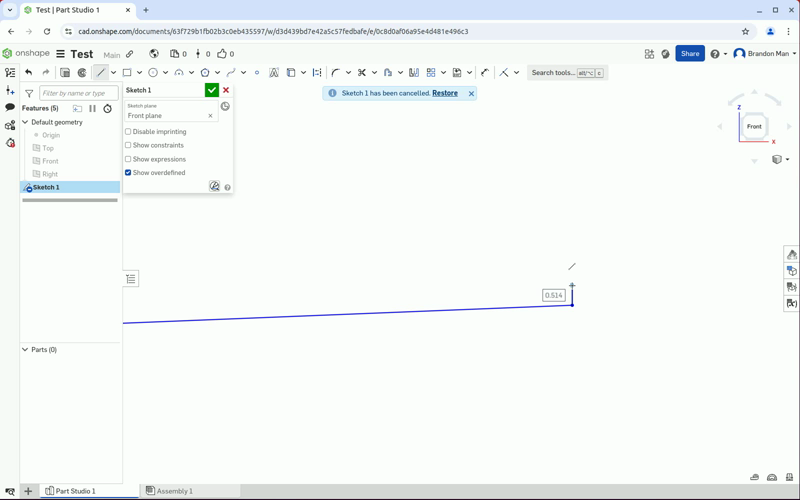
scroll(-6)
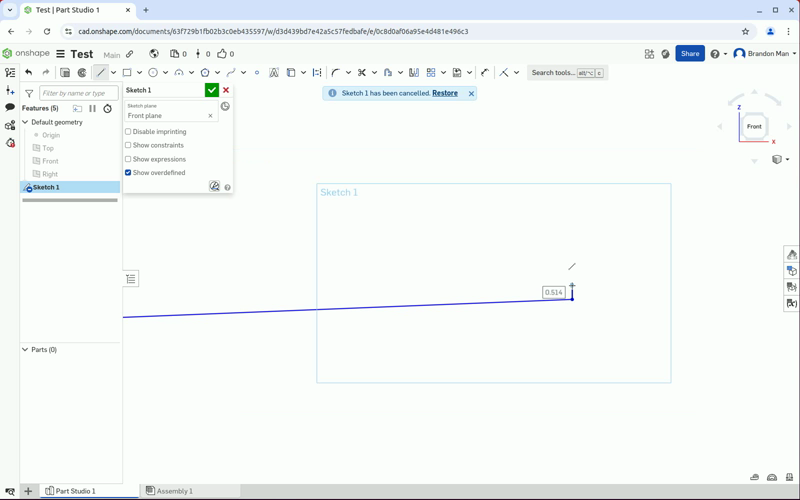
scroll(-6)
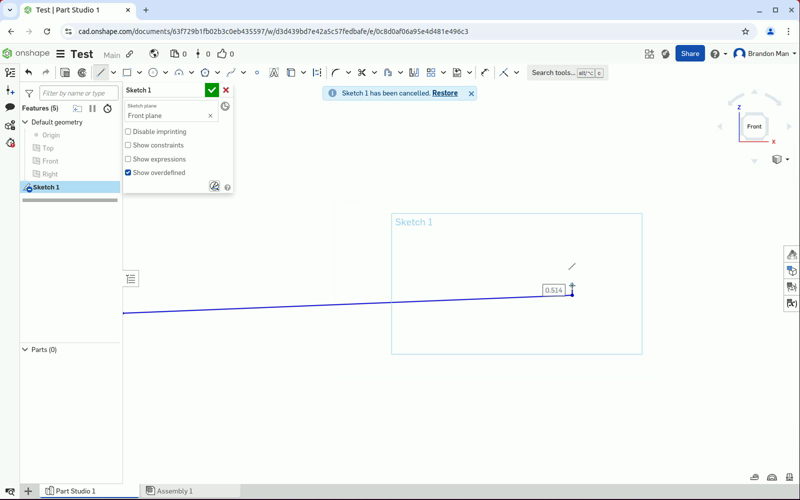
scroll(-6)
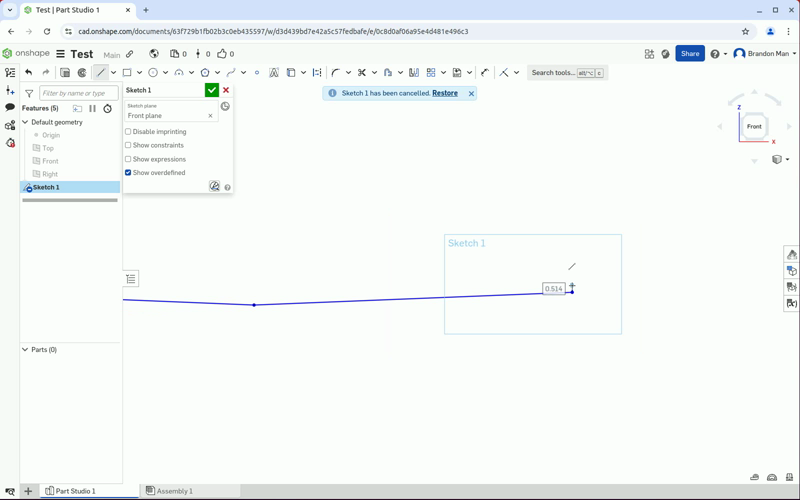
scroll(-6)
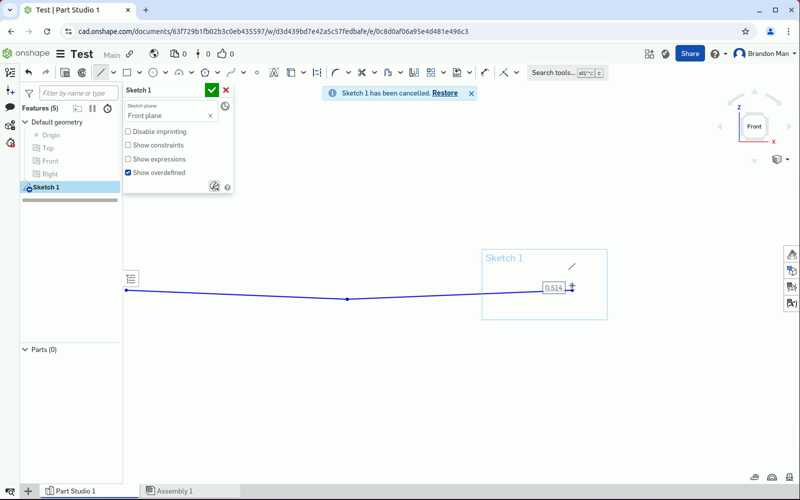
scroll(-6)
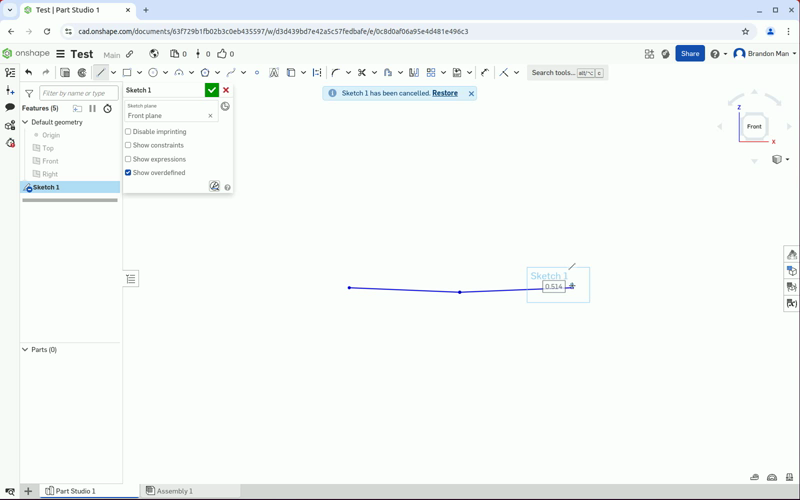
key_up(shift)
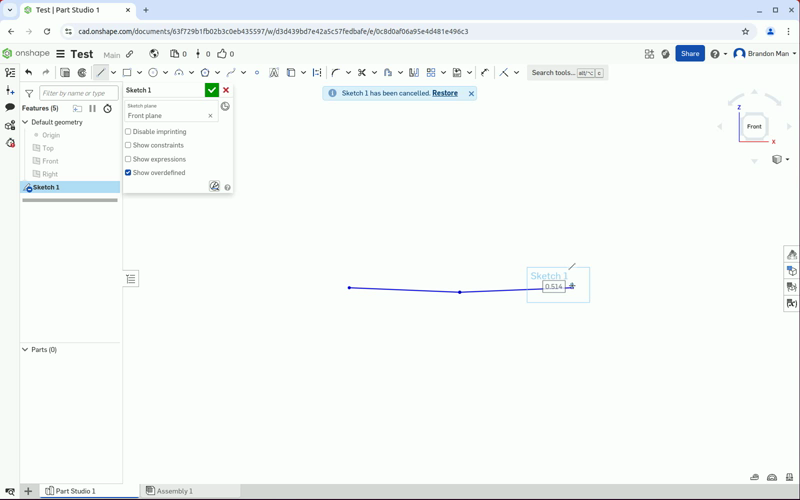
key_down(shift)
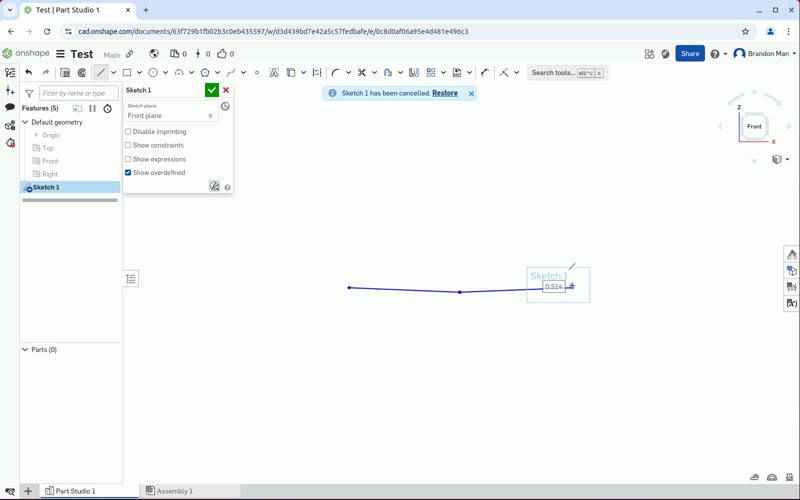
mouse_move(459, 285)
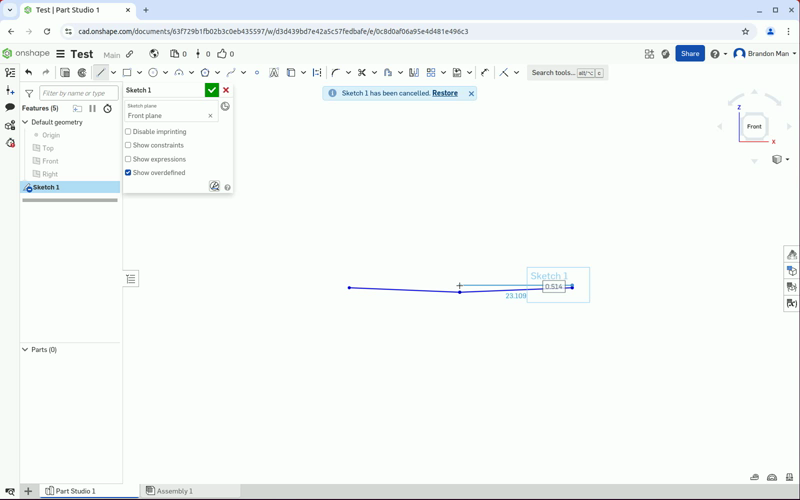
click(459, 285)
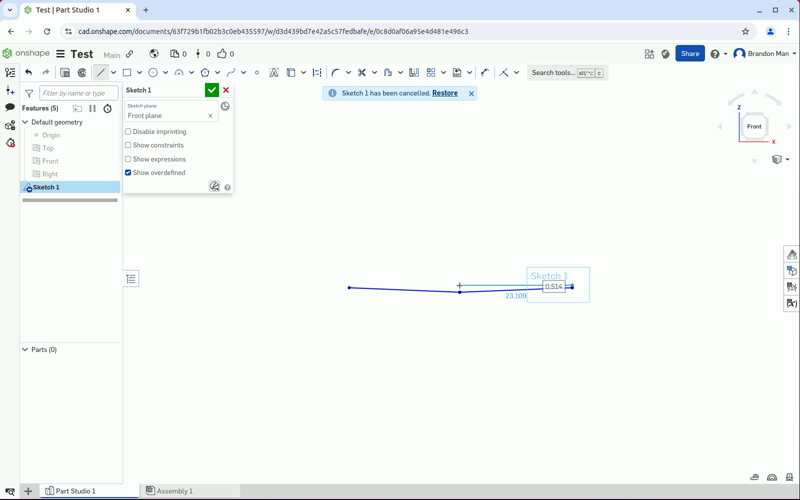
key_up(shift)
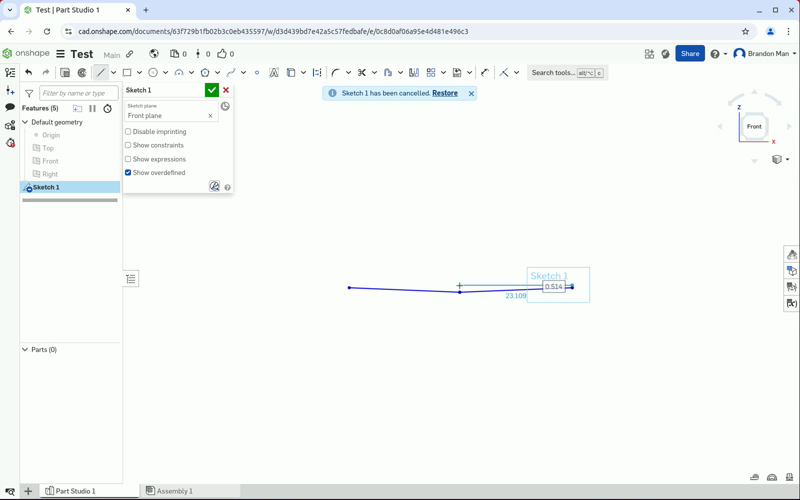
key_down(shift)
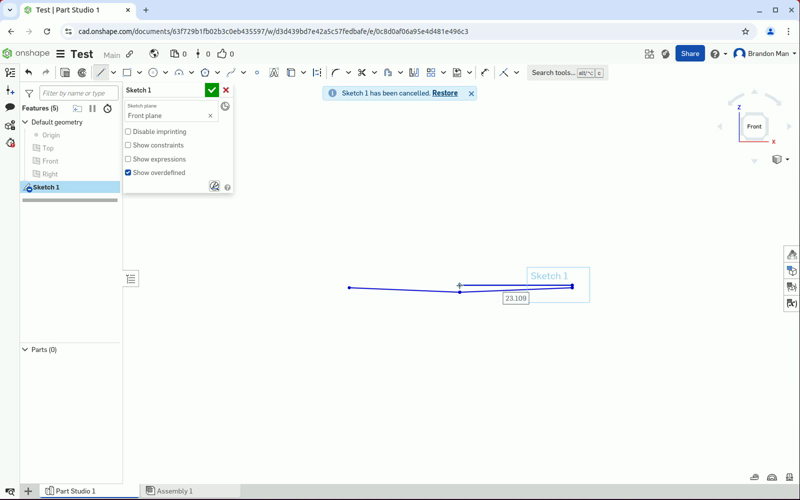
mouse_move(349, 285)
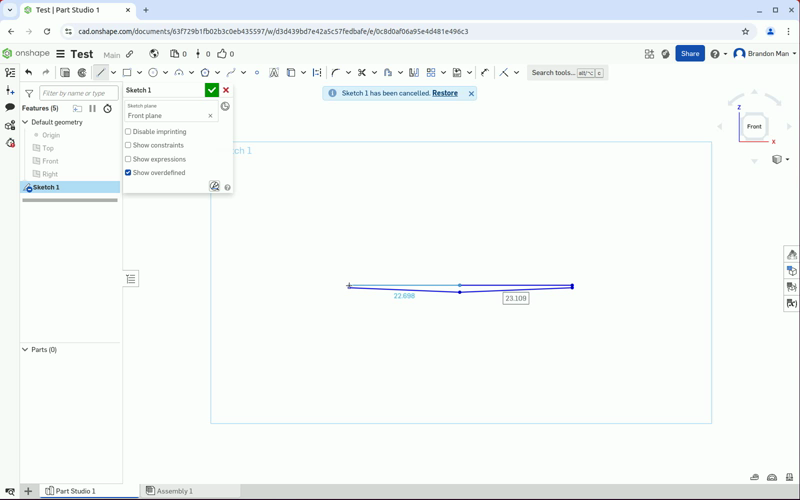
scroll(6)
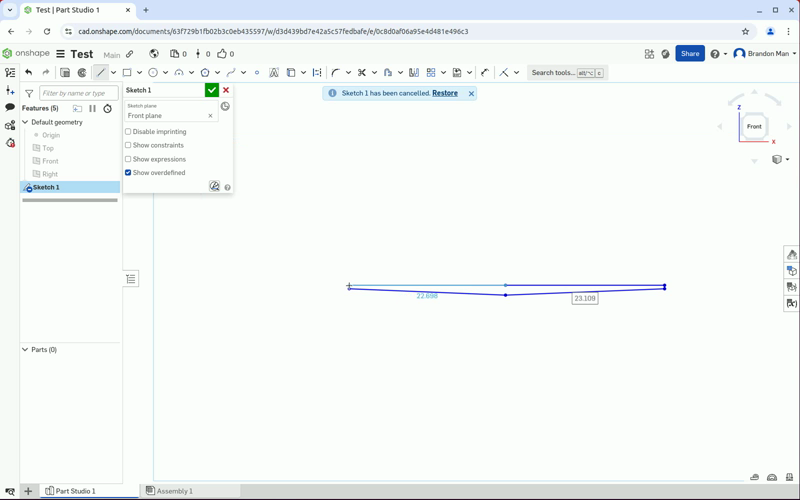
scroll(6)
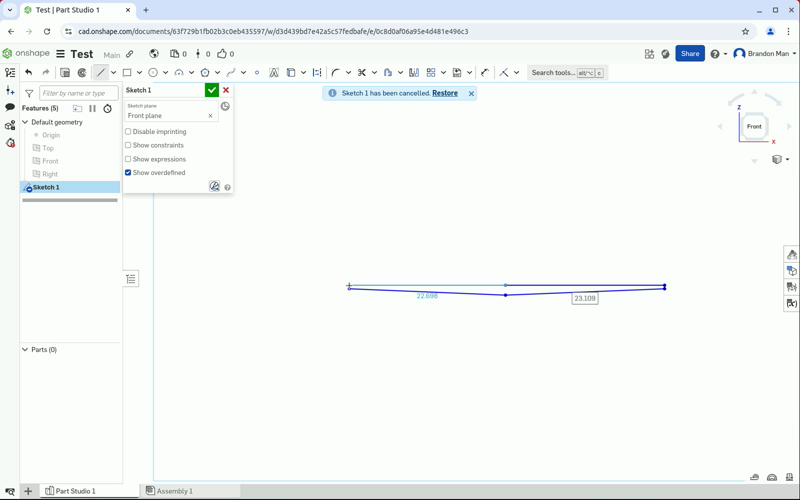
scroll(6)
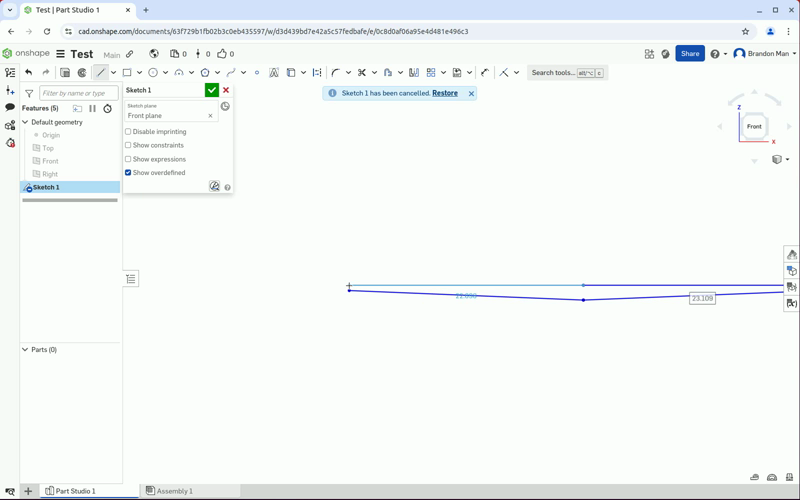
scroll(6)
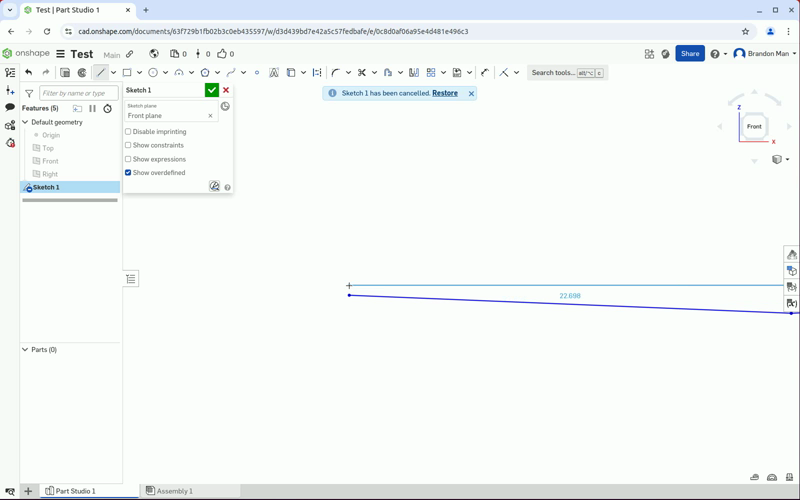
scroll(6)
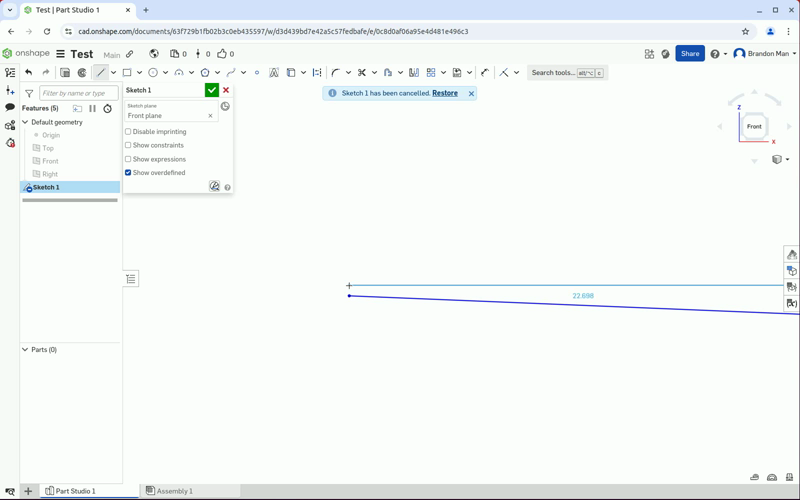
scroll(6)
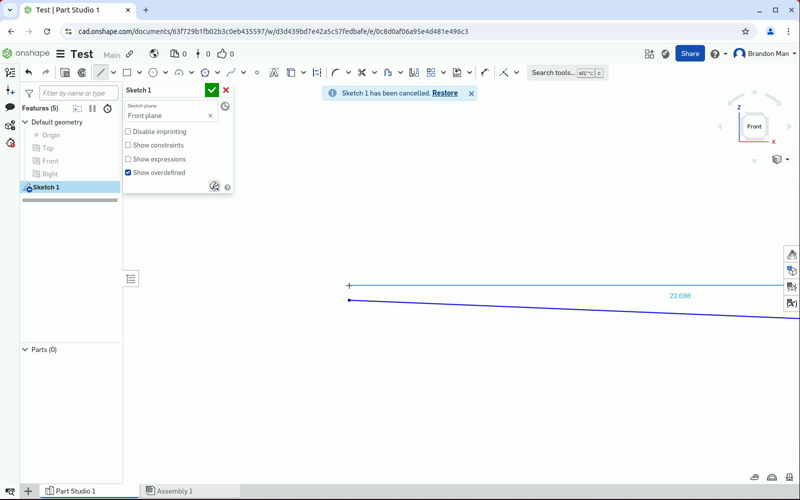
scroll(6)
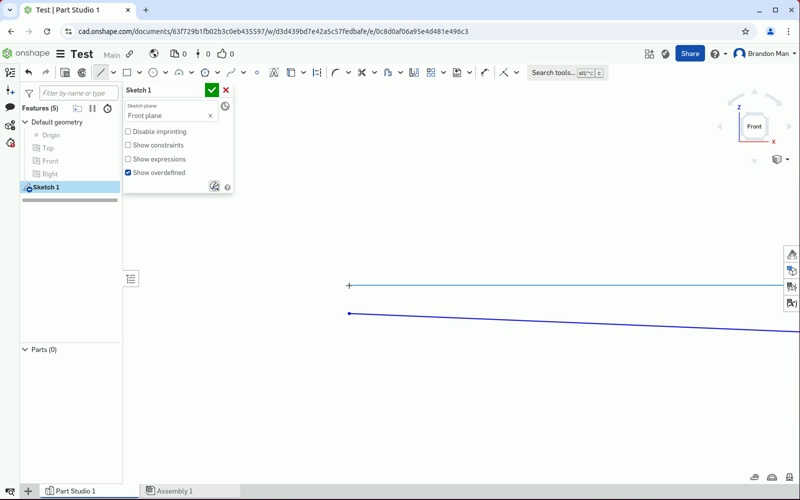
click(349, 285)
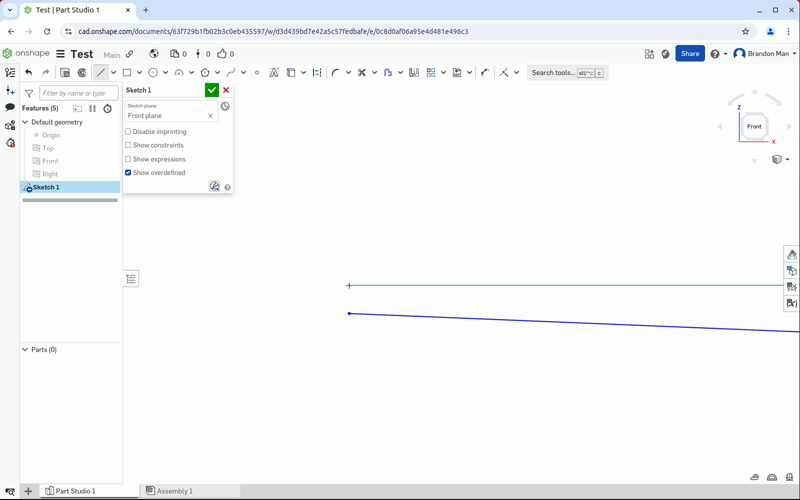
scroll(-6)
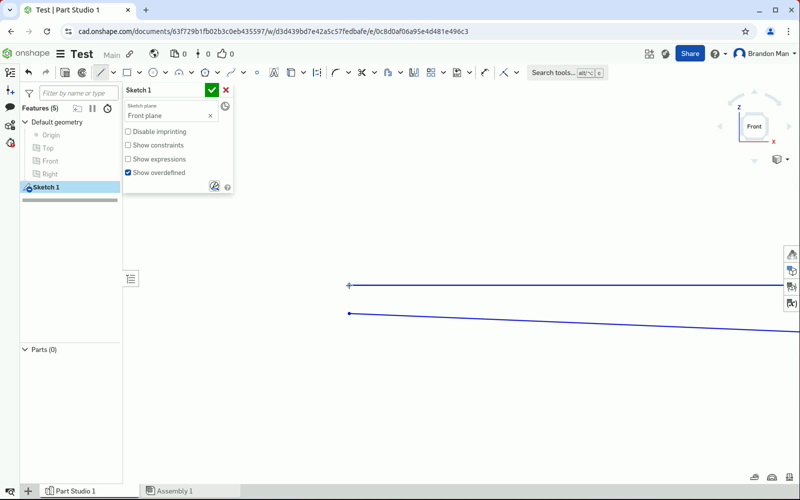
scroll(-6)
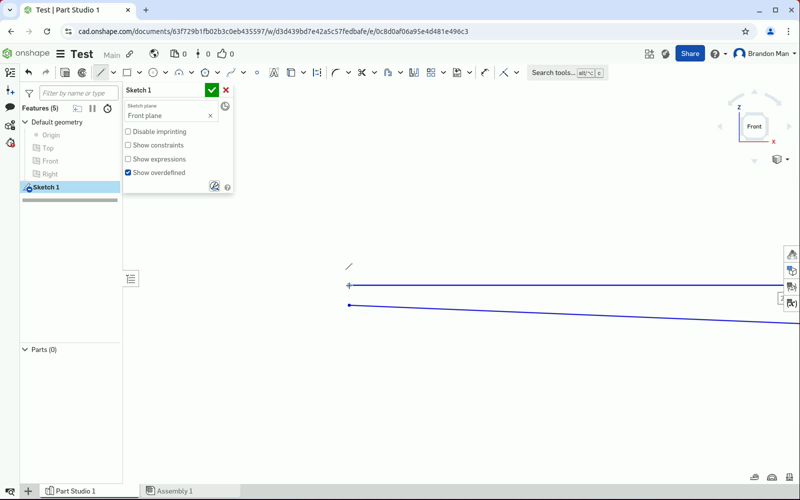
scroll(-6)
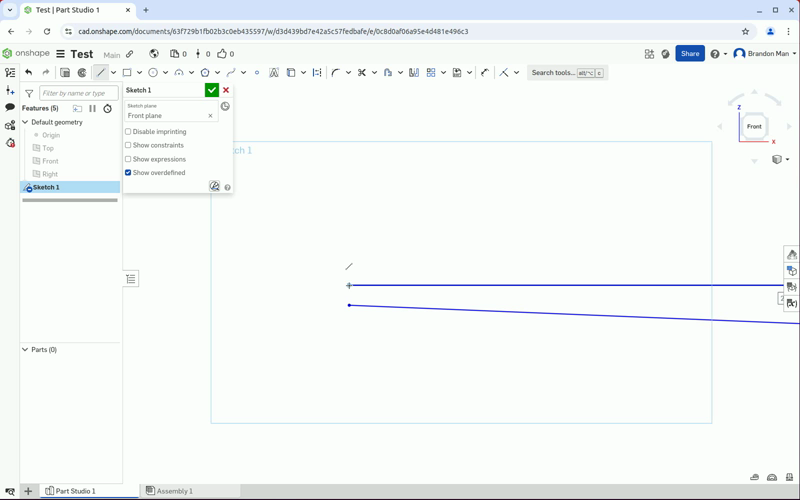
scroll(-6)
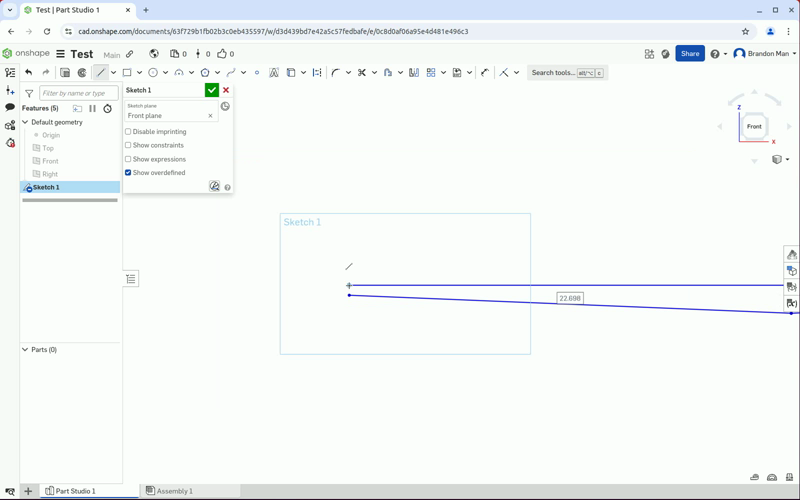
scroll(-6)
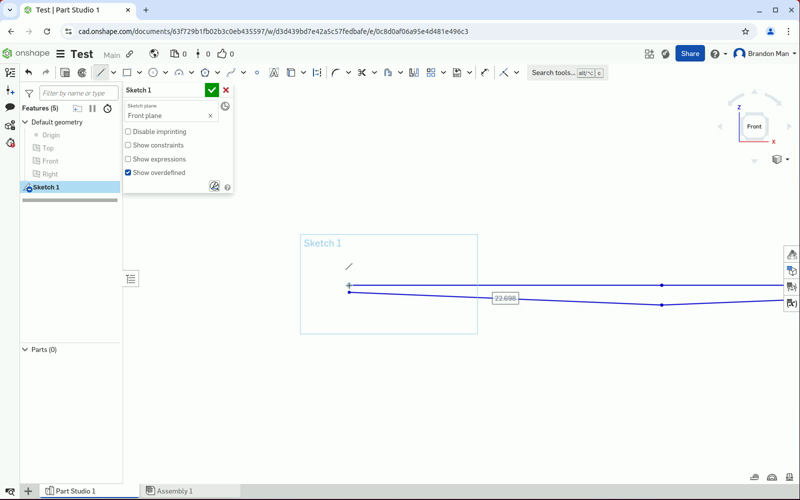
scroll(-6)
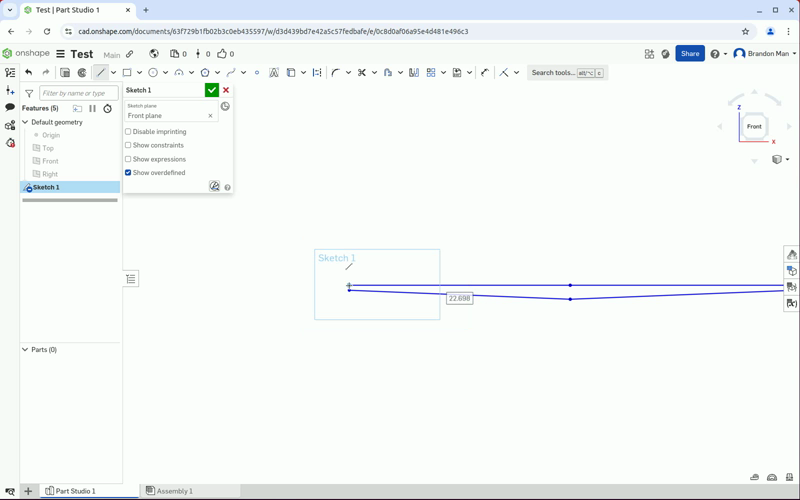
scroll(-6)
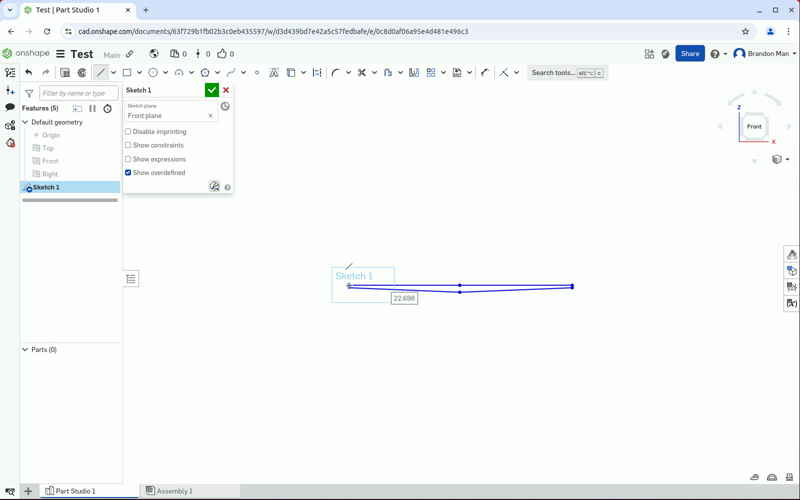
key_up(shift)
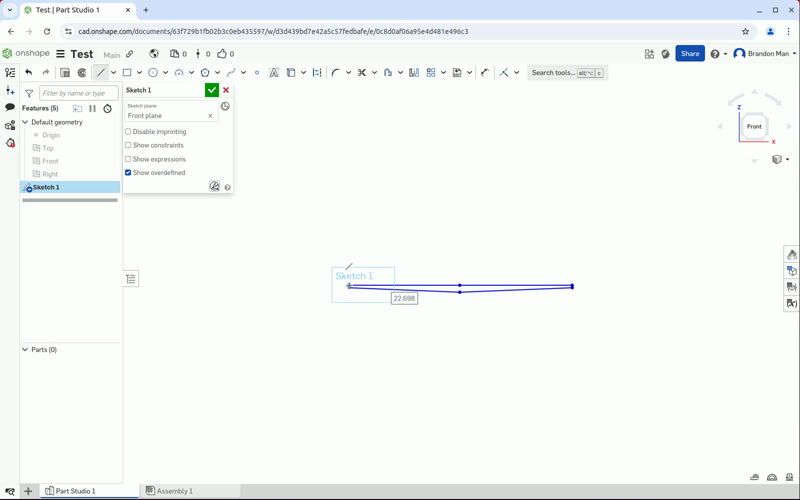
mouse_move(379, 285)
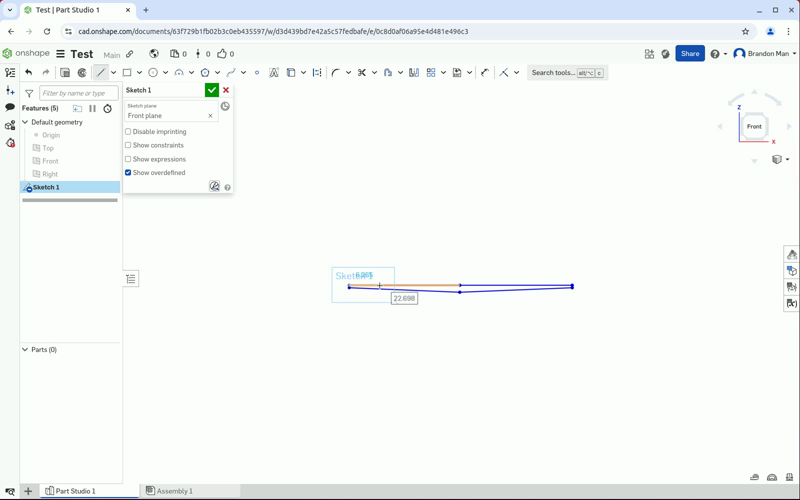
key_down(shift)
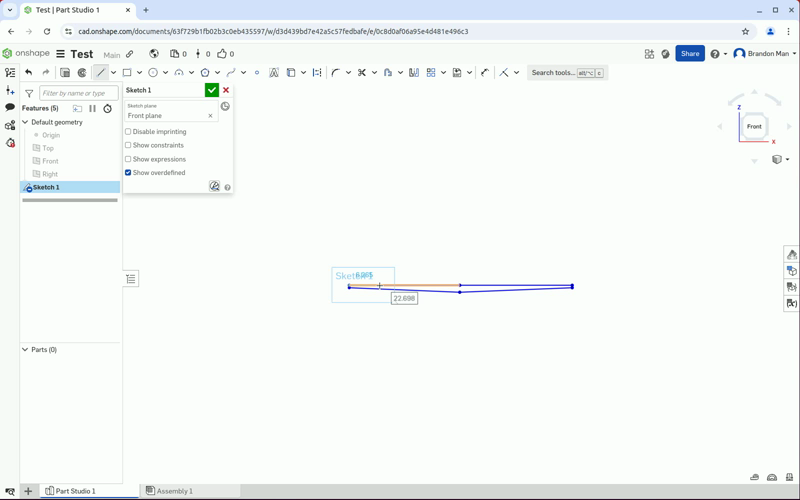
mouse_move(349, 287)
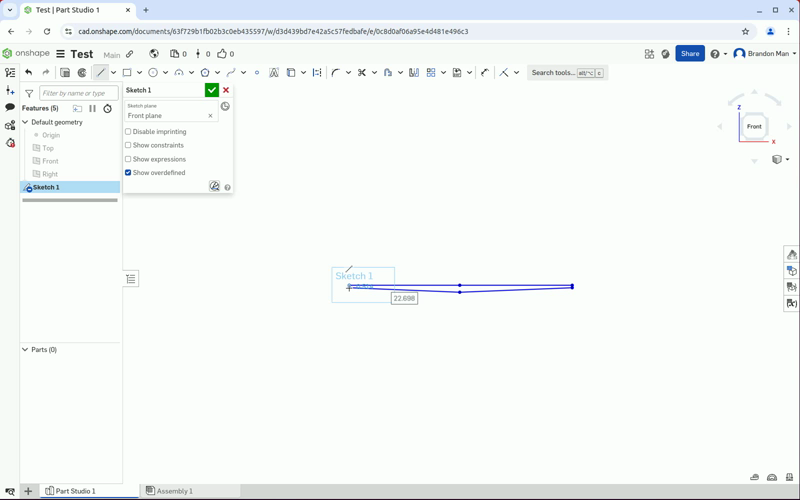
scroll(6)
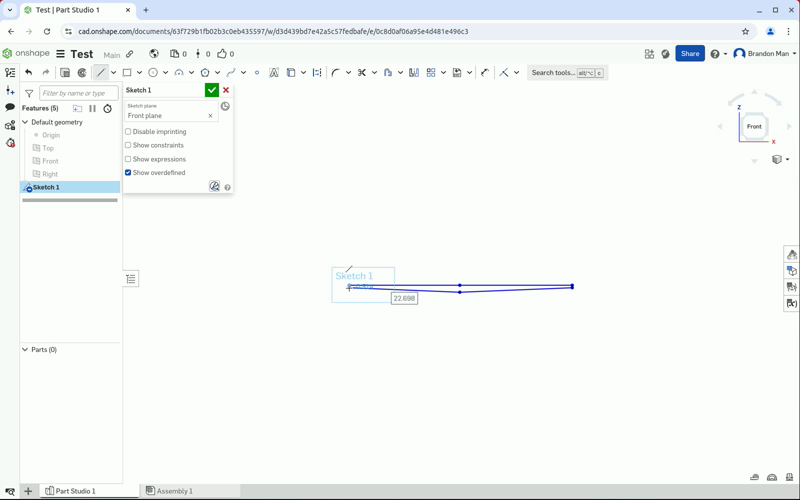
scroll(6)
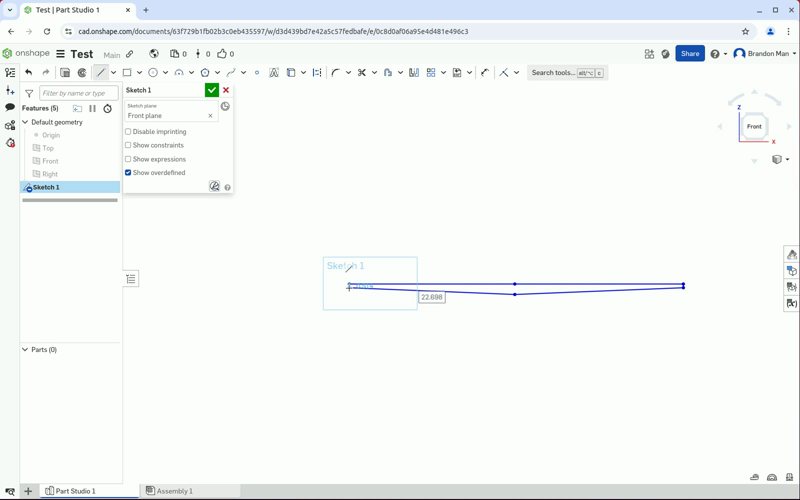
scroll(6)
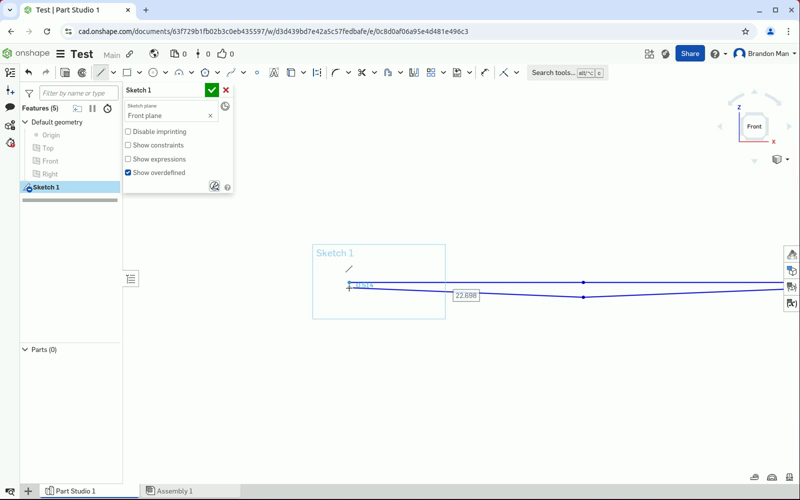
scroll(6)
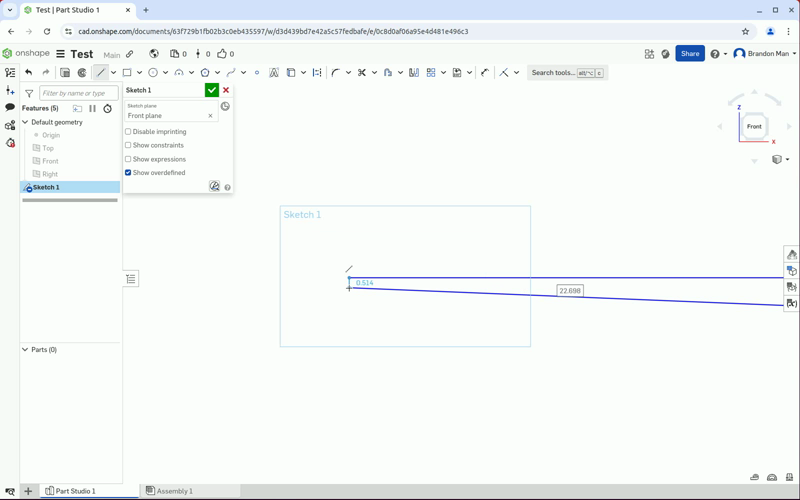
scroll(6)
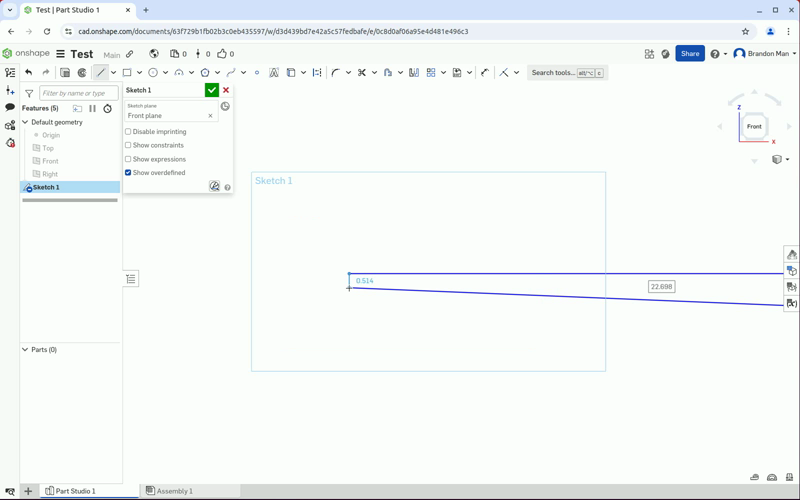
scroll(6)
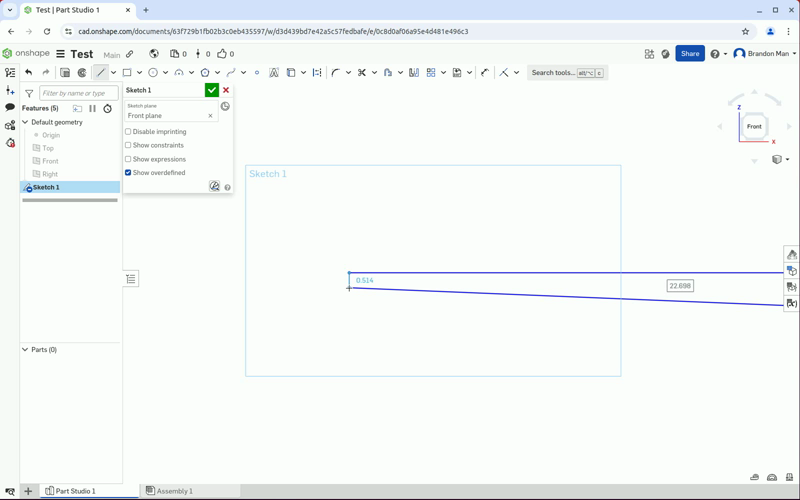
scroll(6)
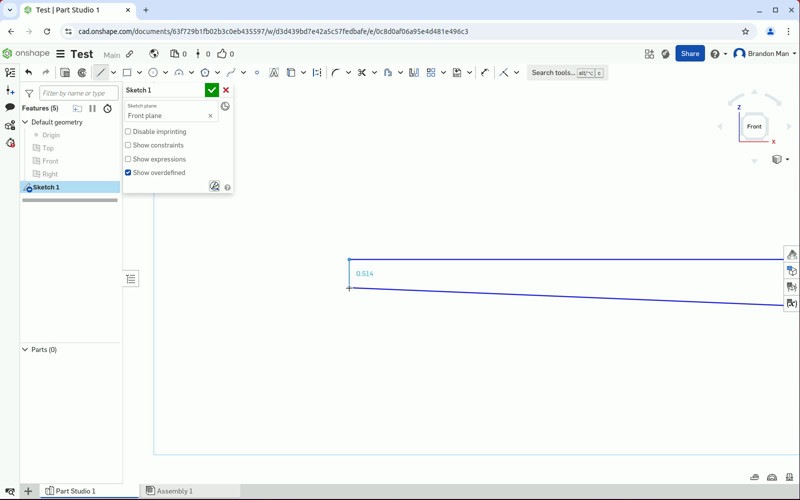
key_up(shift)
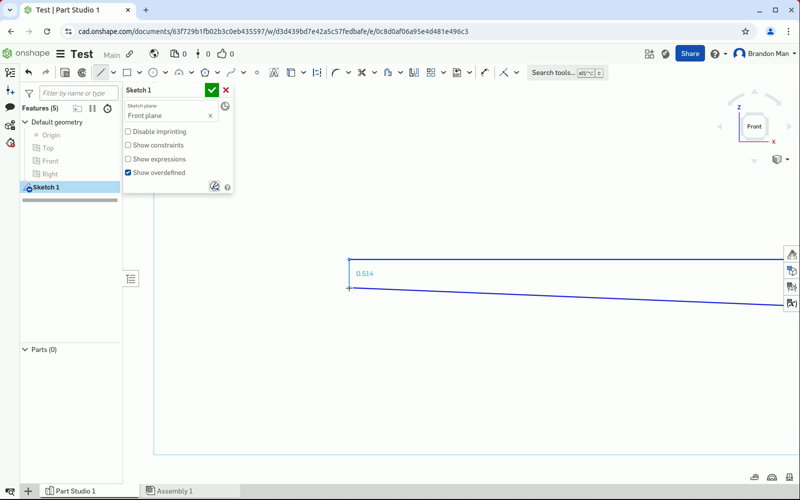
click(349, 287)
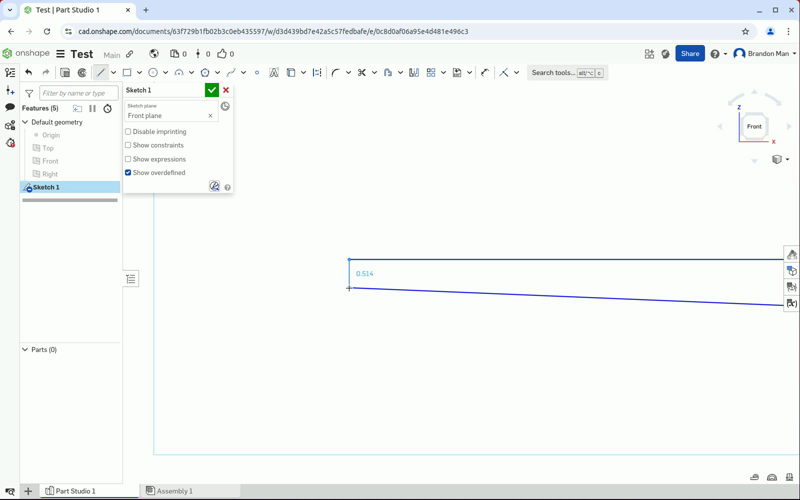
scroll(-6)
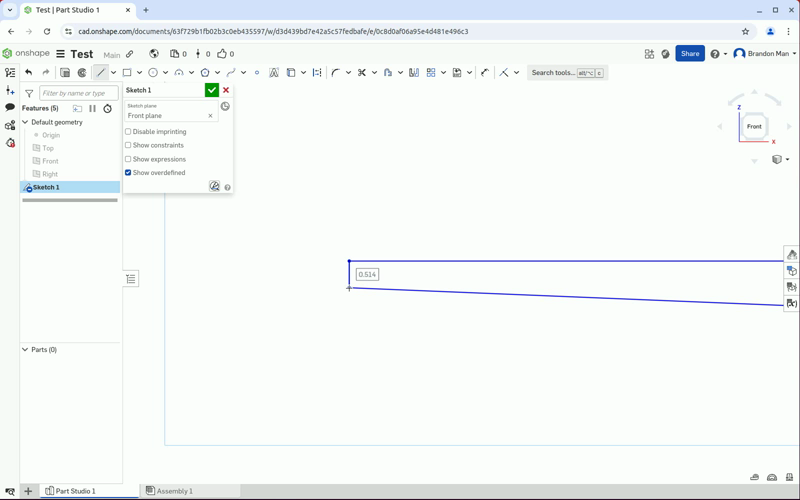
scroll(-6)
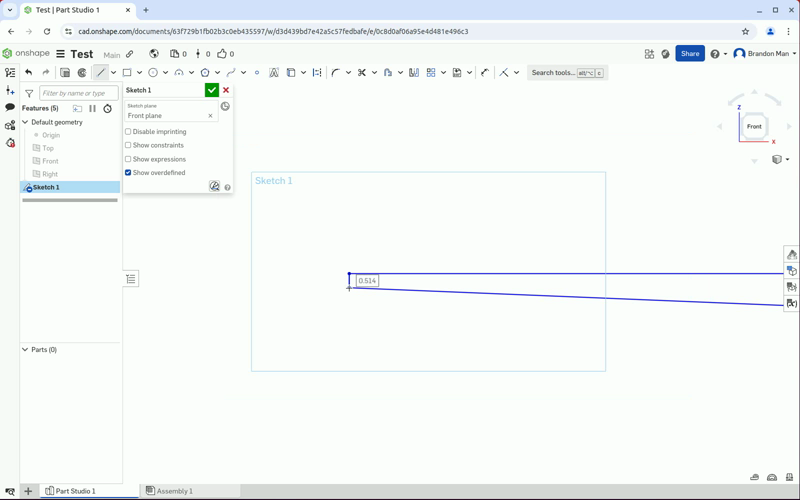
scroll(-6)
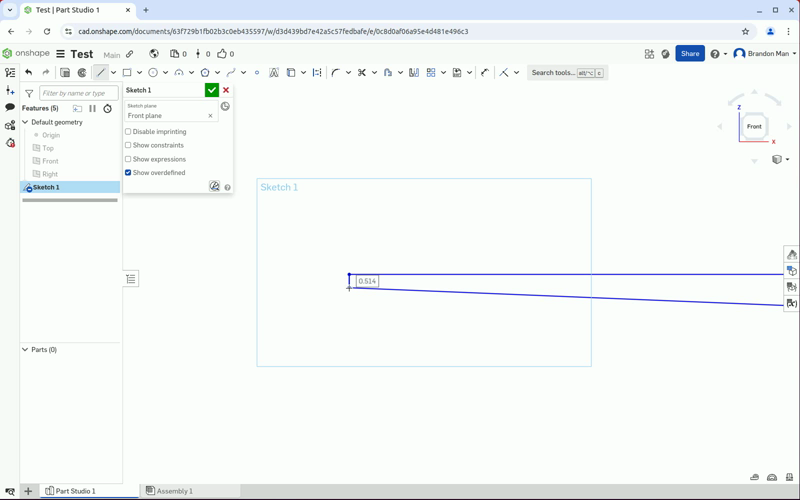
scroll(-6)
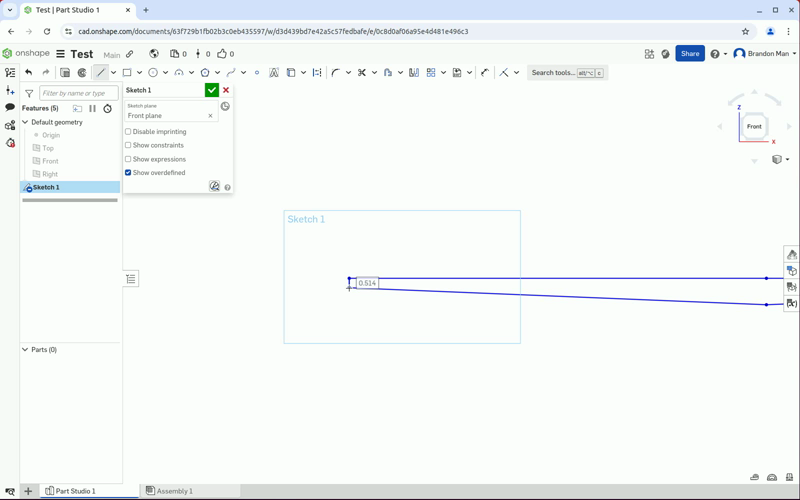
scroll(-6)
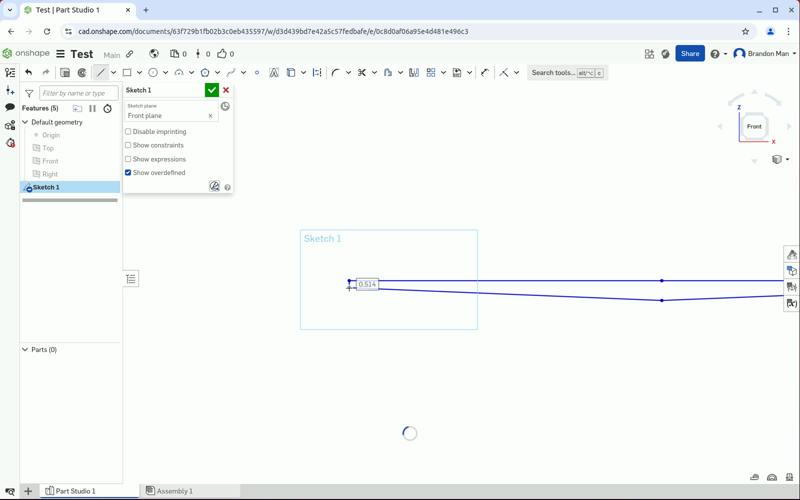
scroll(-6)
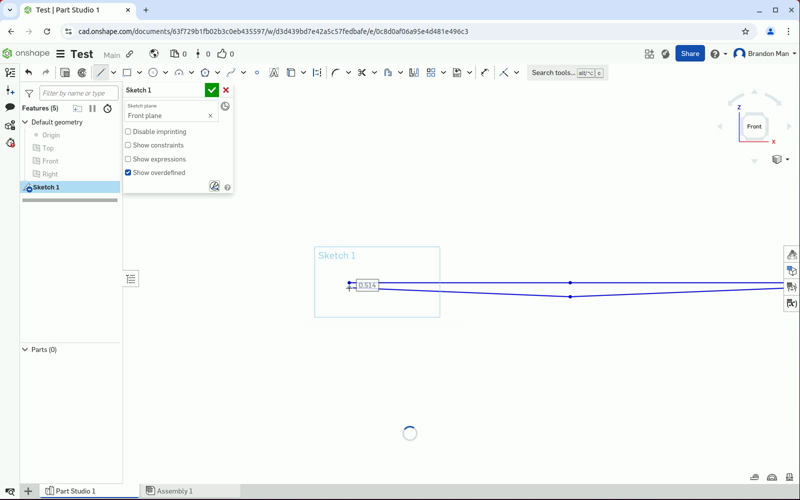
scroll(-6)
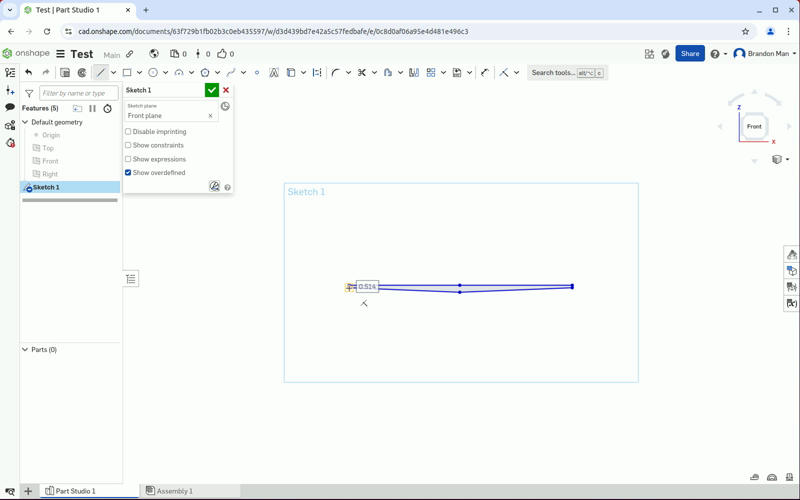
key(esc)
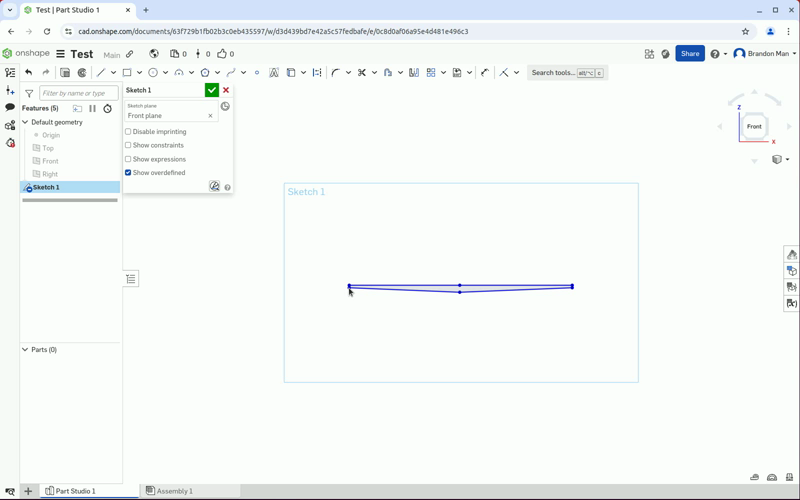
mouse_move(477, 287)
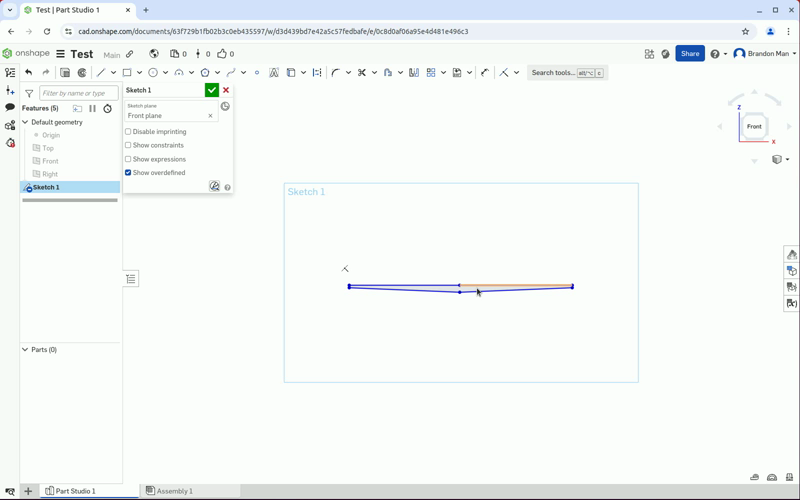
scroll(6)
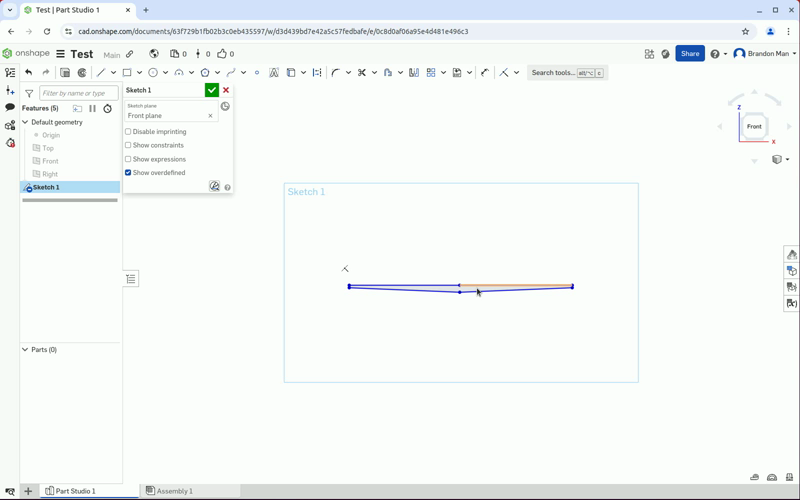
scroll(6)
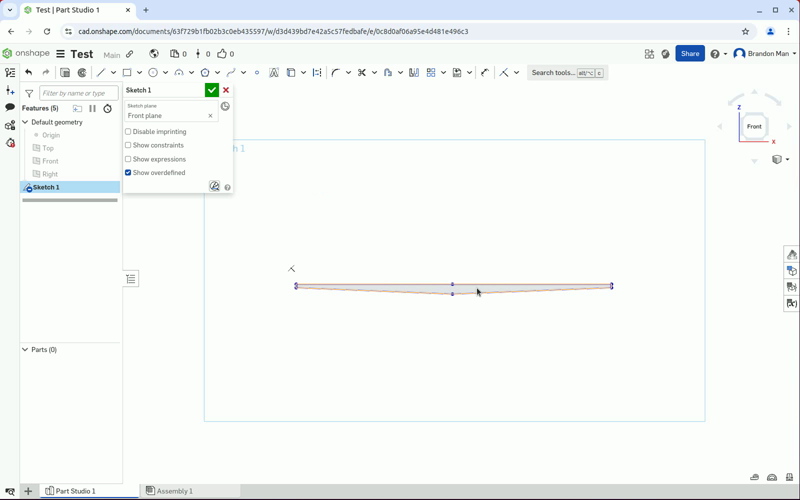
scroll(6)
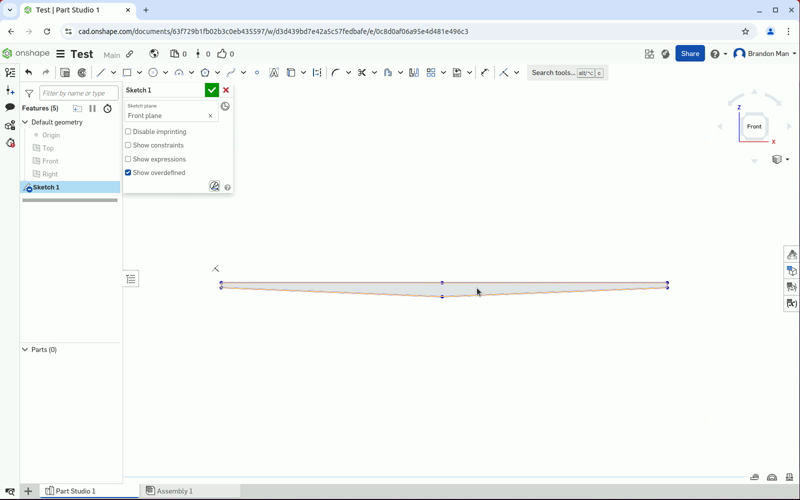
scroll(6)
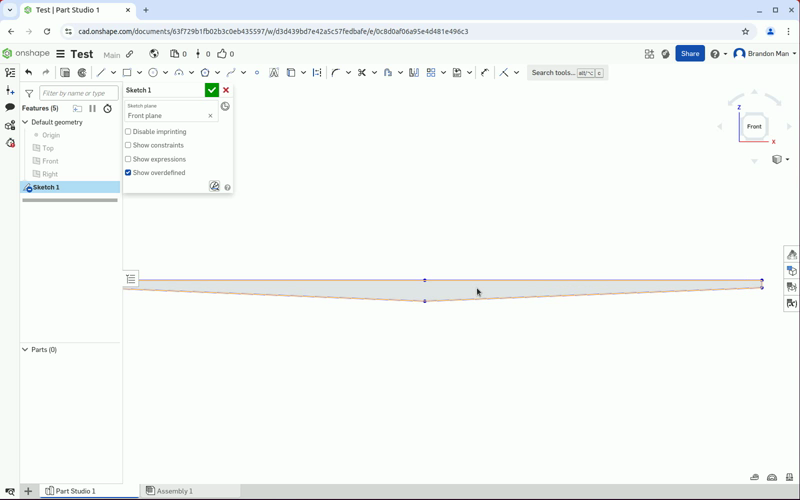
scroll(6)
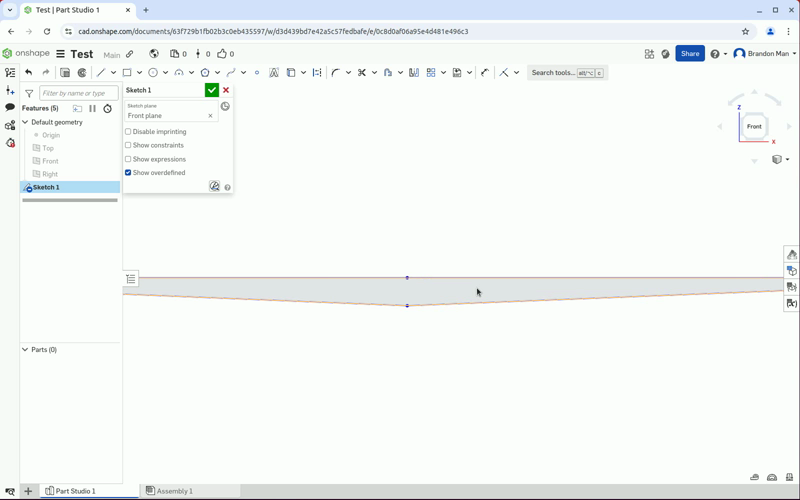
scroll(6)
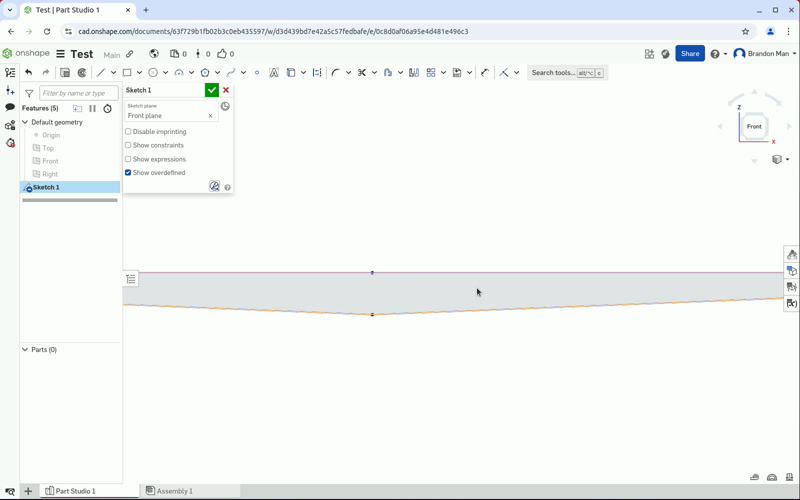
scroll(6)
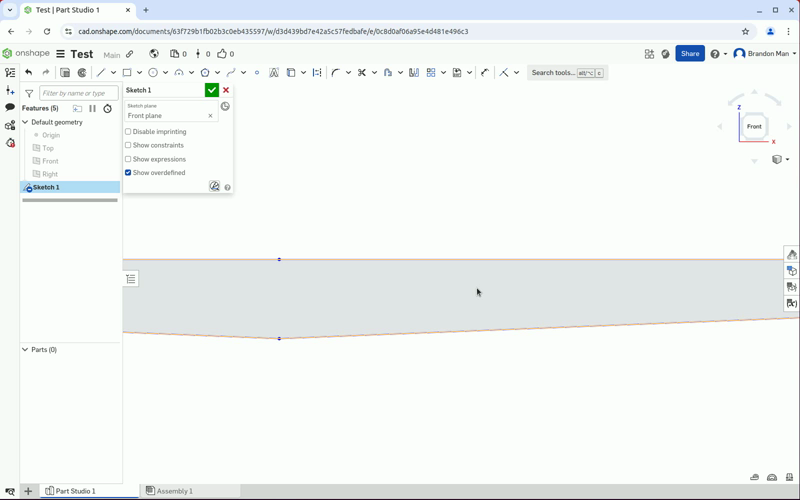
click(477, 287)
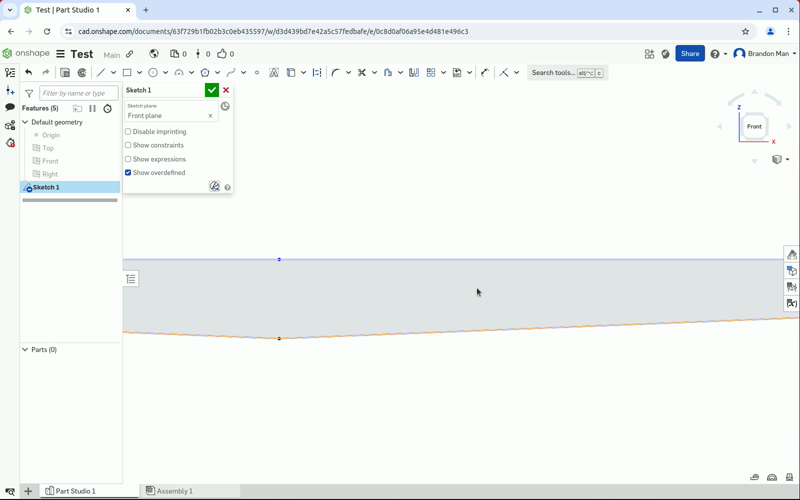
scroll(-6)
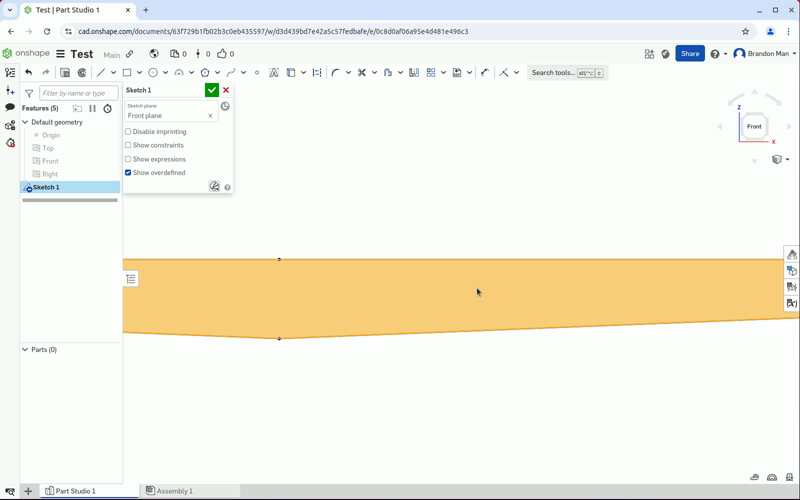
scroll(-6)
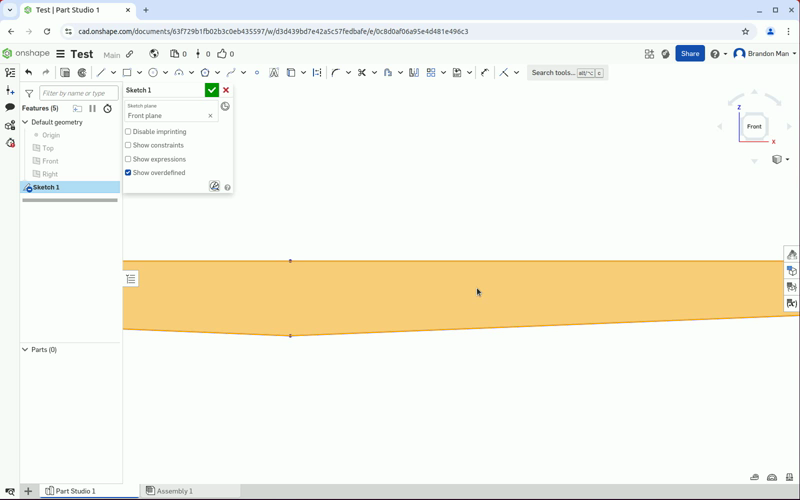
scroll(-6)
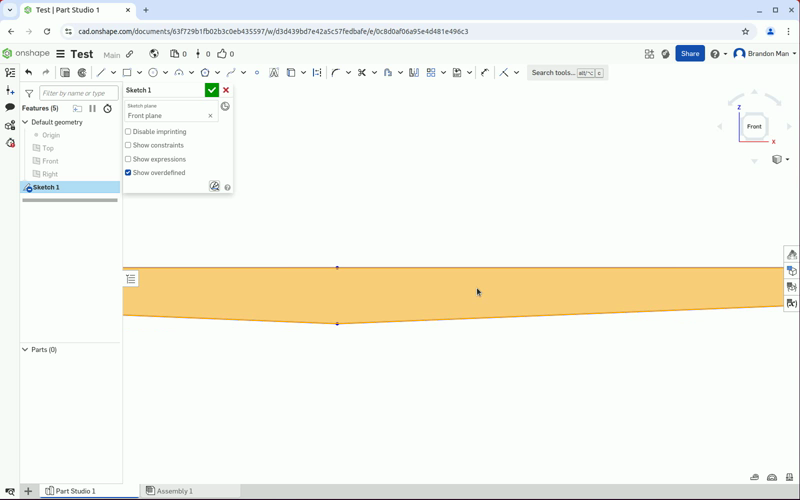
scroll(-6)
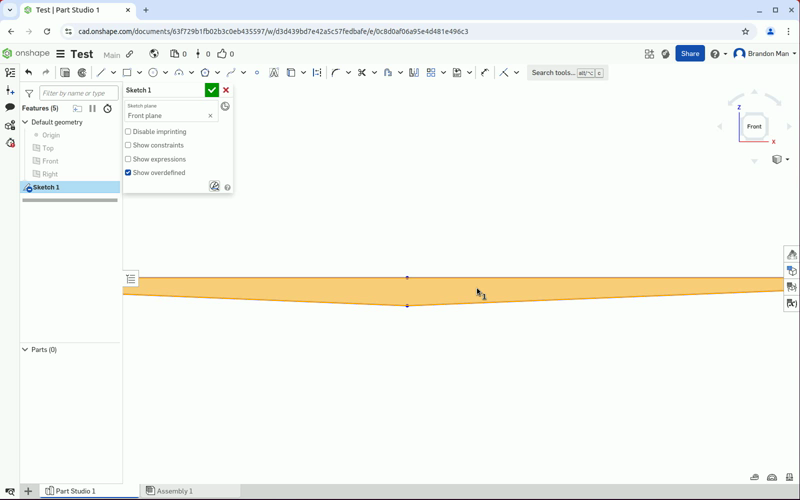
scroll(-6)
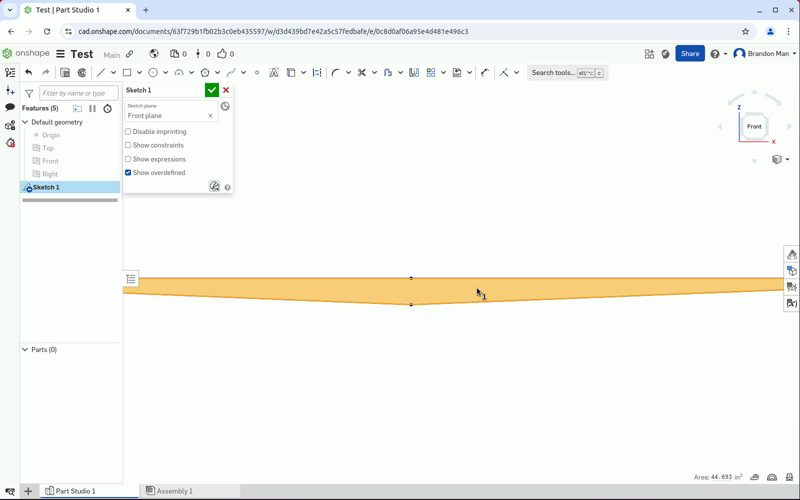
scroll(-6)
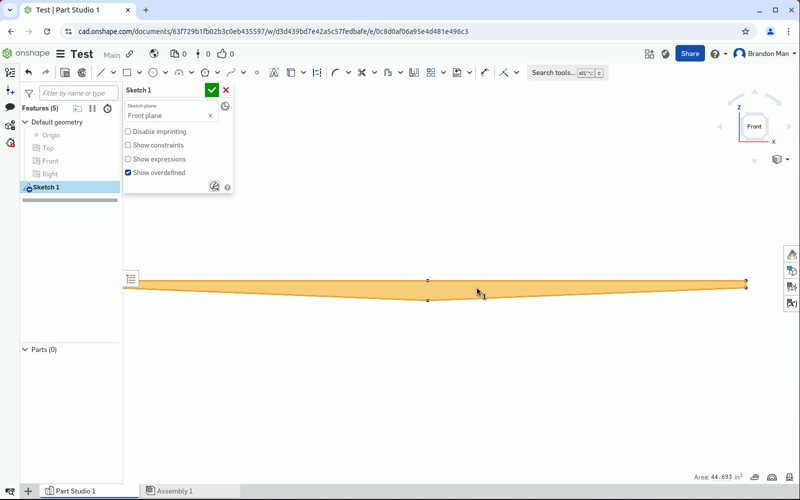
scroll(-6)
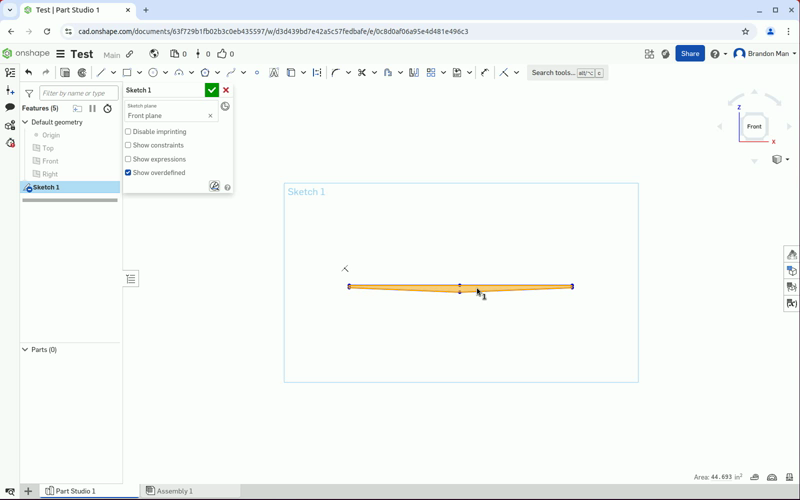
mouse_move(73, 352)
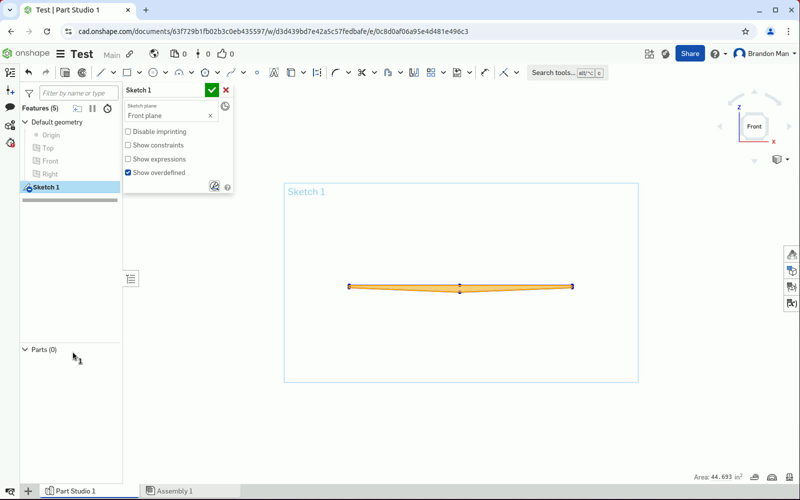
key(shift+y)
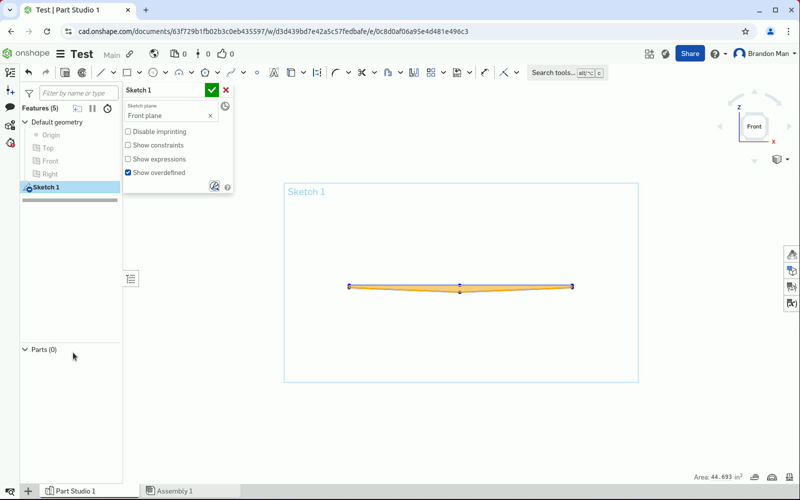
key(shift+e)
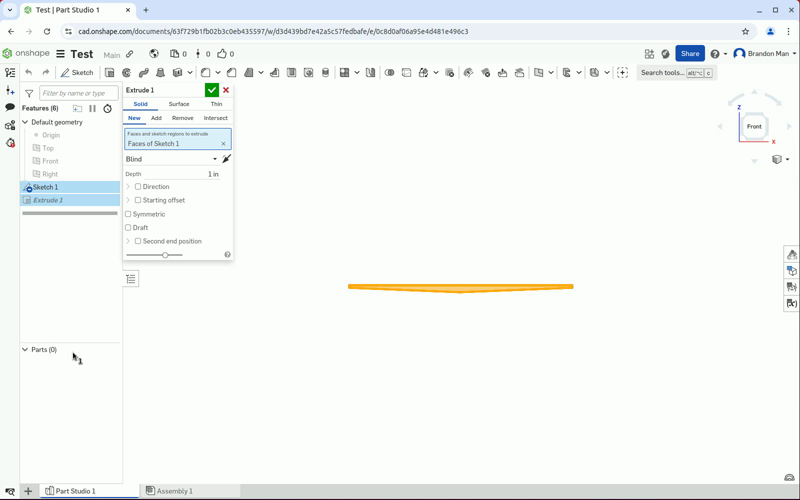
mouse_move(143, 106)
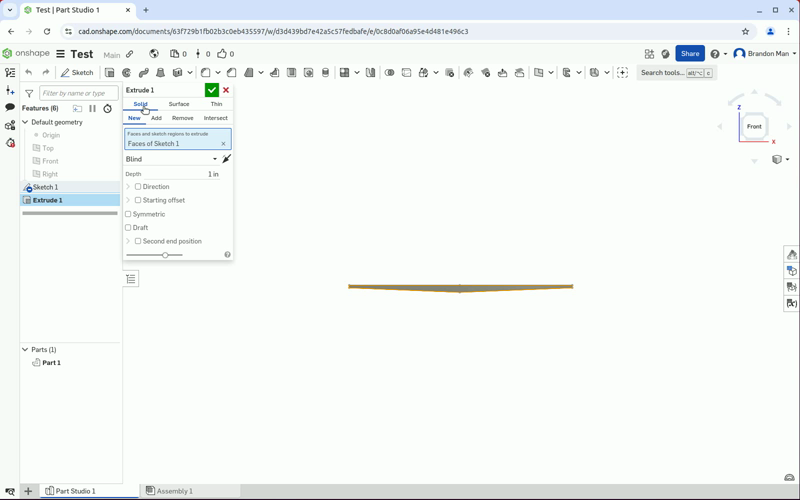
click(143, 106)
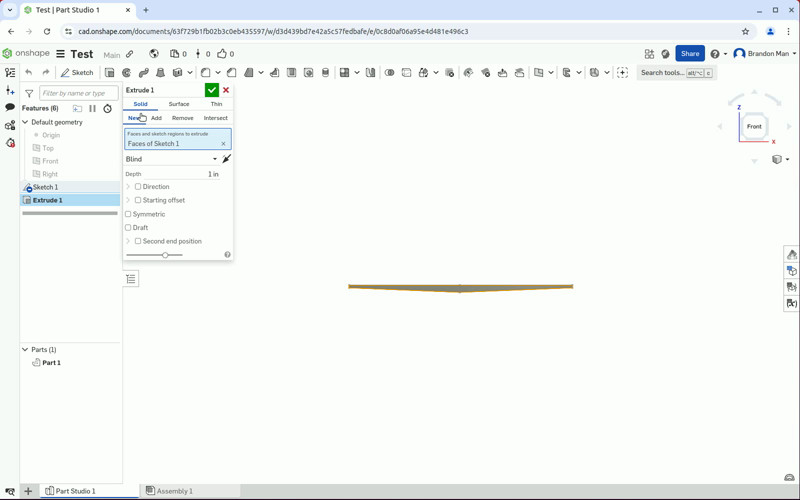
mouse_move(137, 120)
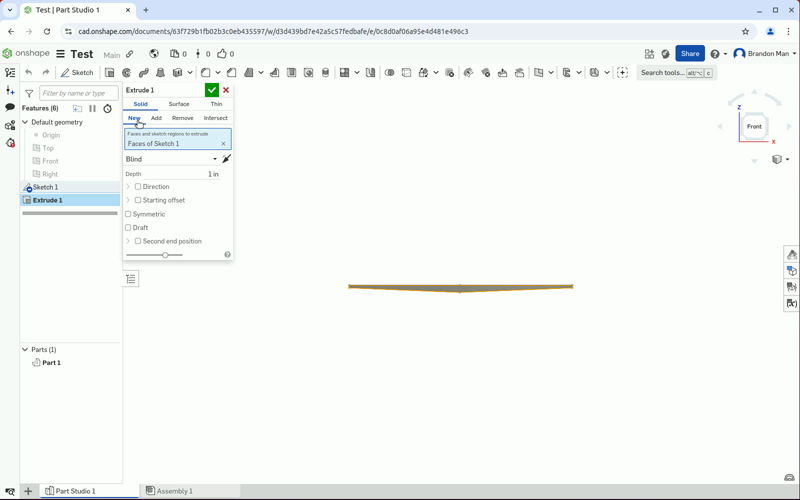
click(137, 120)
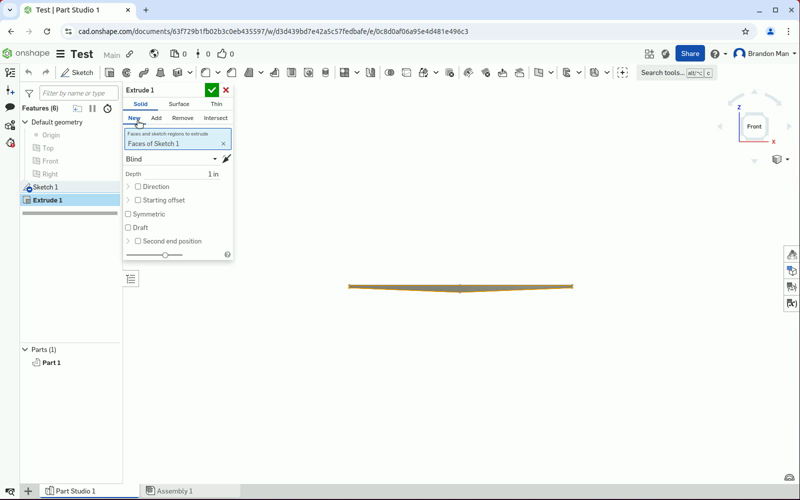
key(tab, 4)
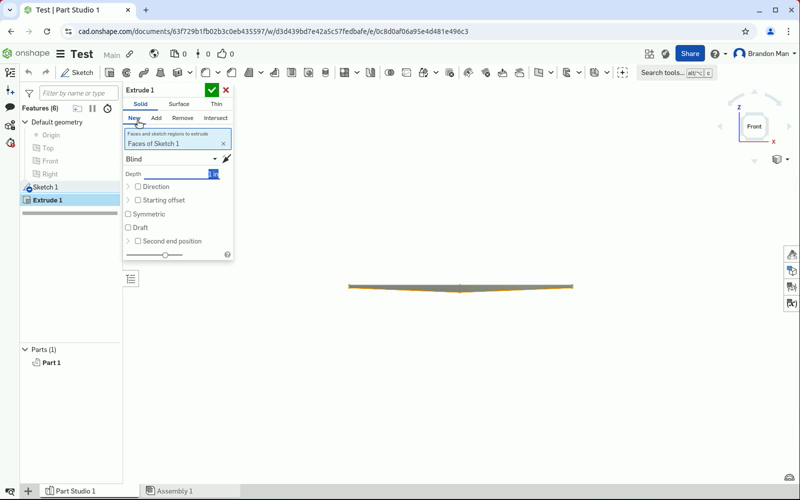
text(-0.482)
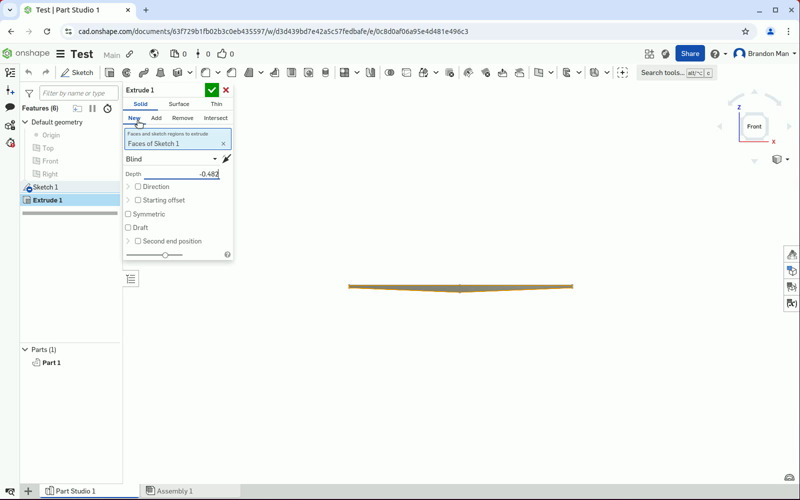
key(tab, 3)
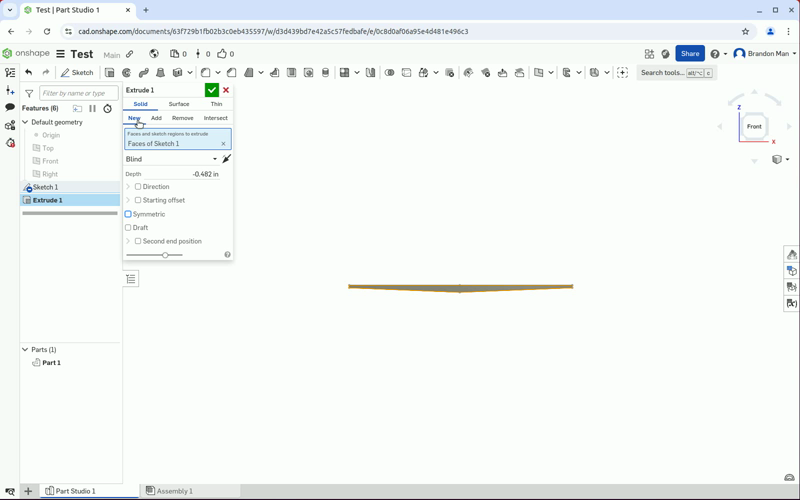
key(space)
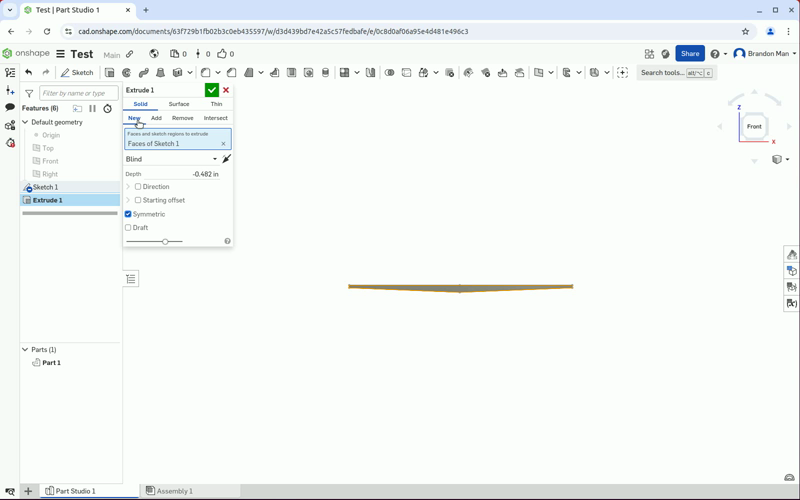
key(enter)
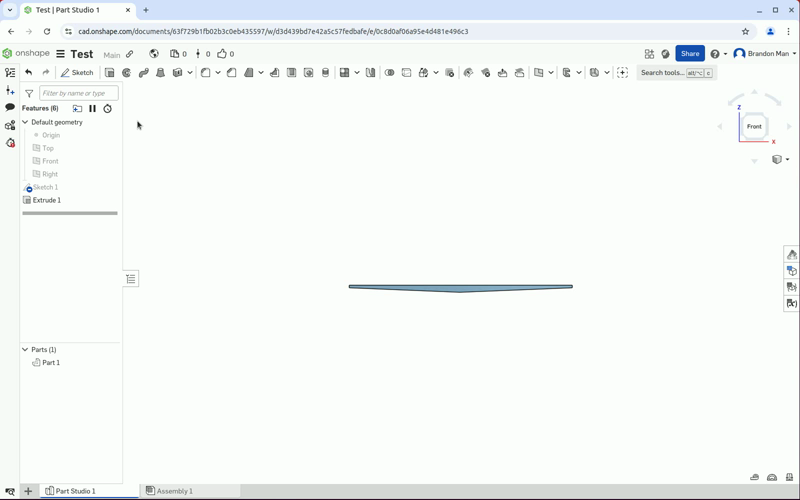
key(shift+h)
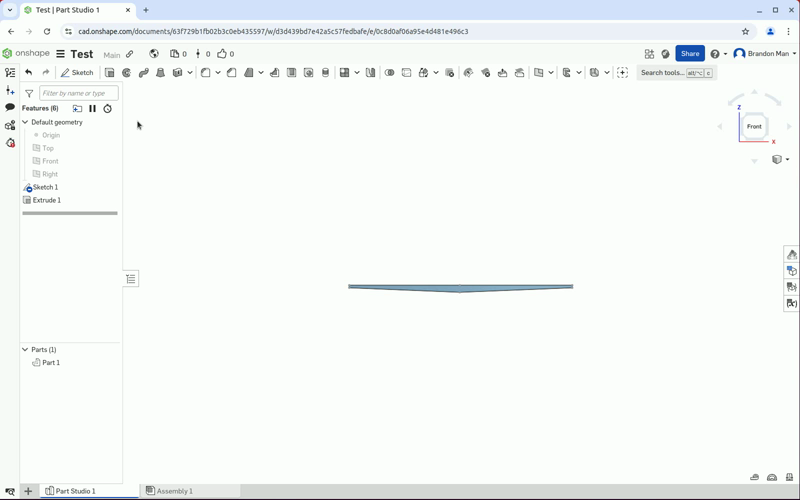
key(shift+h)
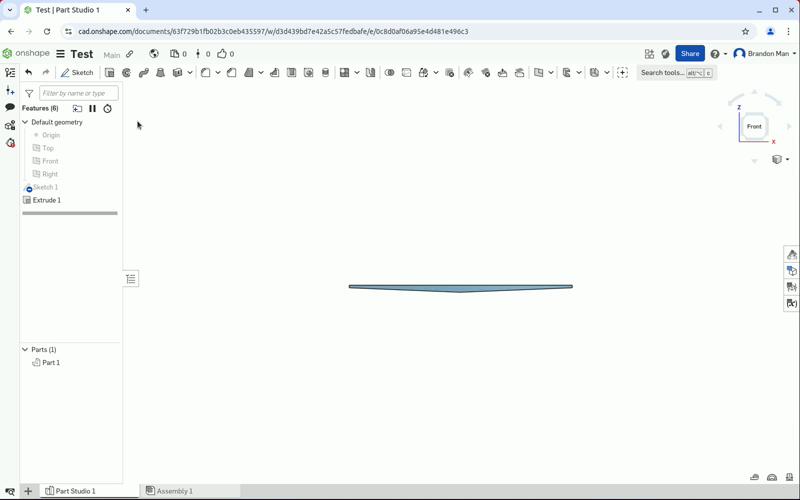
mouse_move(73, 189)
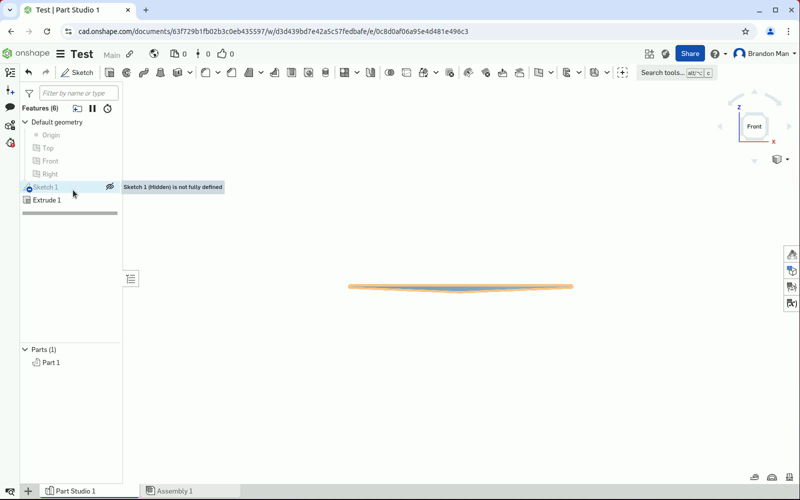
click(73, 189)
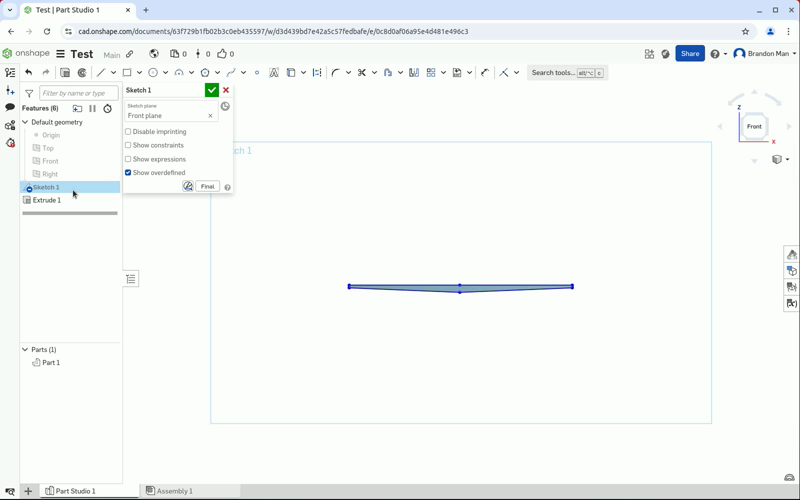
mouse_move(229, 92)
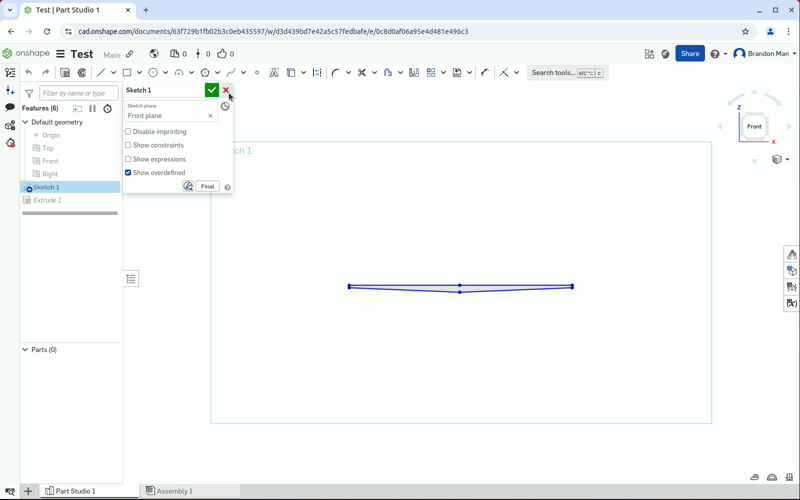
click(229, 92)
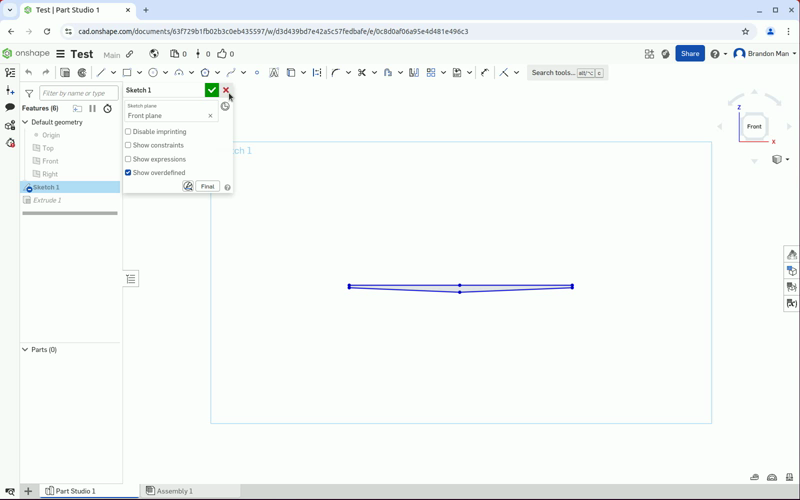
key(shift+s)
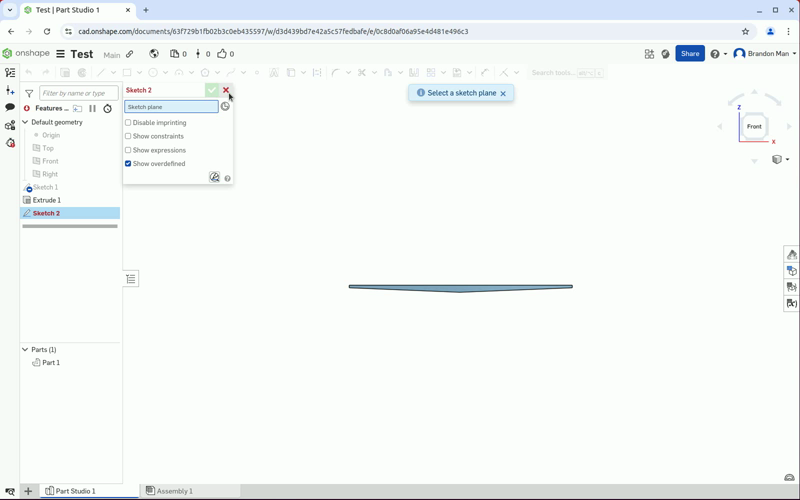
mouse_move(73, 163)
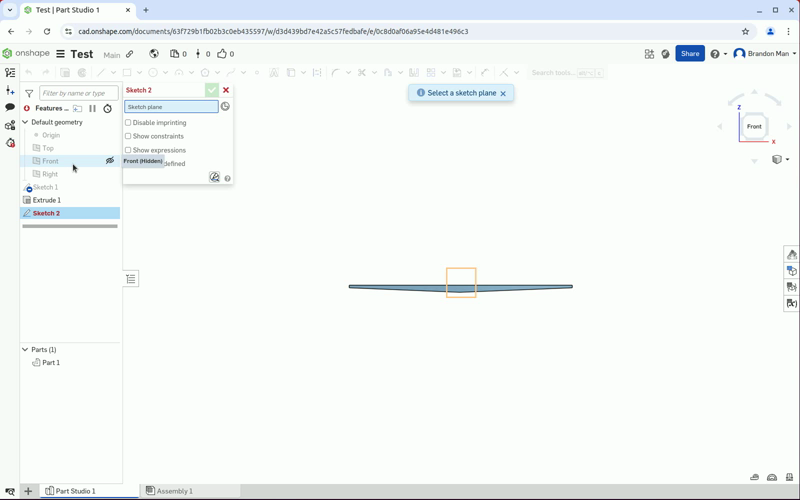
click(73, 163)
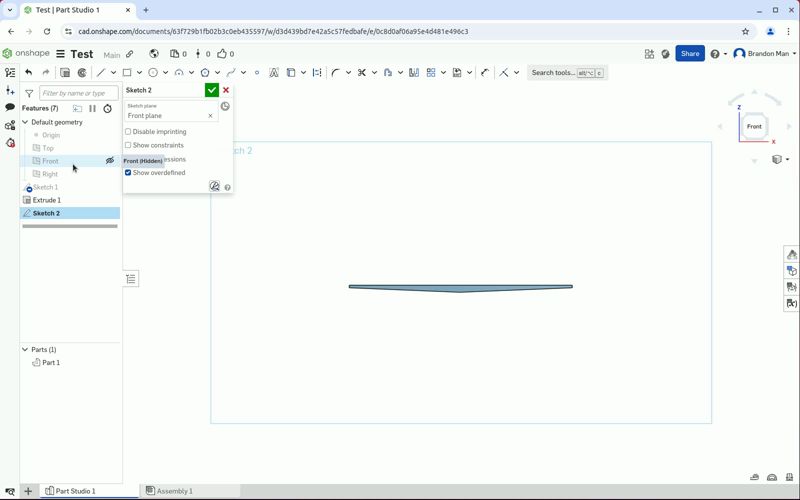
mouse_move(73, 352)
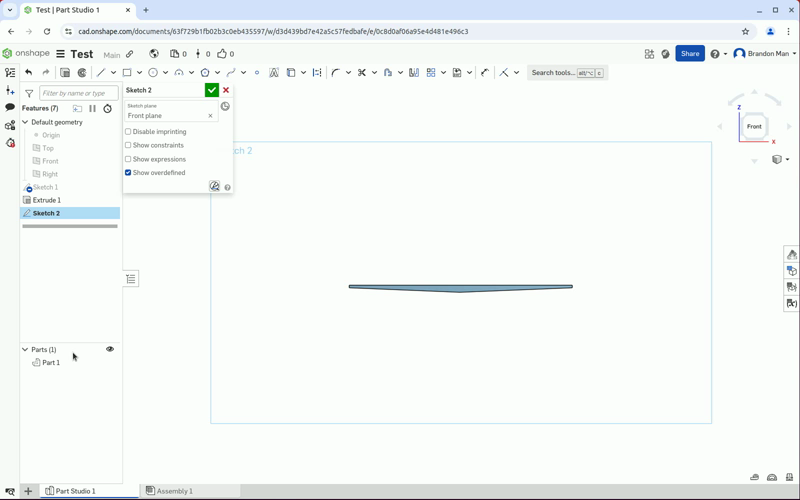
key(y)
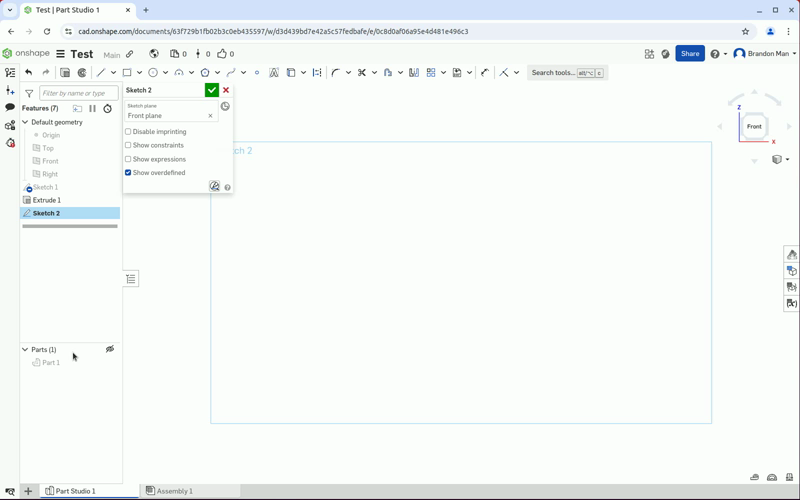
key(l)
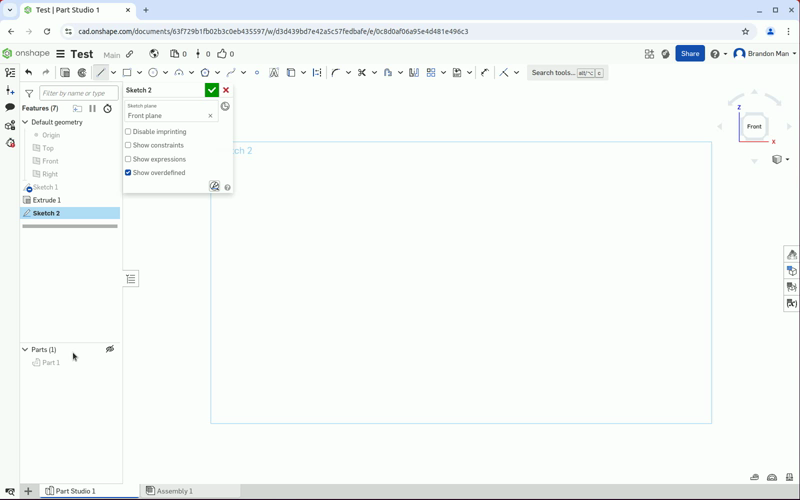
key_down(shift)
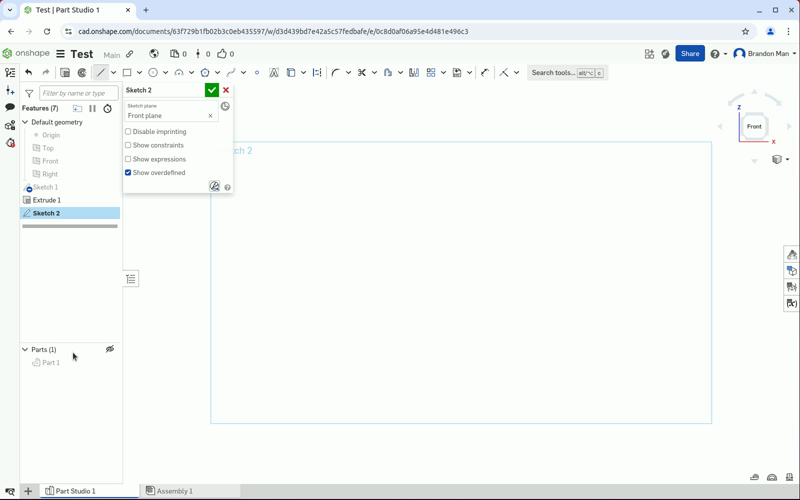
mouse_move(348, 290)
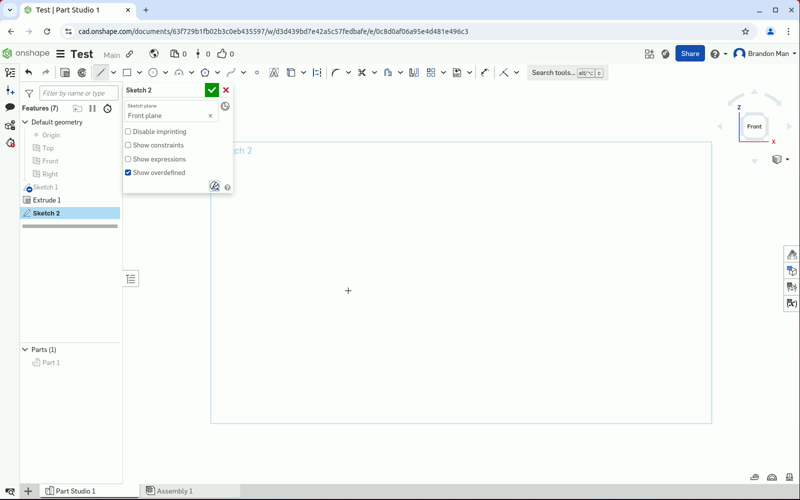
click(348, 290)
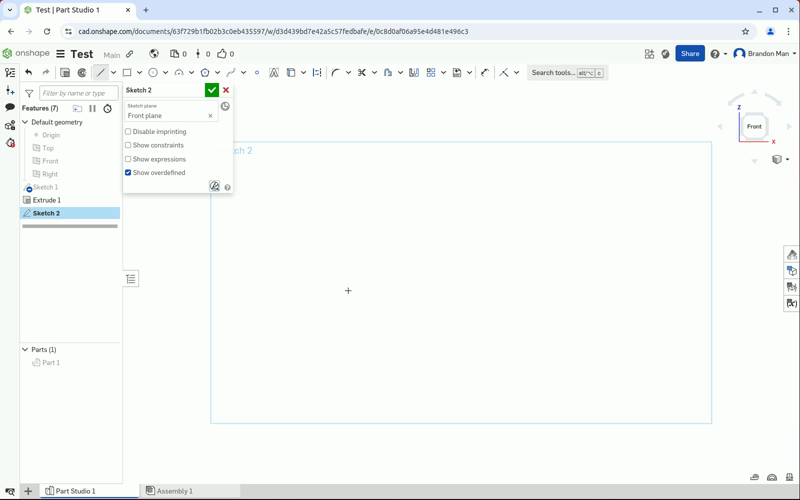
key_up(shift)
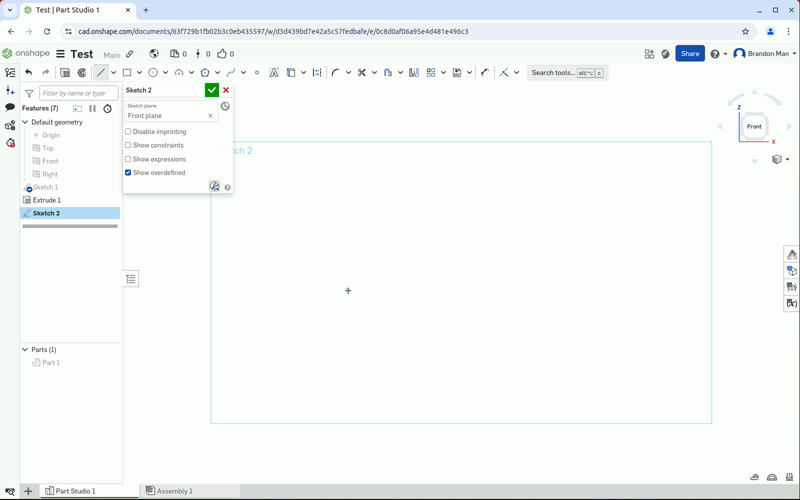
key_down(shift)
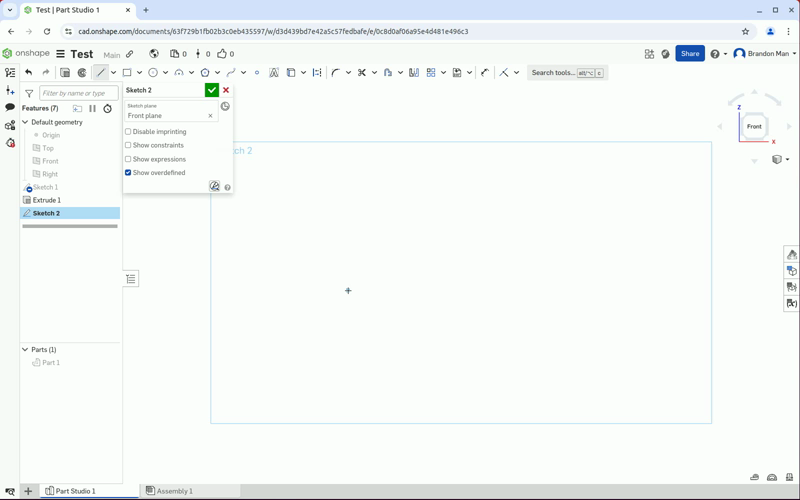
mouse_move(458, 294)
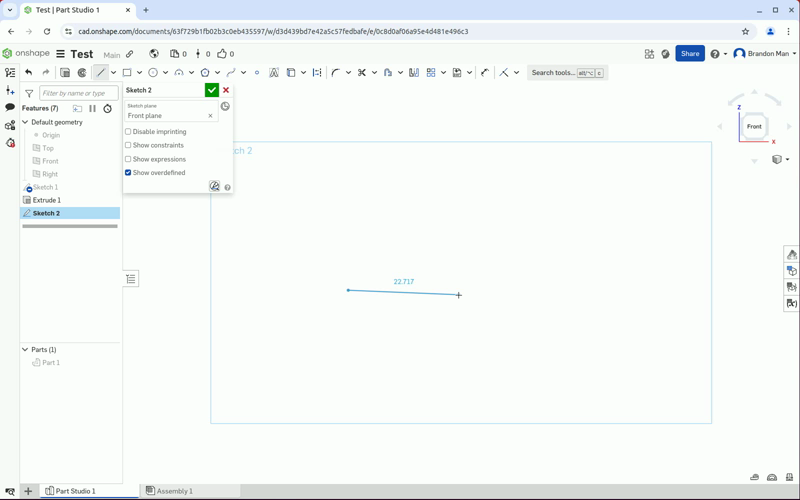
click(458, 294)
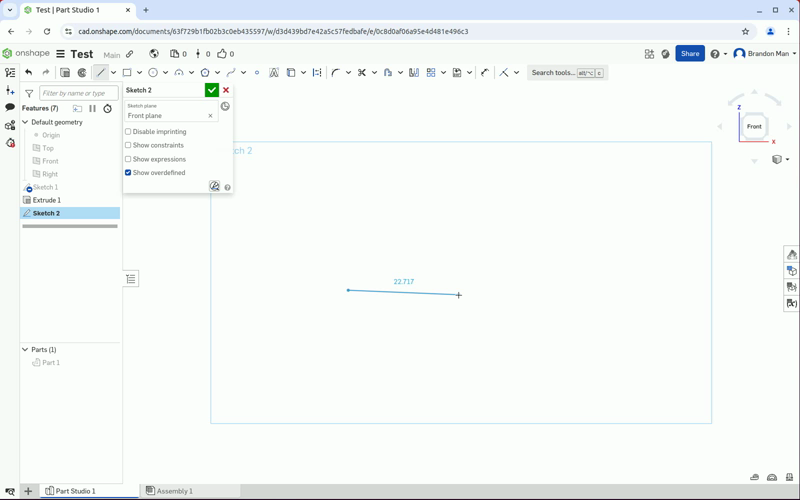
key_up(shift)
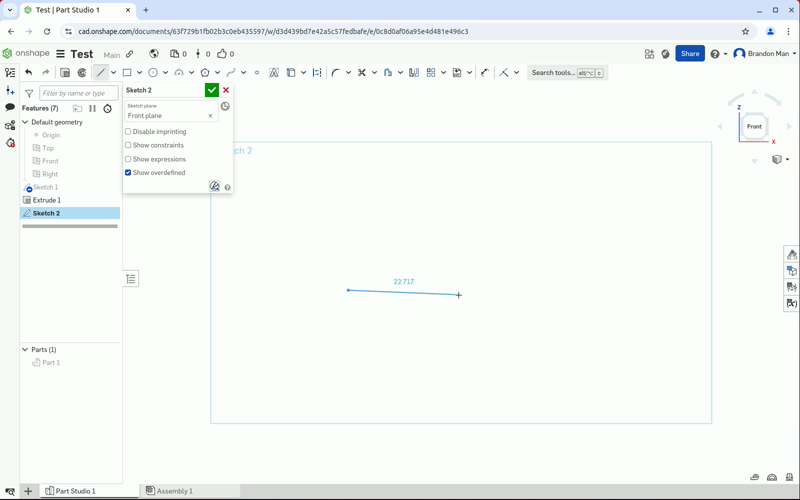
key_down(shift)
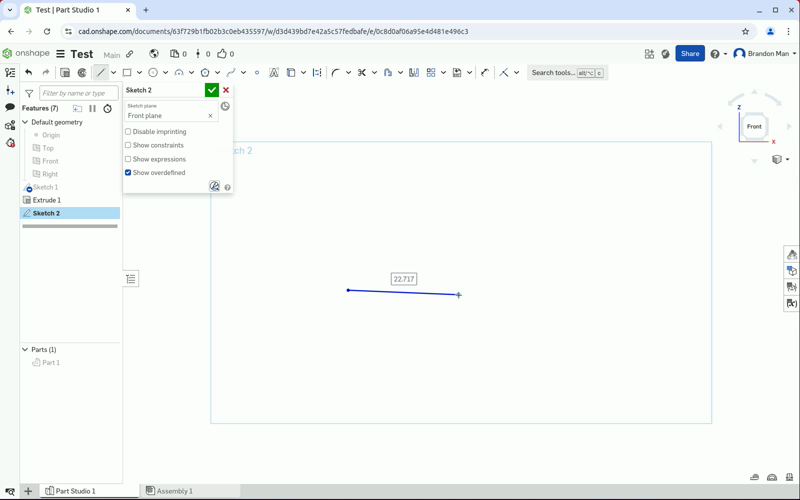
mouse_move(572, 290)
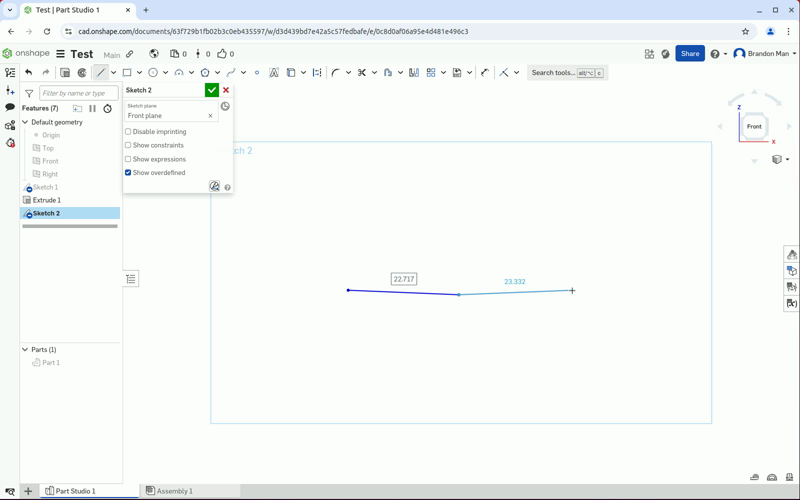
click(572, 290)
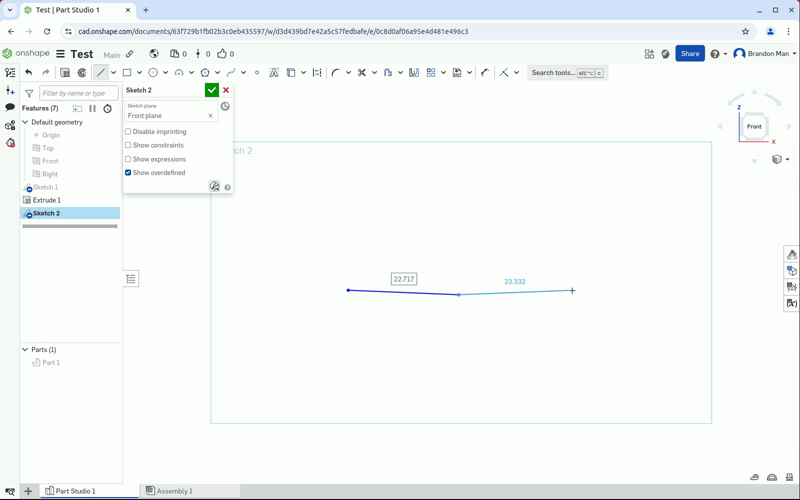
key_up(shift)
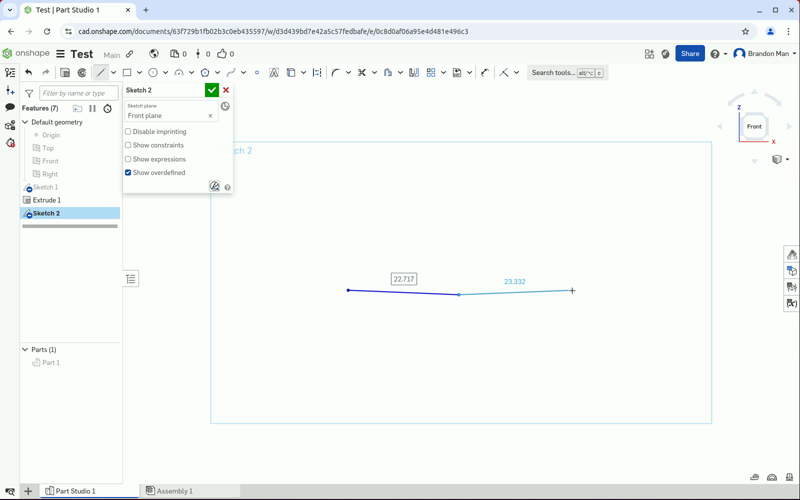
key_down(shift)
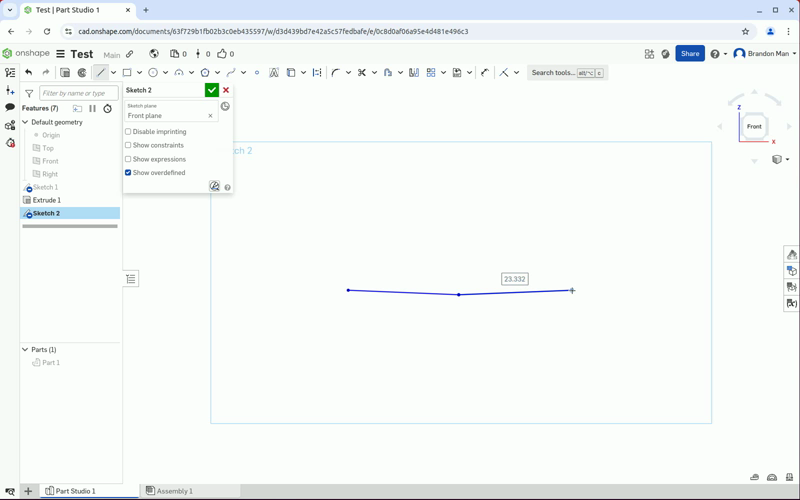
mouse_move(589, 290)
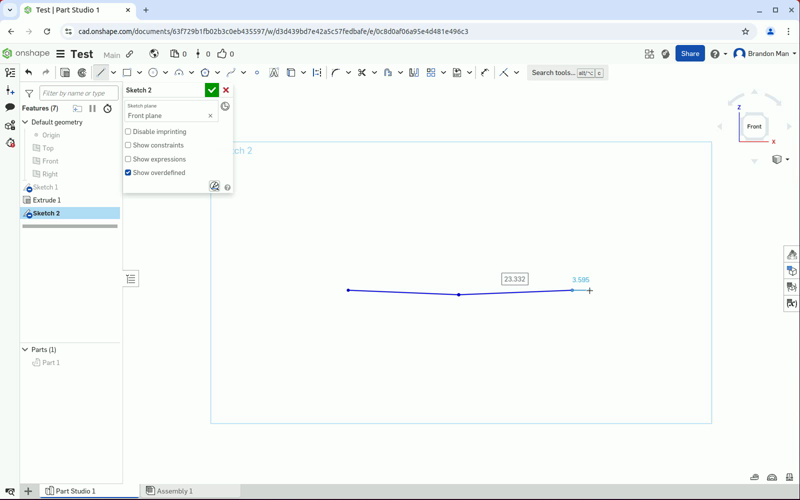
mouse_move(572, 285)
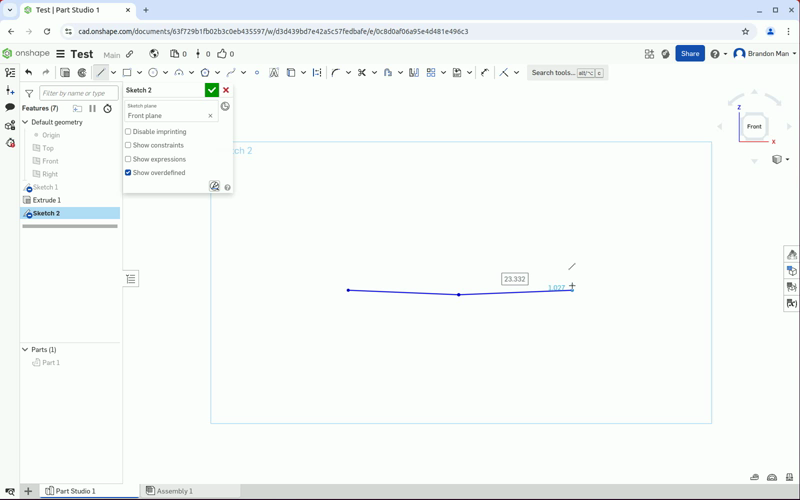
scroll(6)
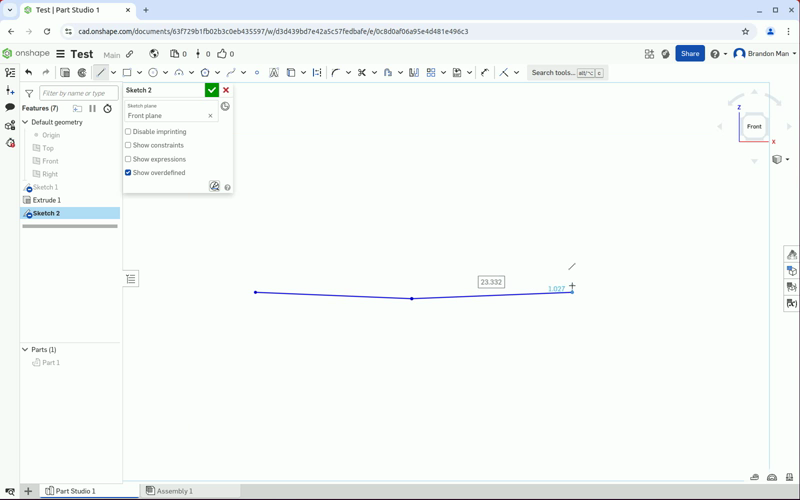
scroll(6)
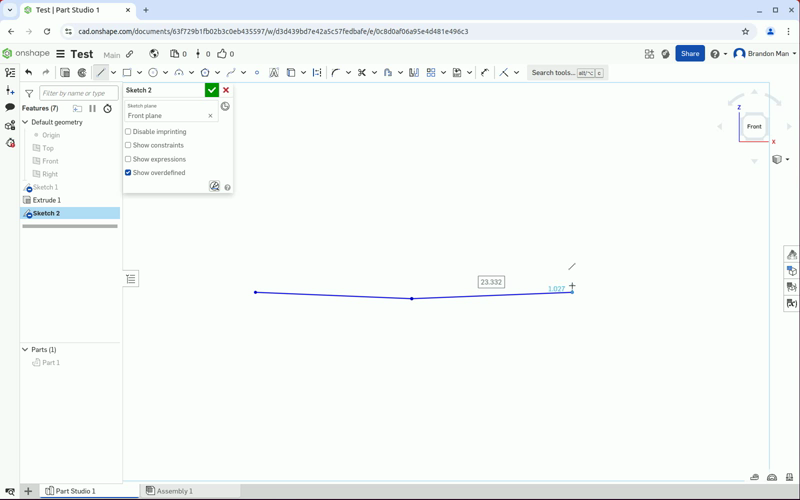
scroll(6)
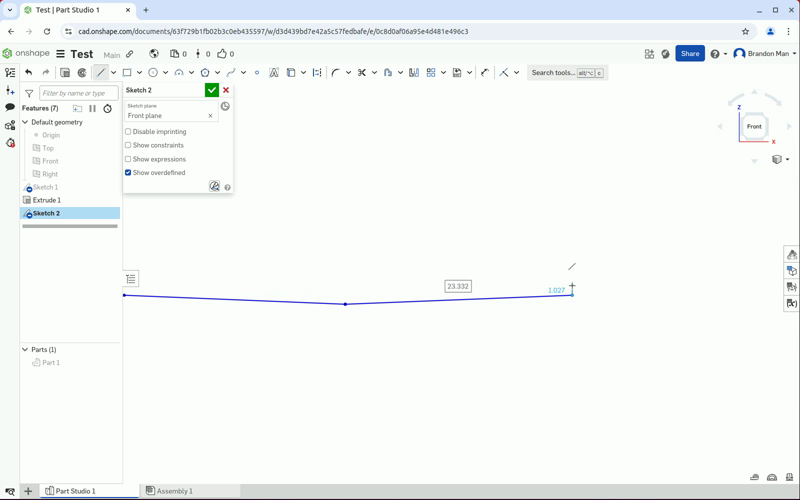
scroll(6)
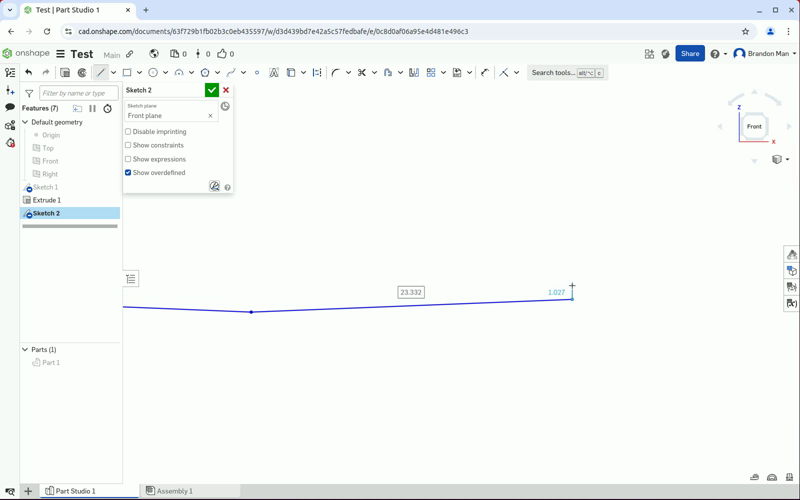
scroll(6)
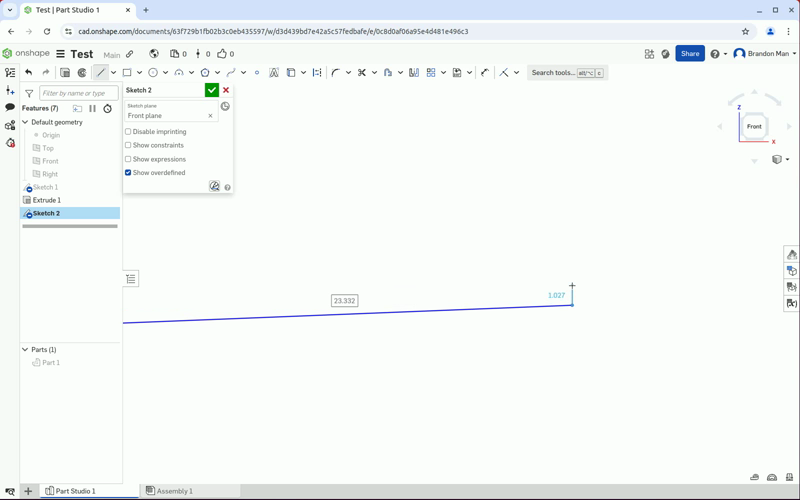
scroll(6)
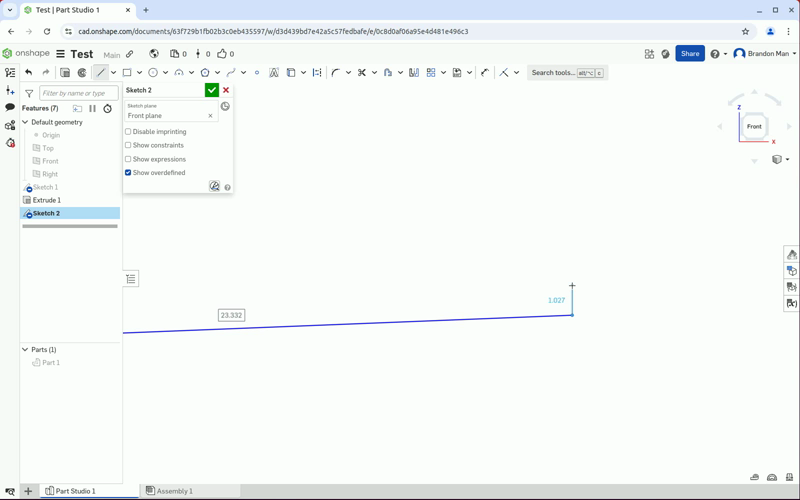
scroll(6)
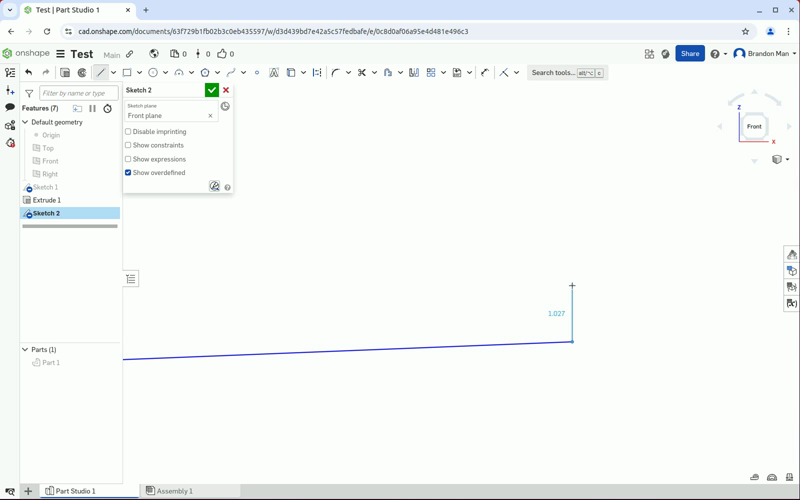
click(572, 285)
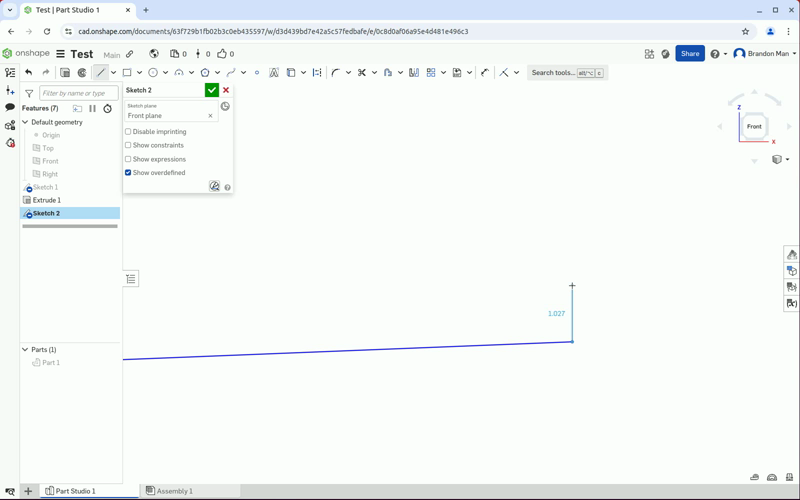
scroll(-6)
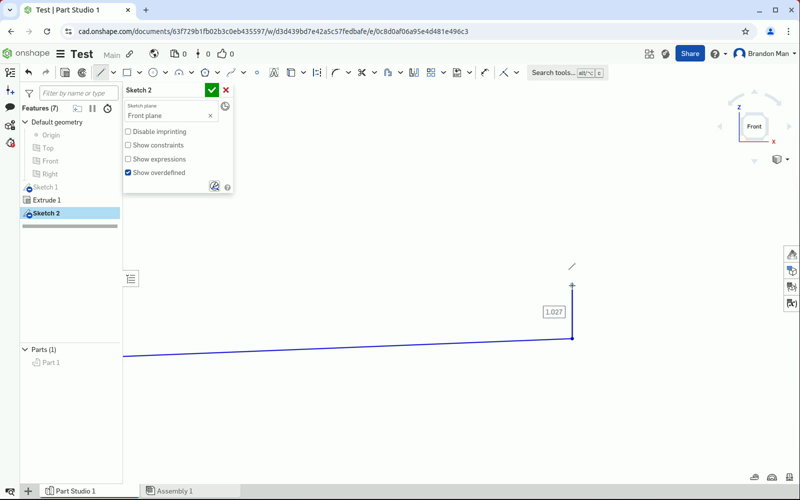
scroll(-6)
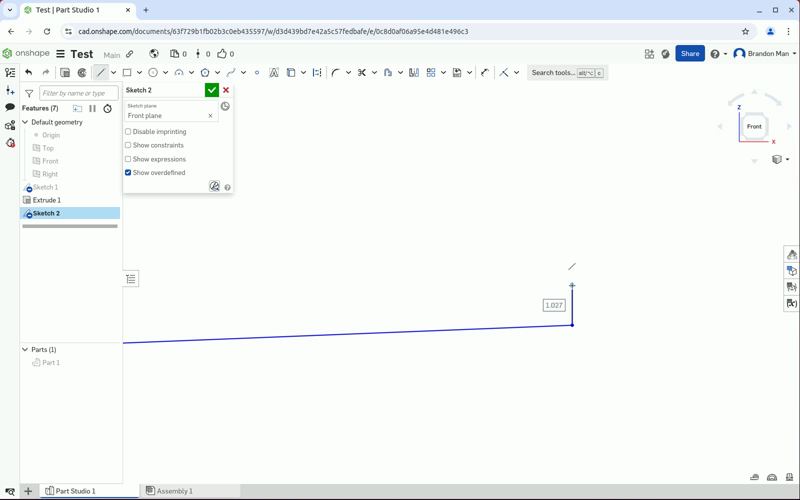
scroll(-6)
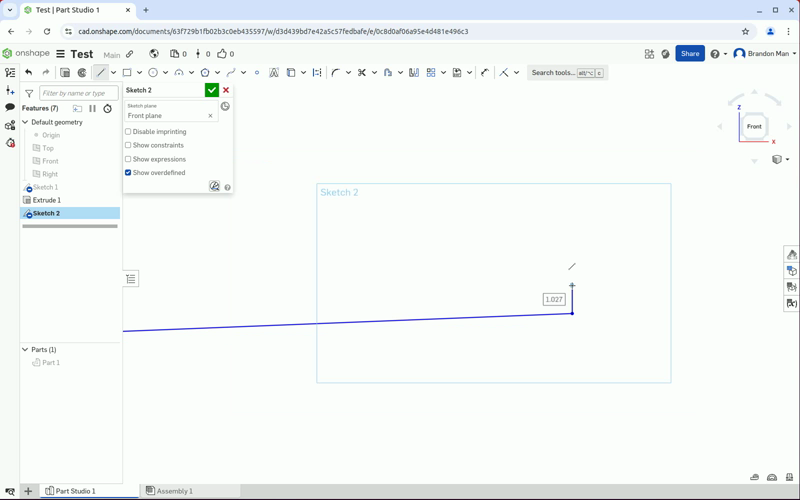
scroll(-6)
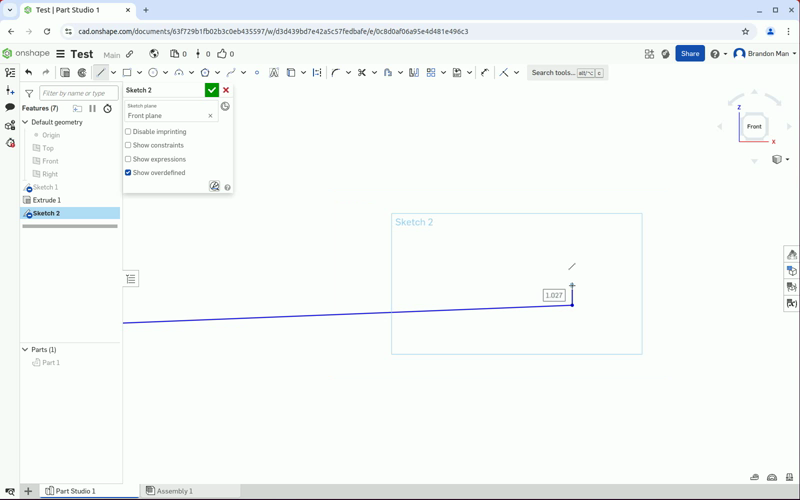
scroll(-6)
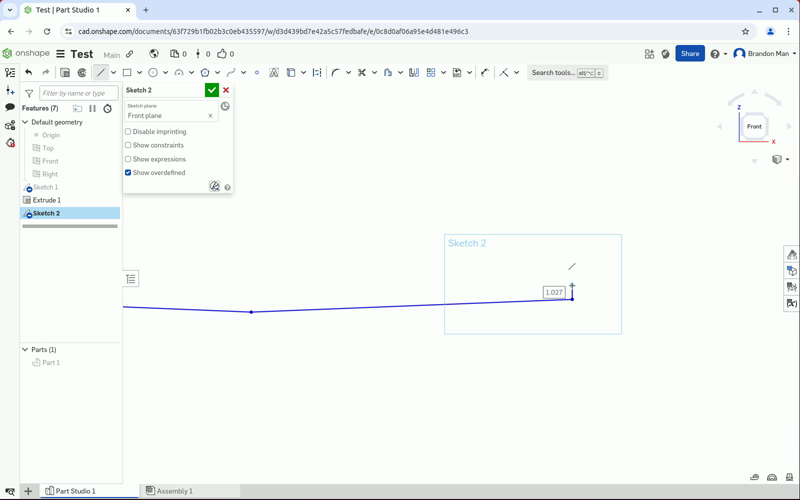
scroll(-6)
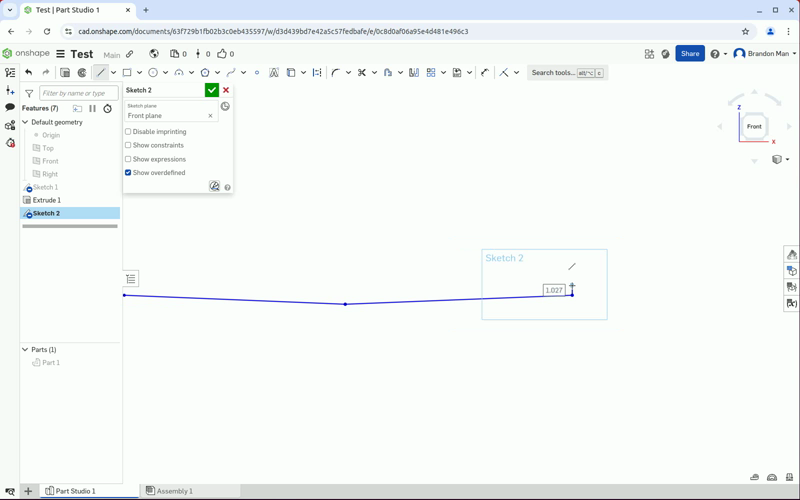
scroll(-6)
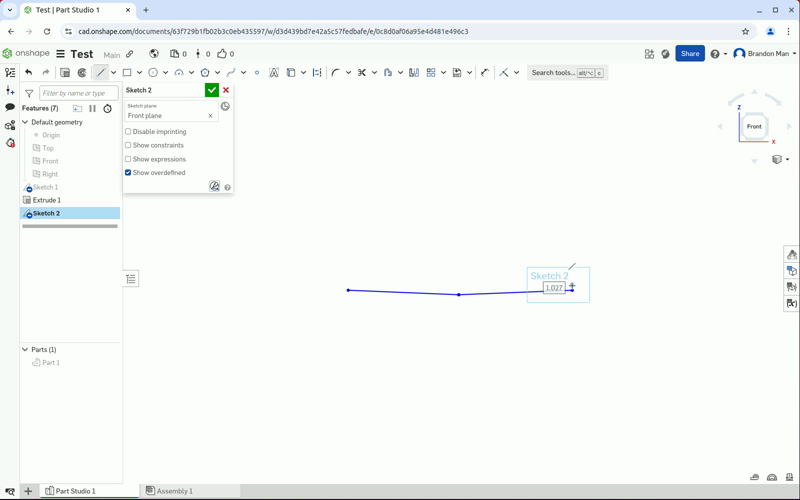
key_up(shift)
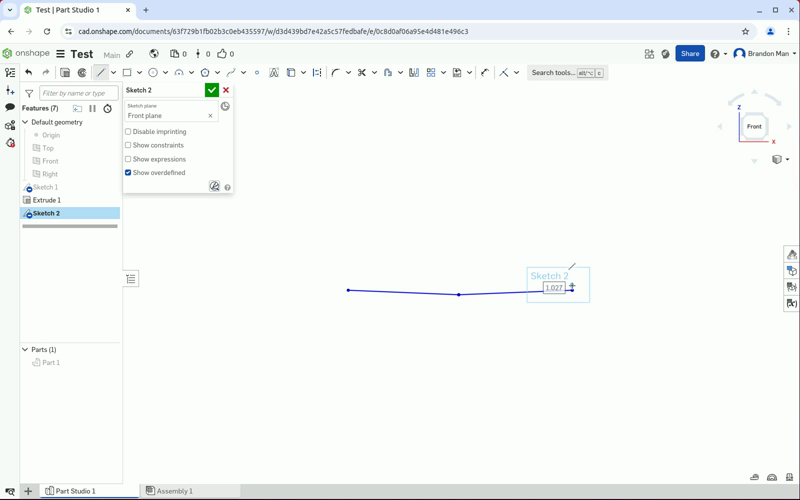
key_down(shift)
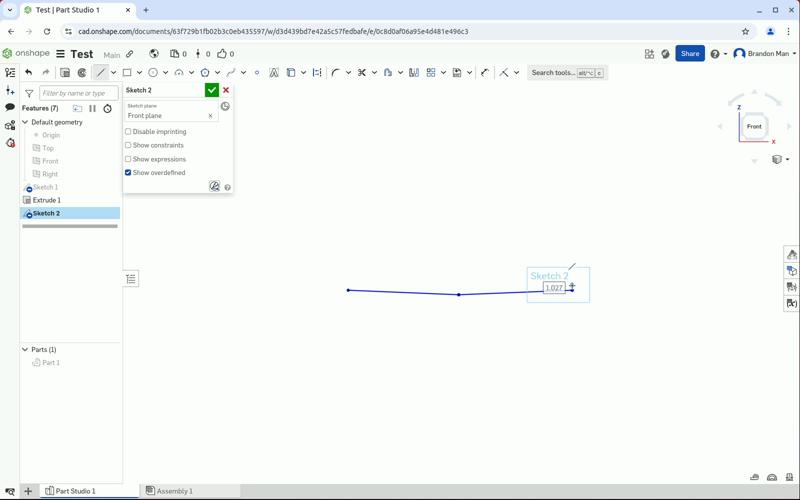
mouse_move(348, 285)
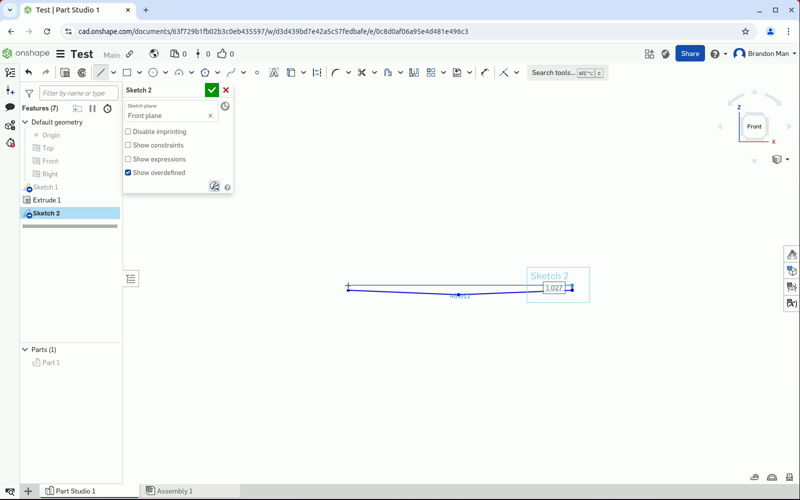
click(348, 285)
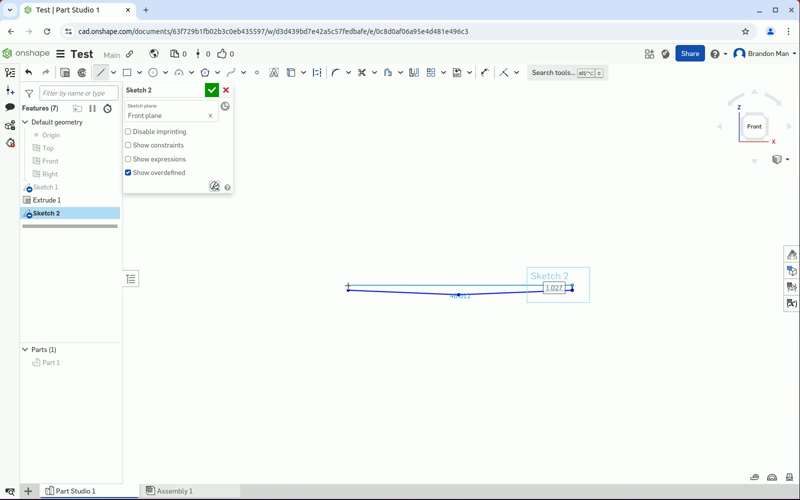
key_up(shift)
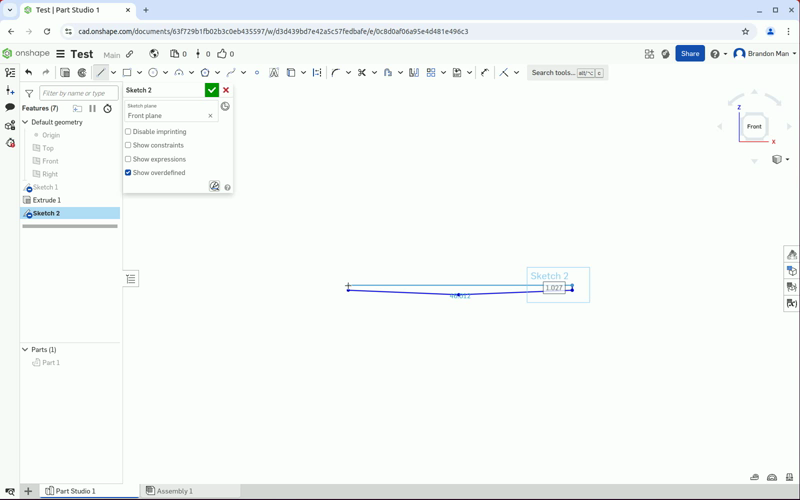
mouse_move(378, 285)
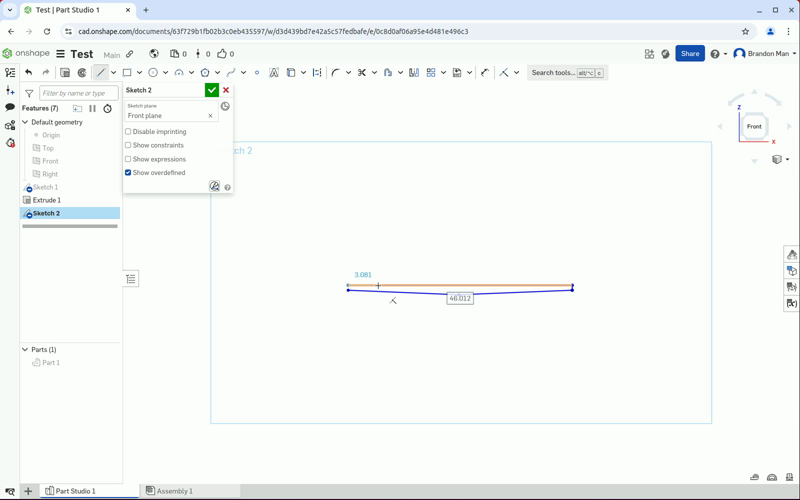
key_down(shift)
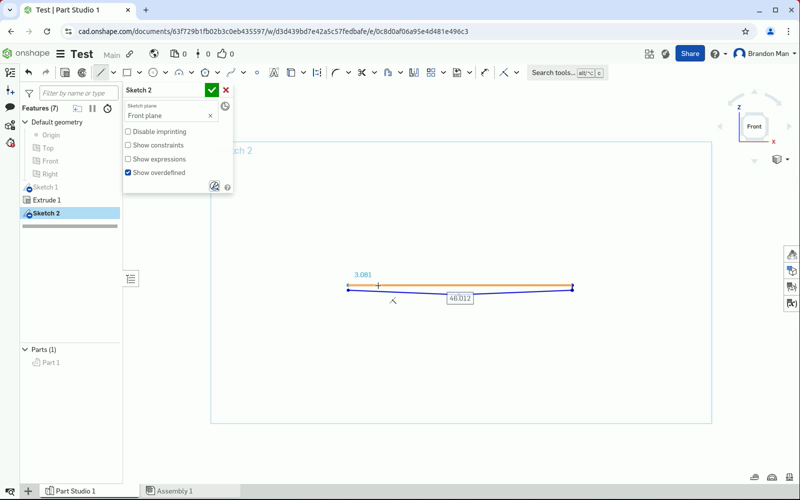
mouse_move(348, 290)
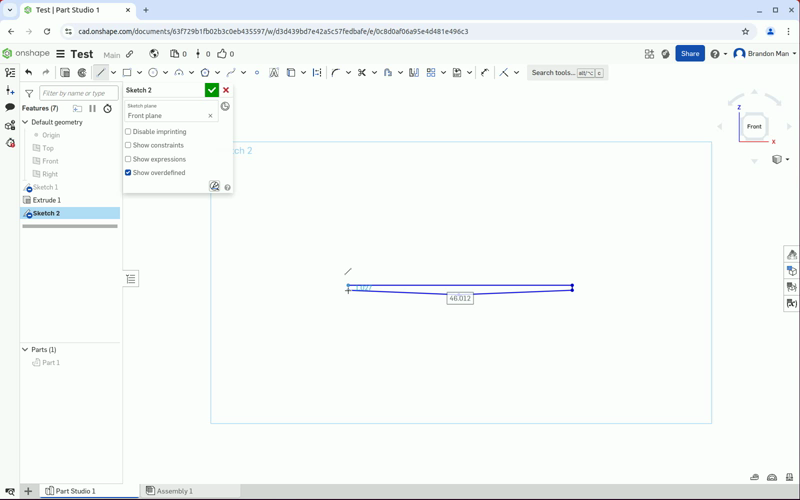
scroll(6)
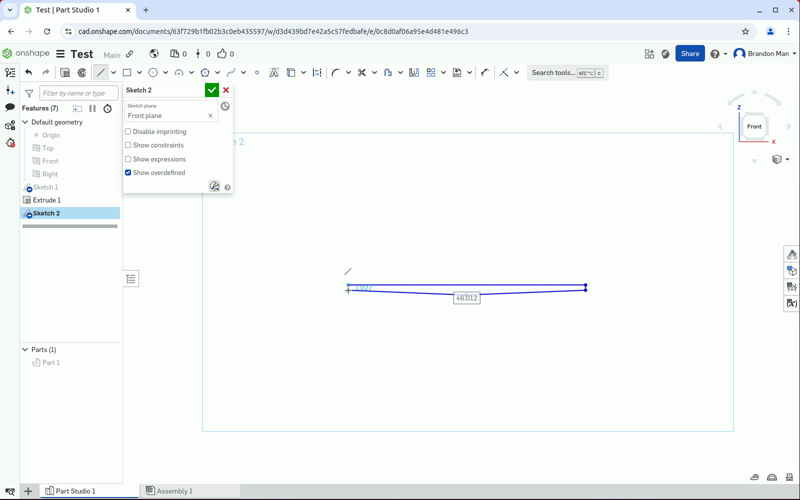
scroll(6)
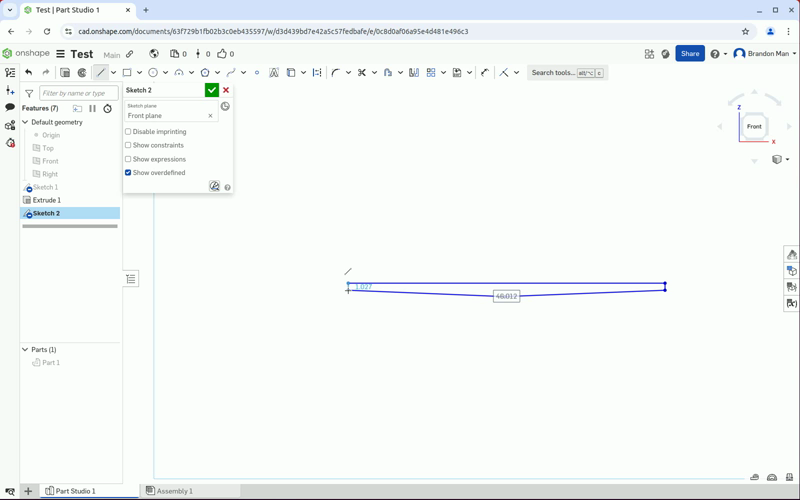
scroll(6)
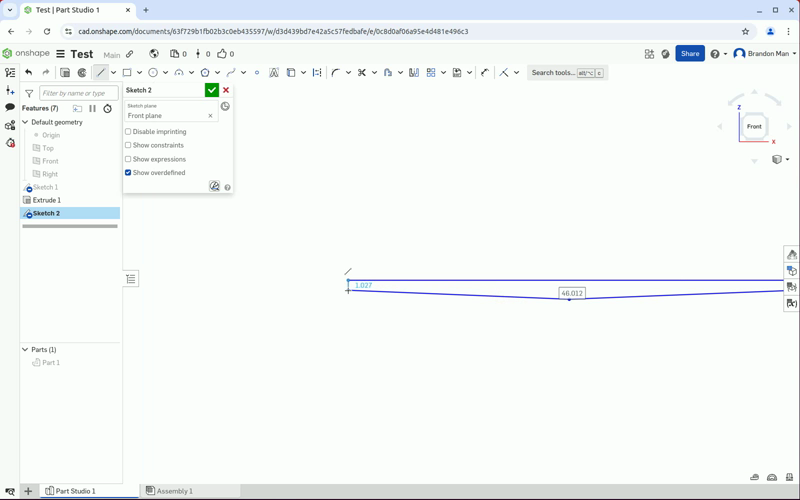
scroll(6)
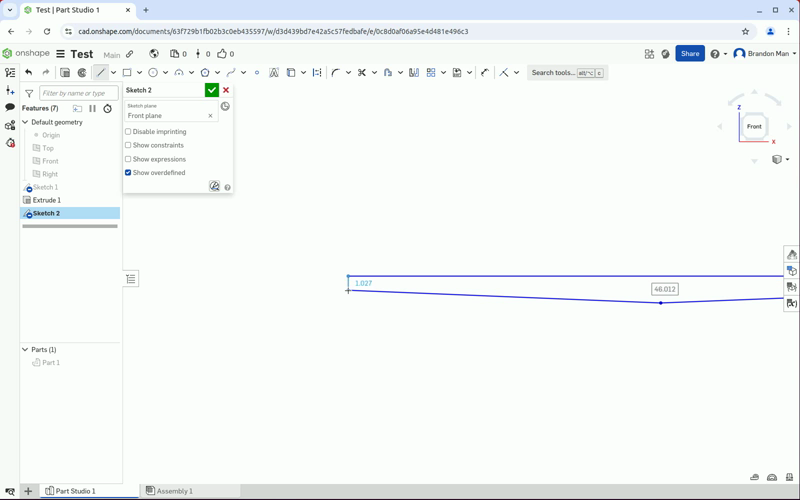
scroll(6)
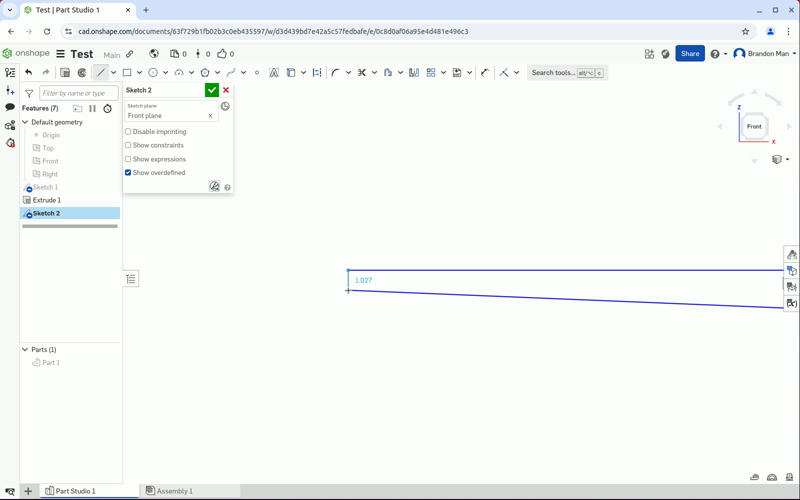
scroll(6)
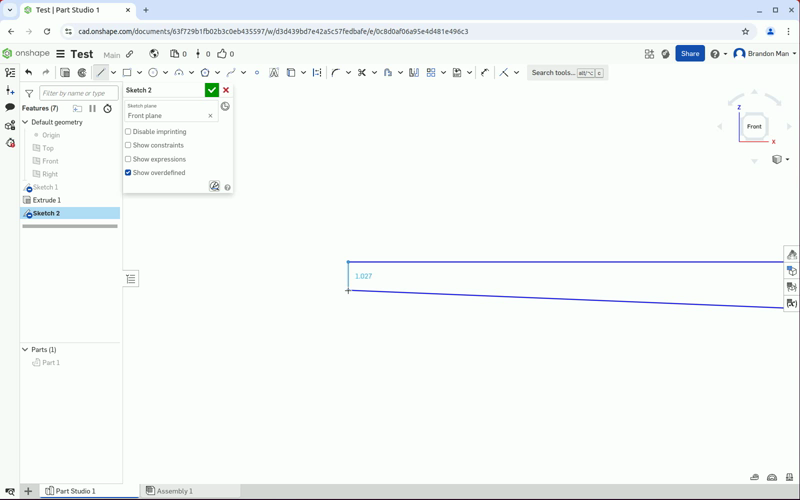
scroll(6)
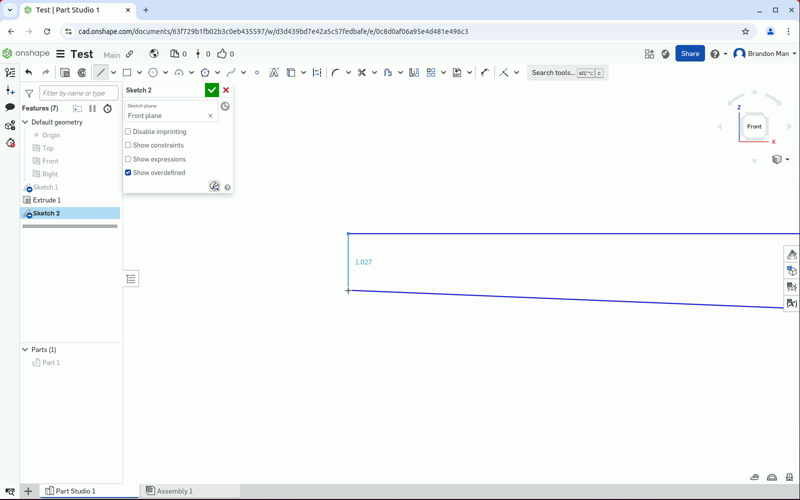
key_up(shift)
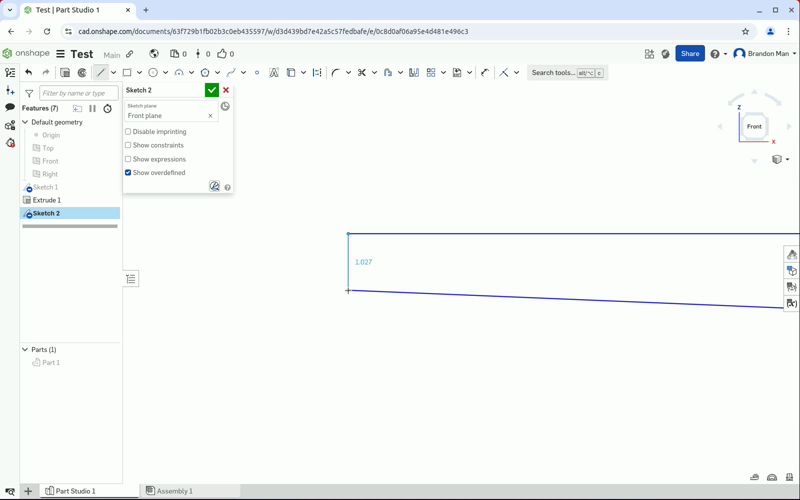
click(348, 290)
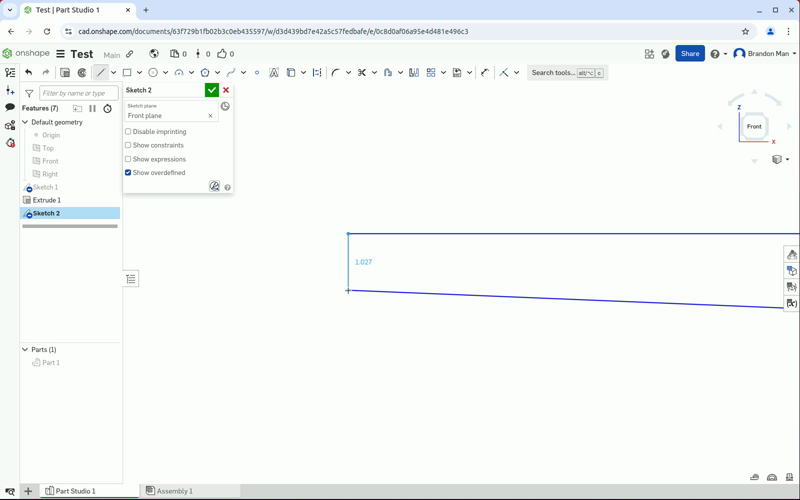
scroll(-6)
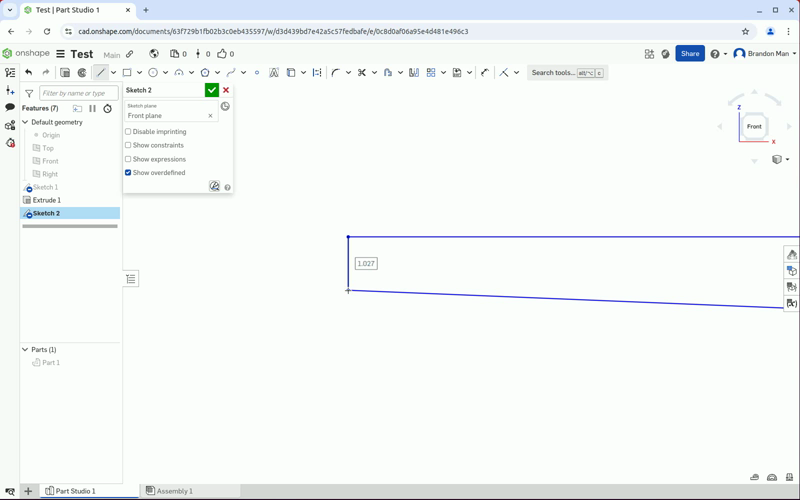
scroll(-6)
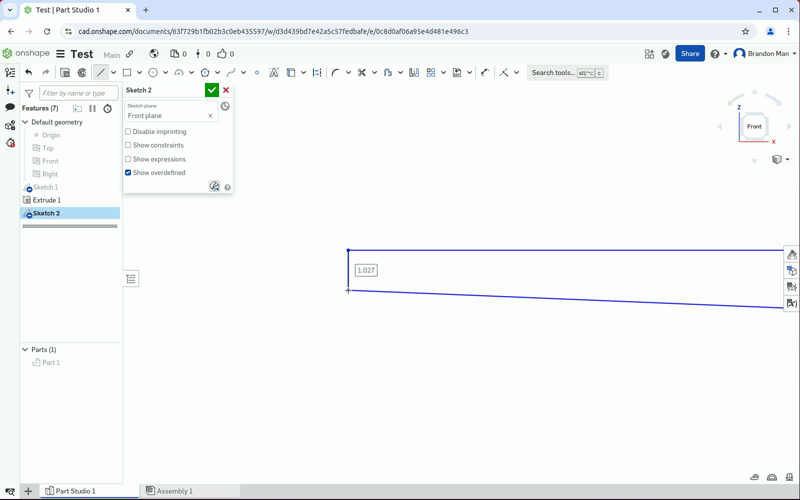
scroll(-6)
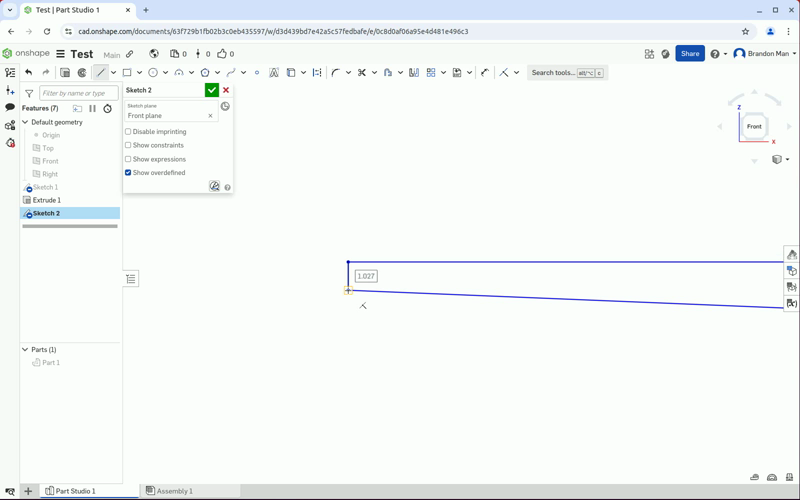
scroll(-6)
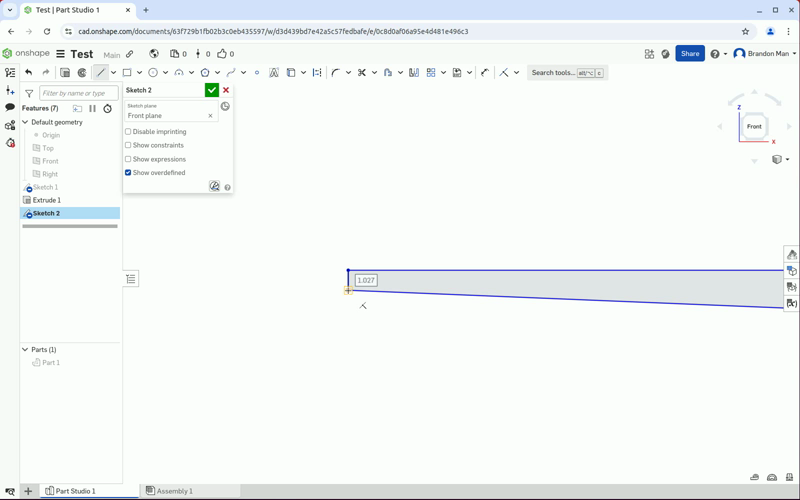
scroll(-6)
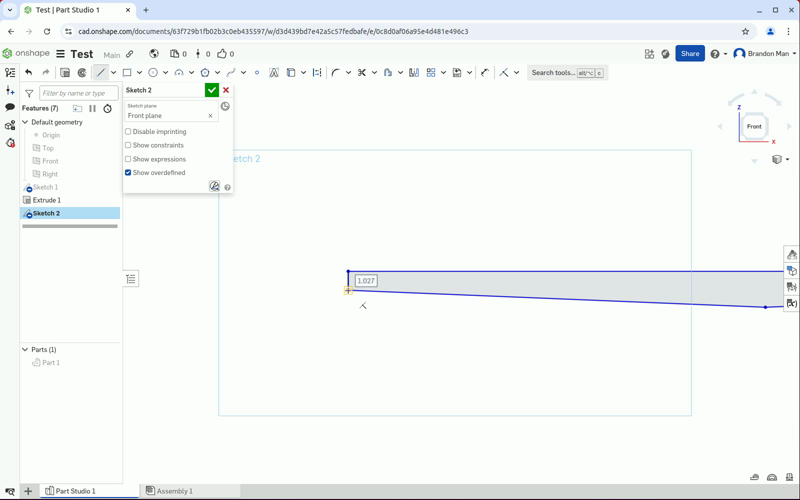
scroll(-6)
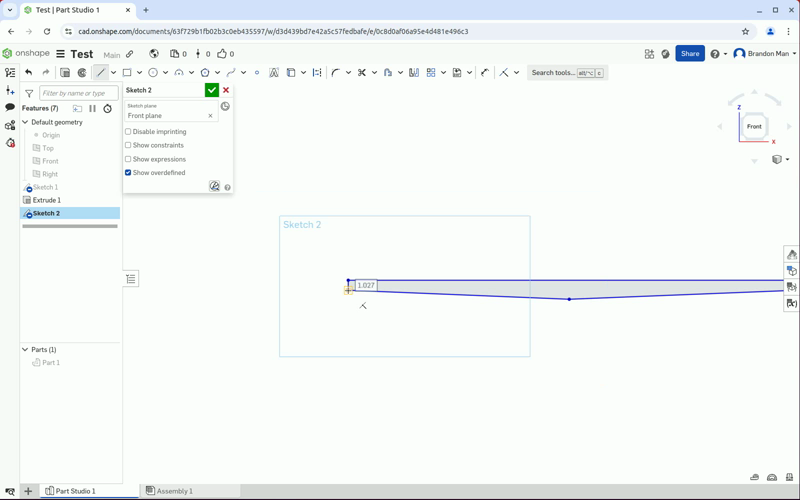
scroll(-6)
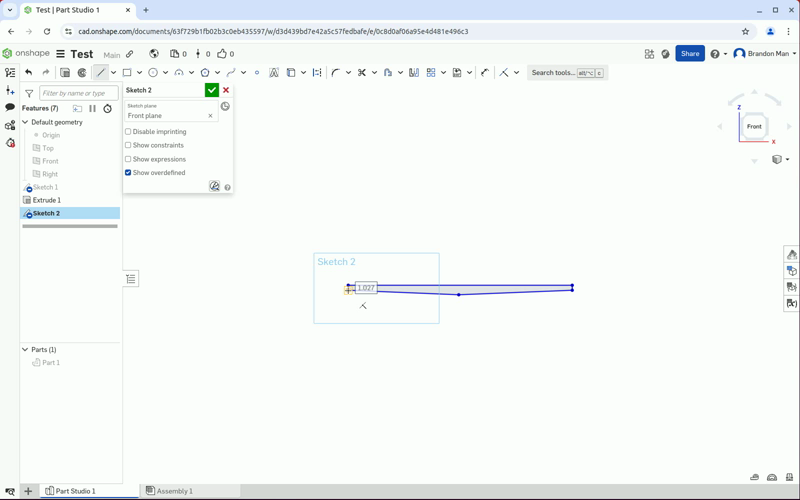
key(esc)
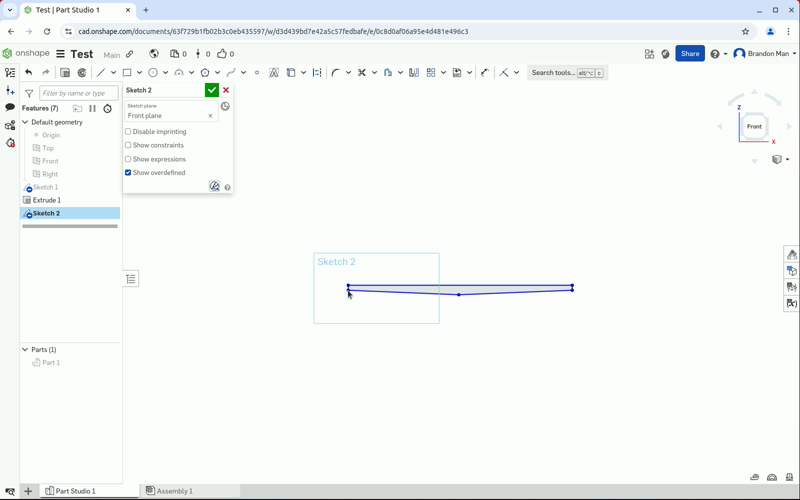
key(l)
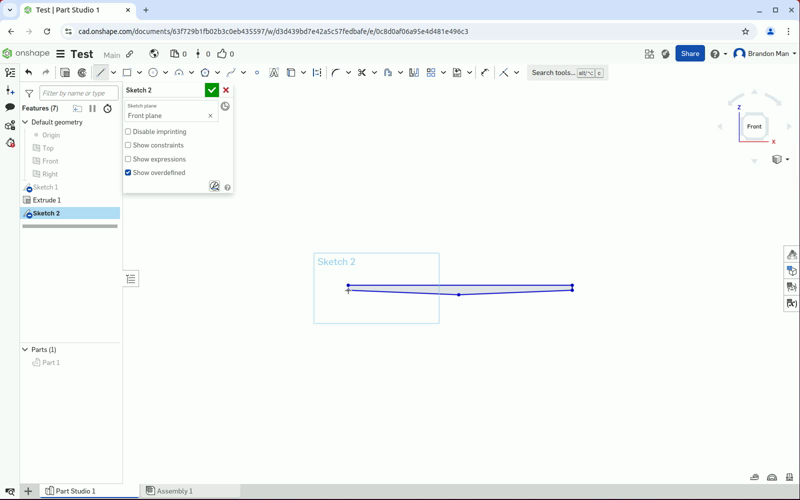
key_down(shift)
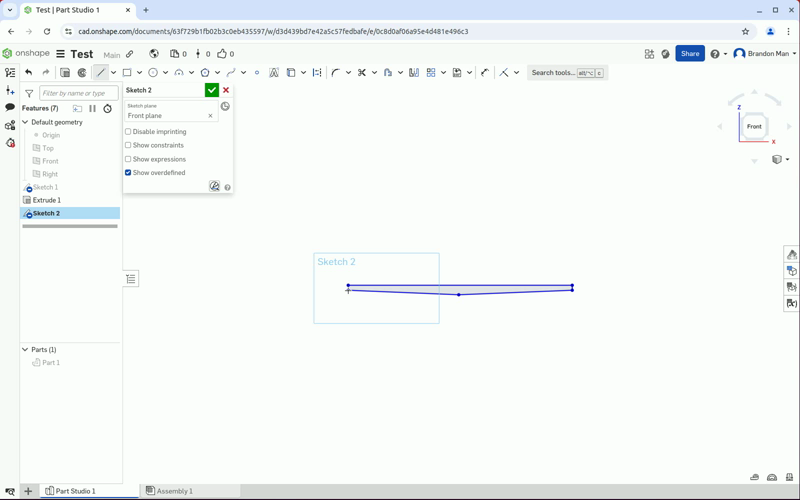
mouse_move(348, 287)
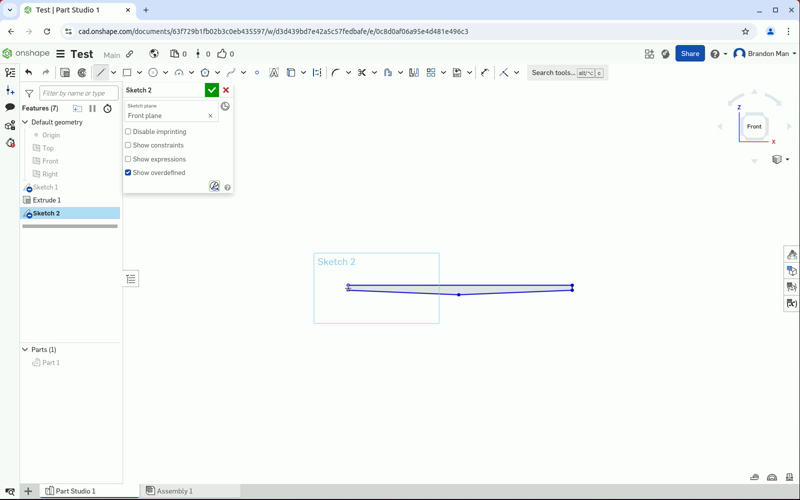
scroll(6)
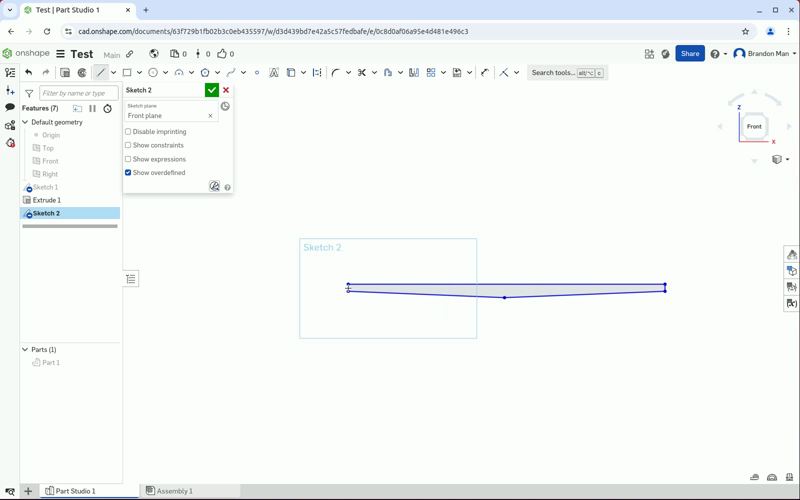
scroll(6)
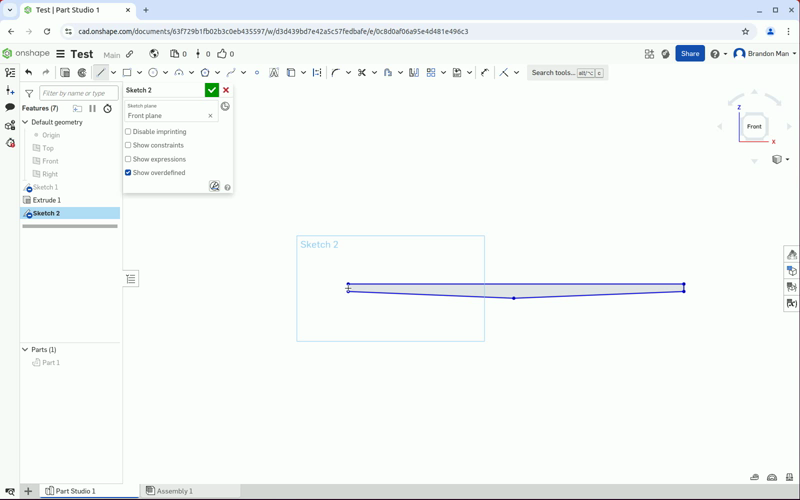
scroll(6)
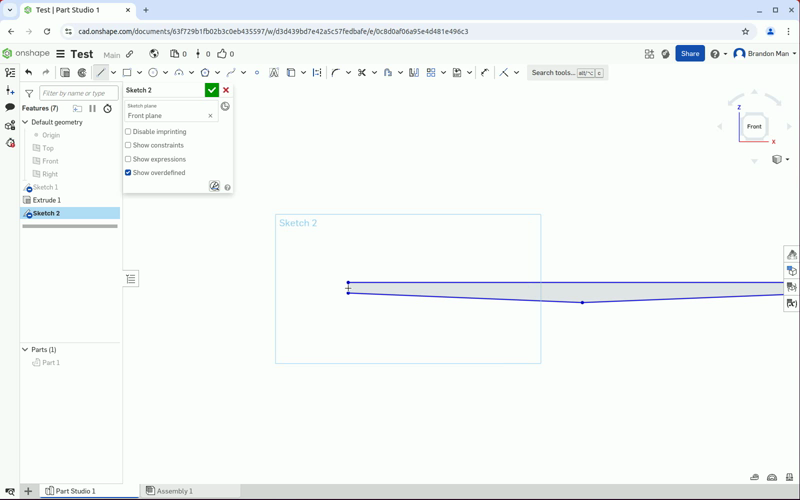
scroll(6)
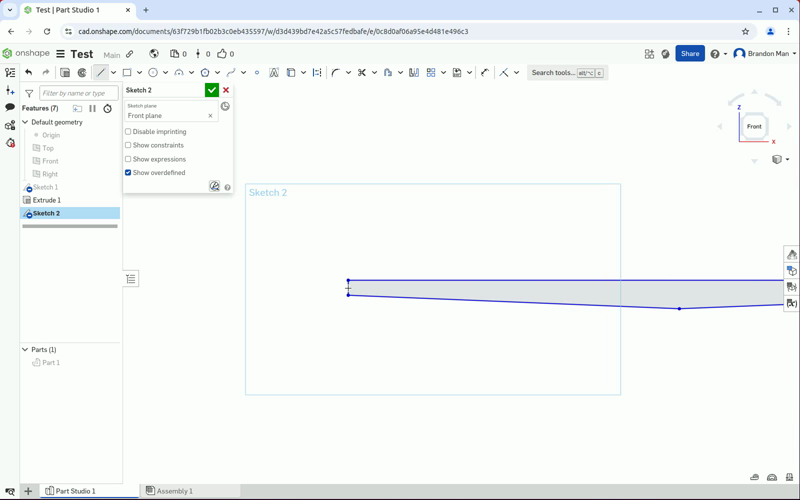
scroll(6)
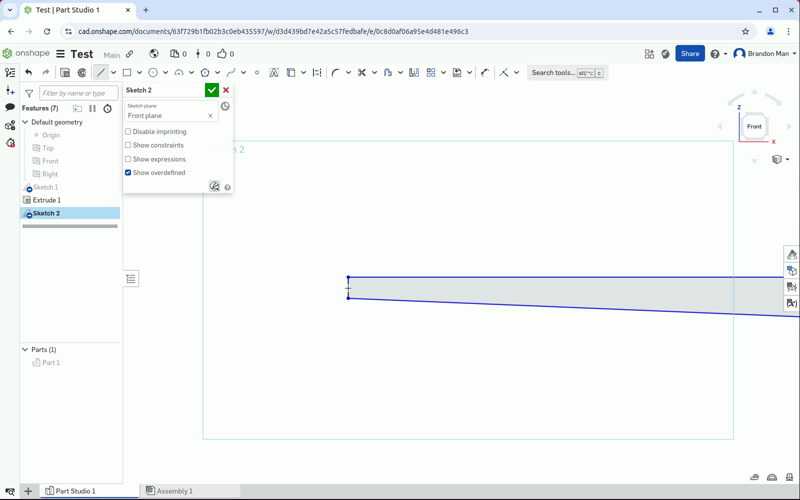
scroll(6)
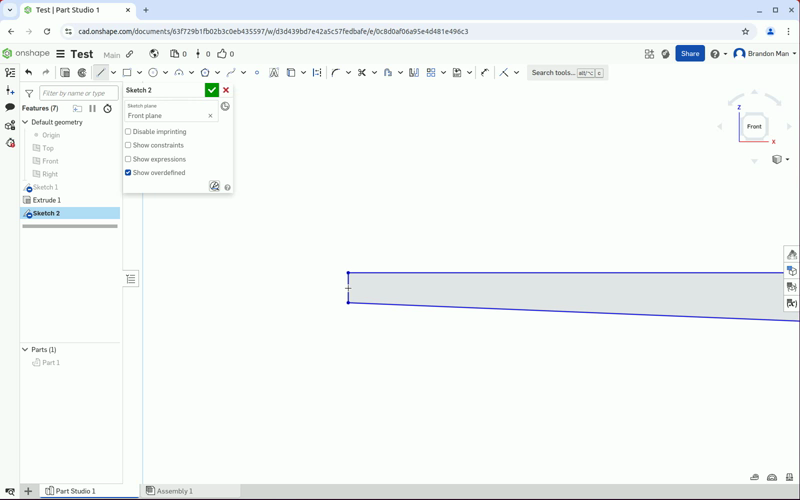
scroll(6)
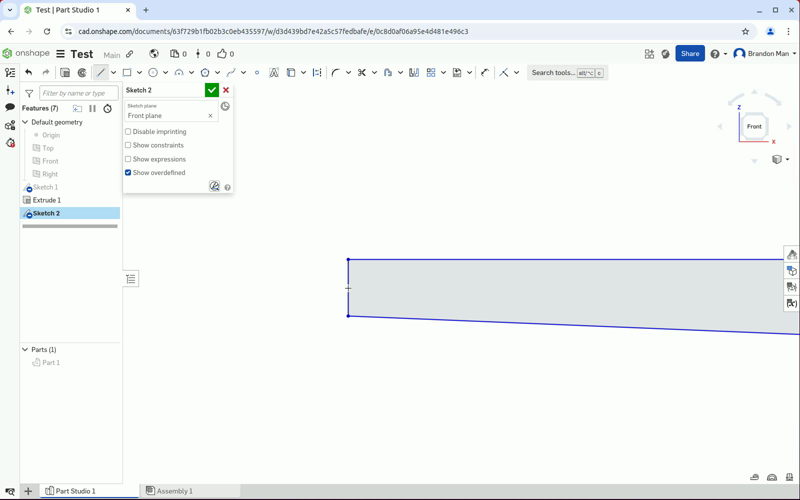
click(348, 287)
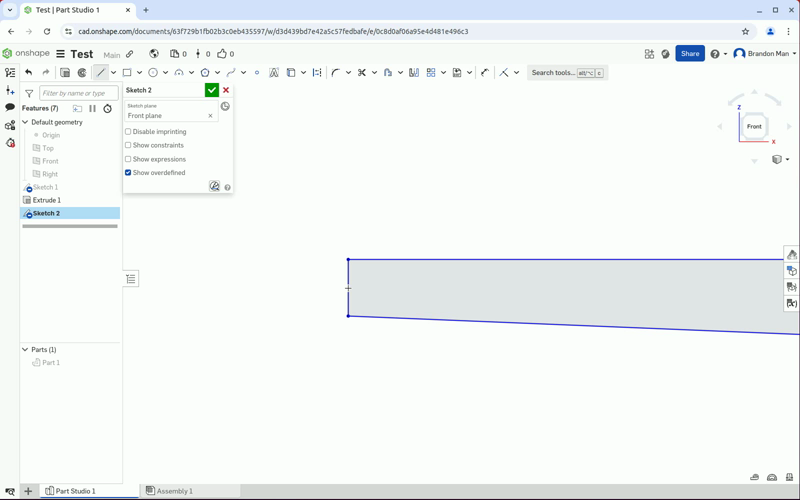
scroll(-6)
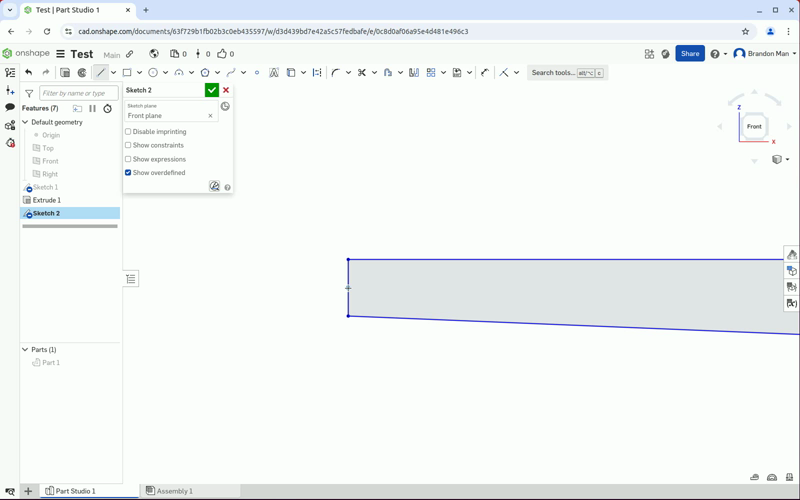
scroll(-6)
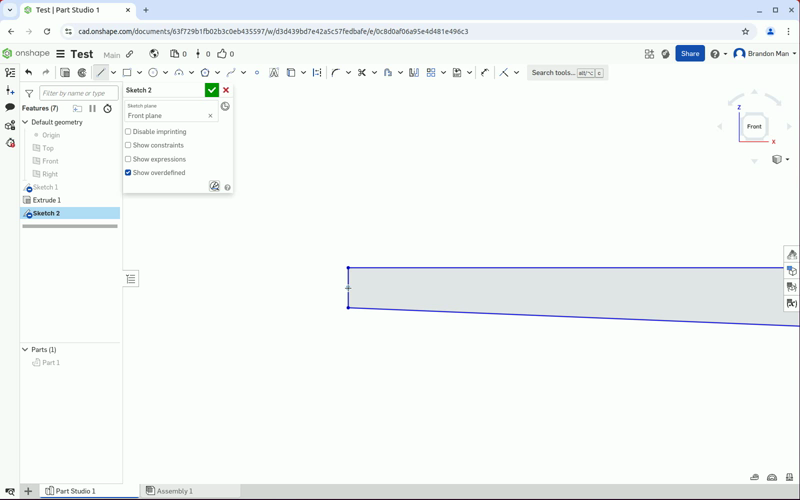
scroll(-6)
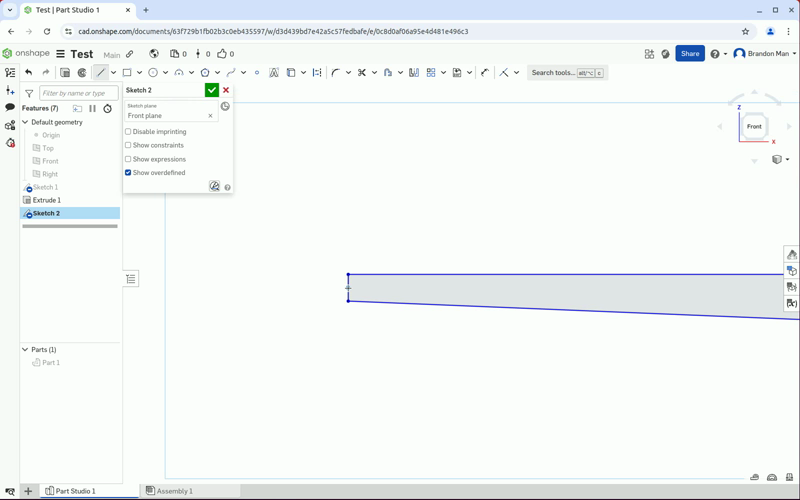
scroll(-6)
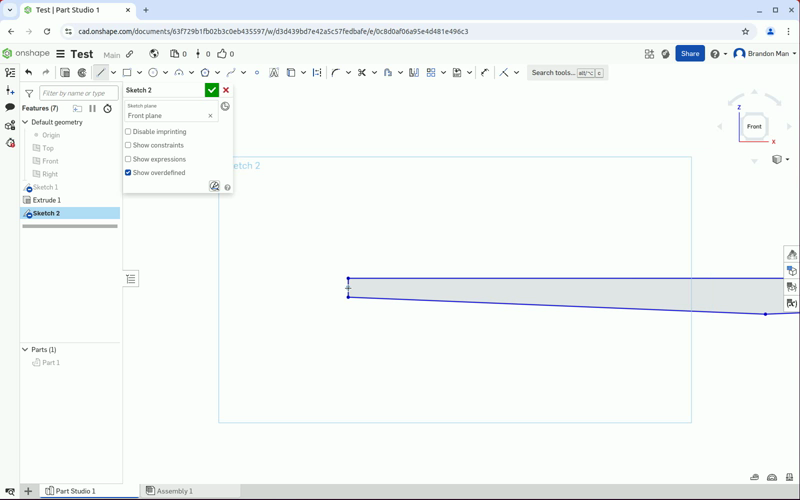
scroll(-6)
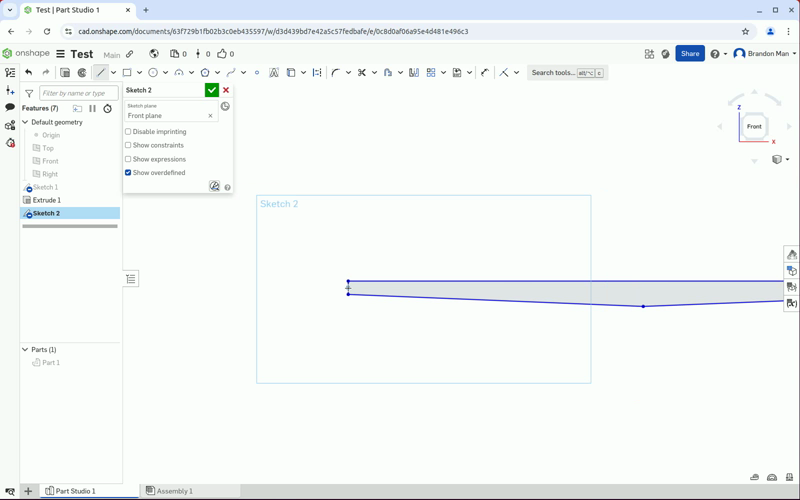
scroll(-6)
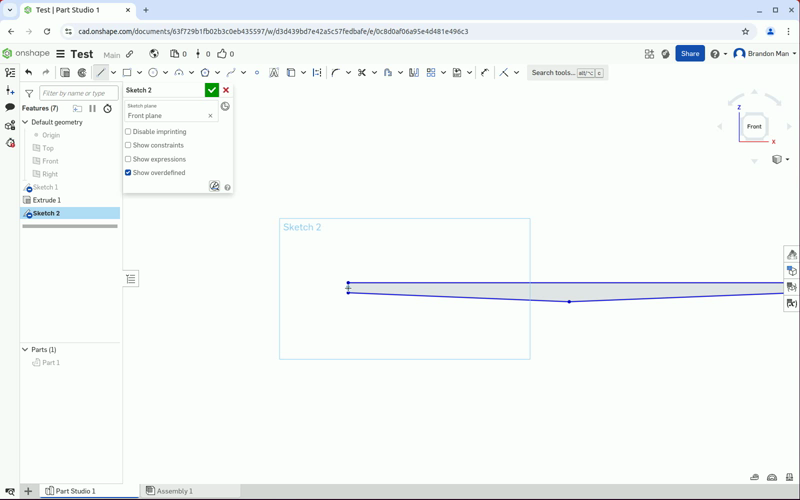
scroll(-6)
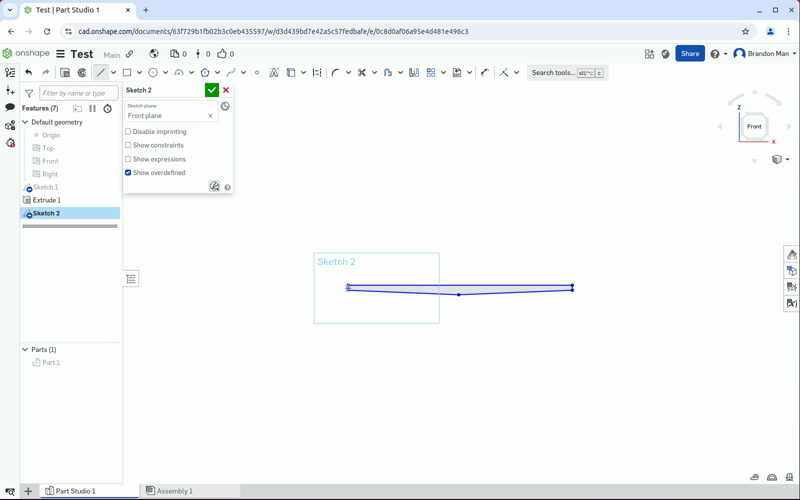
key_up(shift)
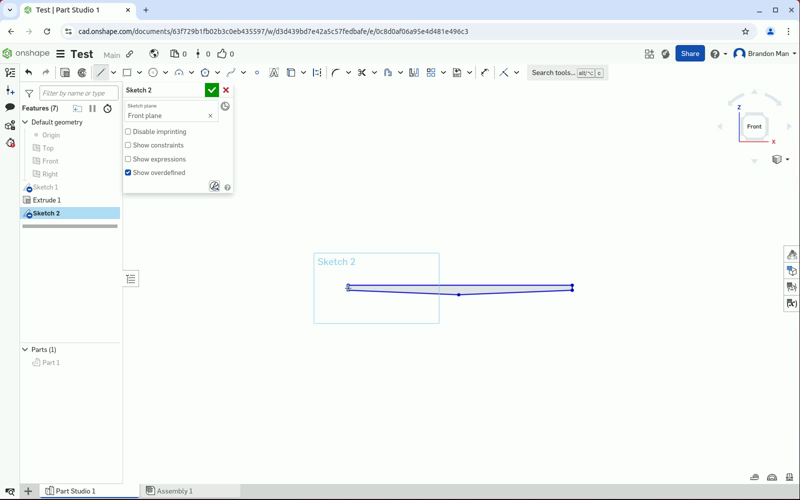
key_down(shift)
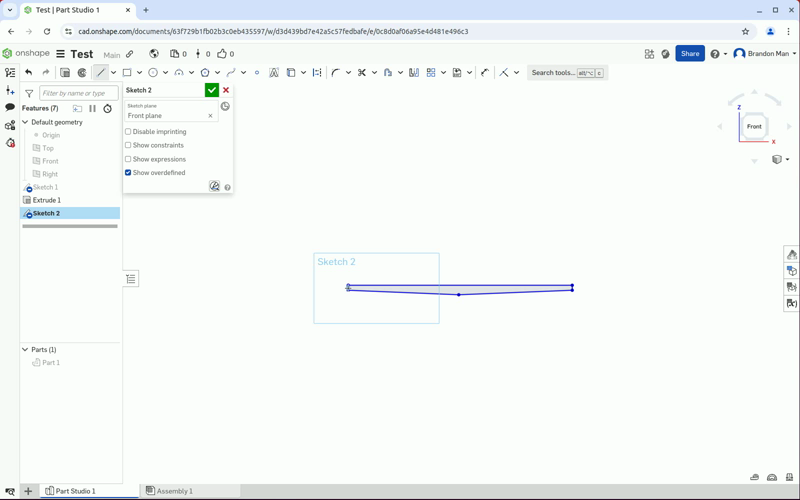
mouse_move(458, 292)
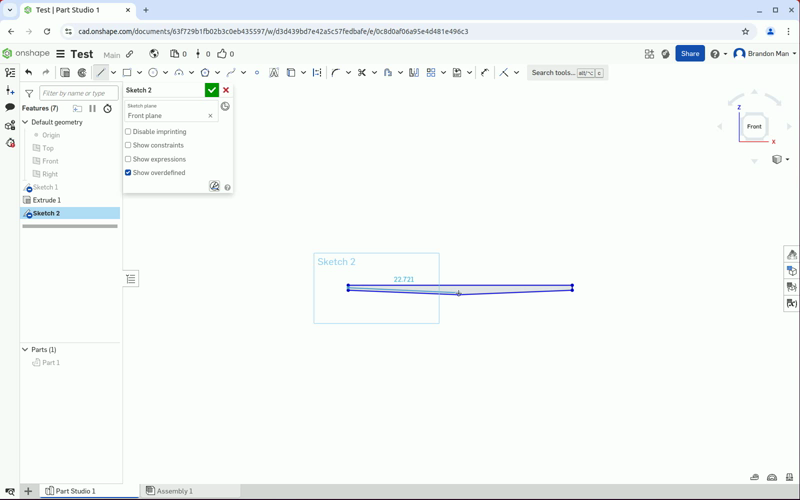
scroll(6)
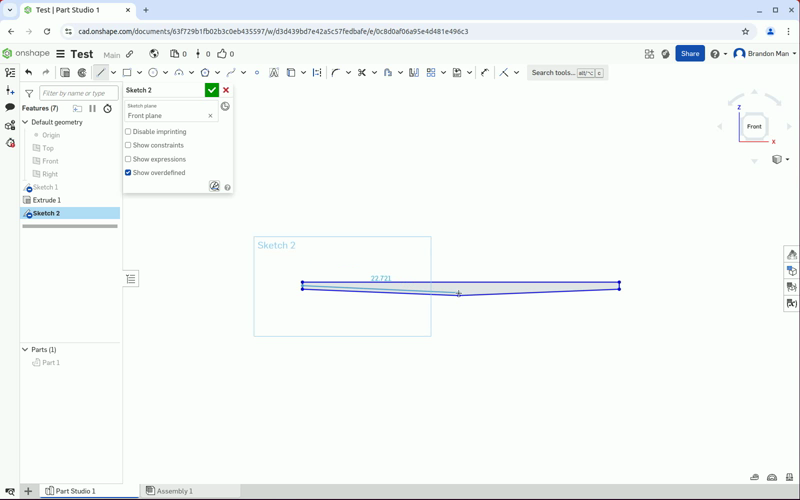
scroll(6)
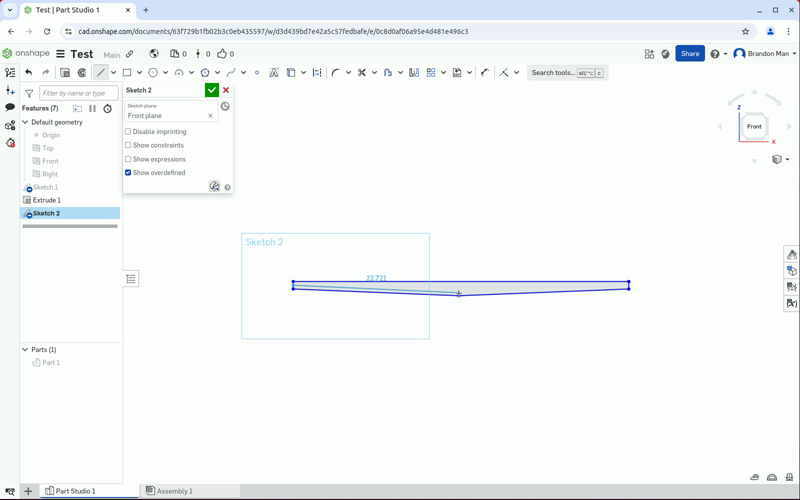
scroll(6)
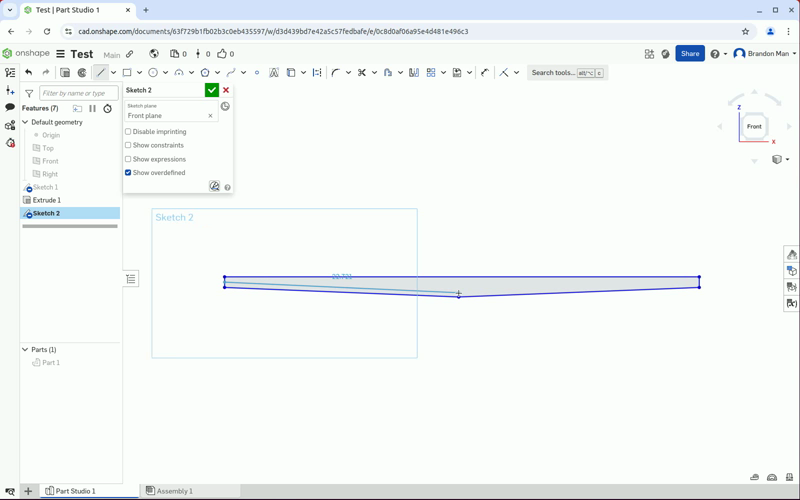
scroll(6)
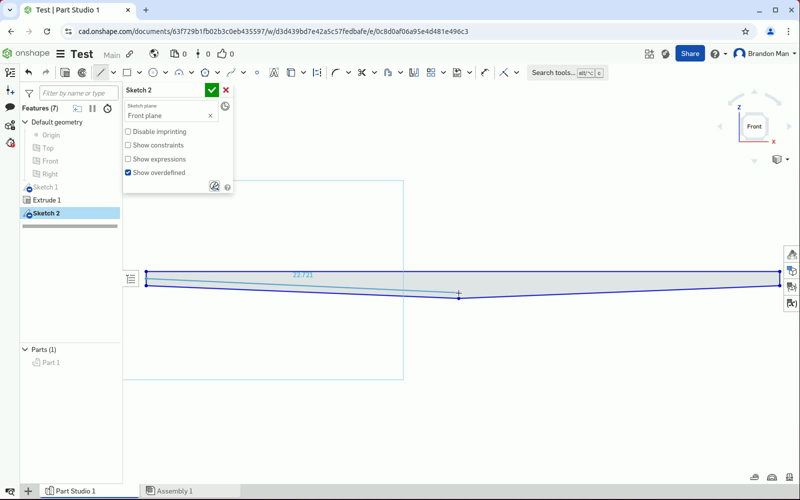
scroll(6)
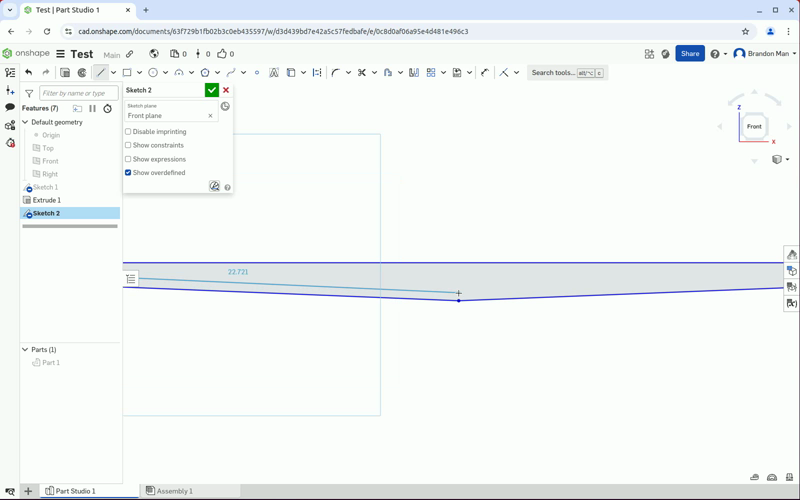
scroll(6)
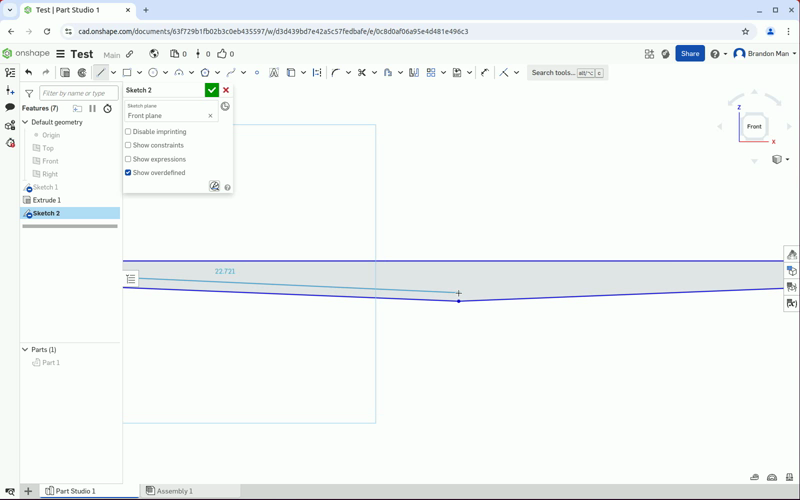
scroll(6)
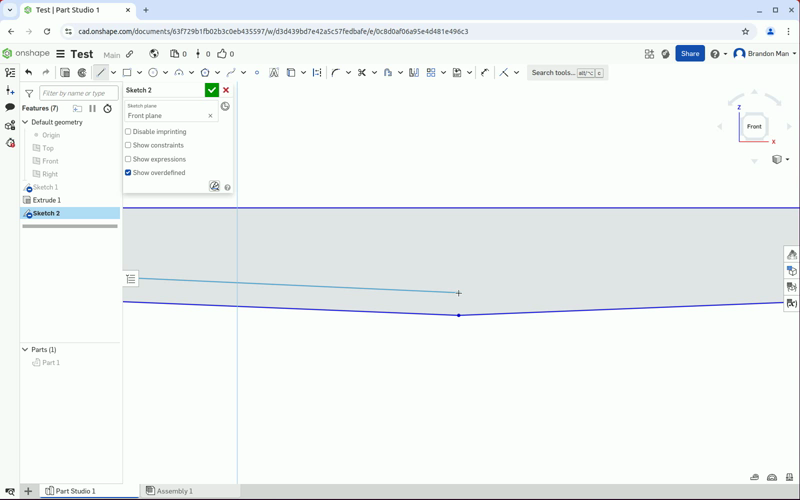
click(458, 292)
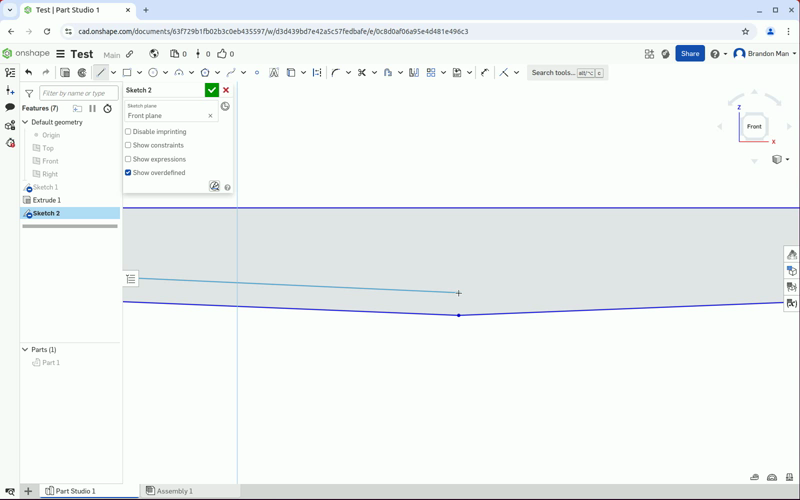
scroll(-6)
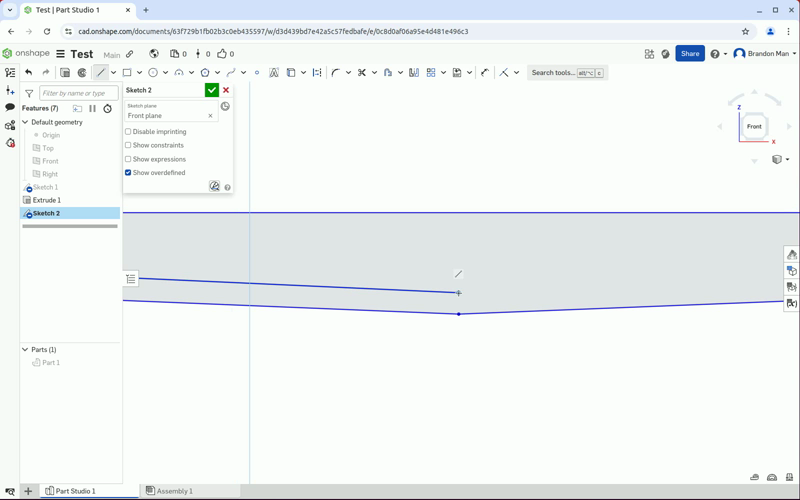
scroll(-6)
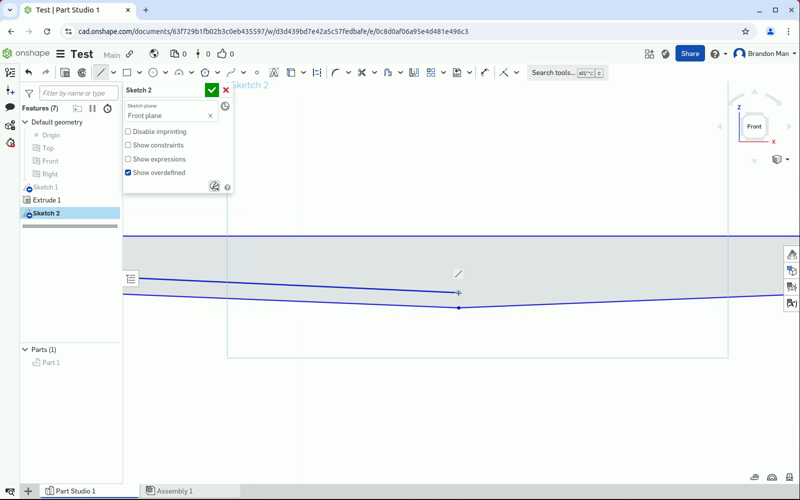
scroll(-6)
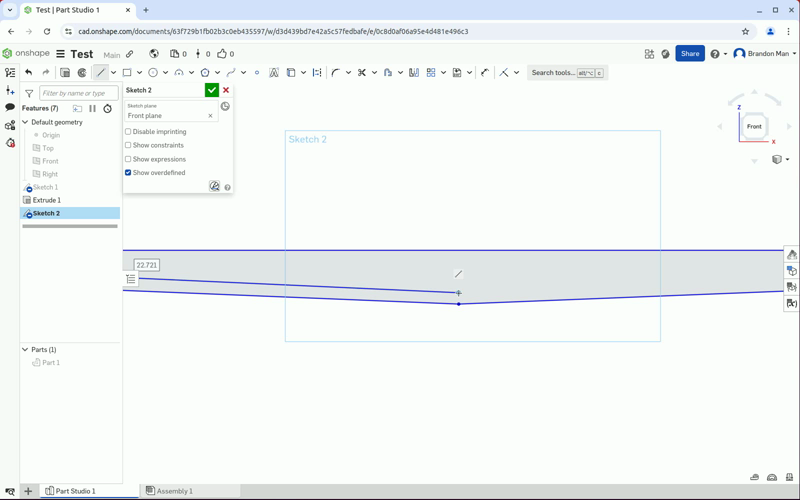
scroll(-6)
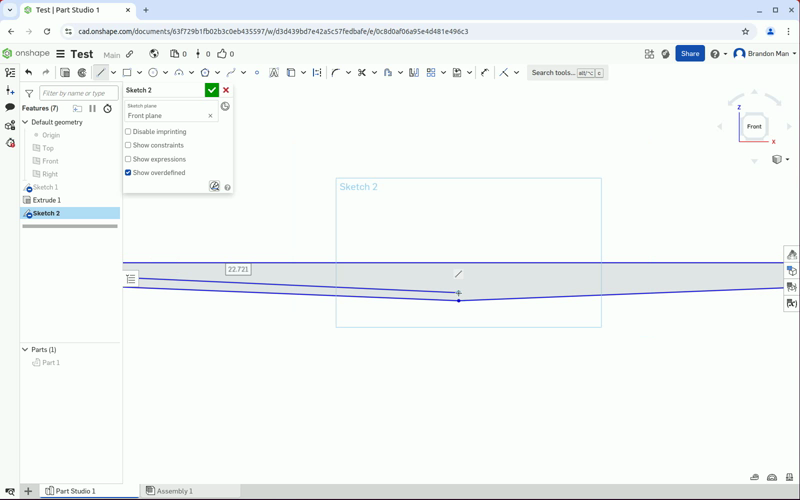
scroll(-6)
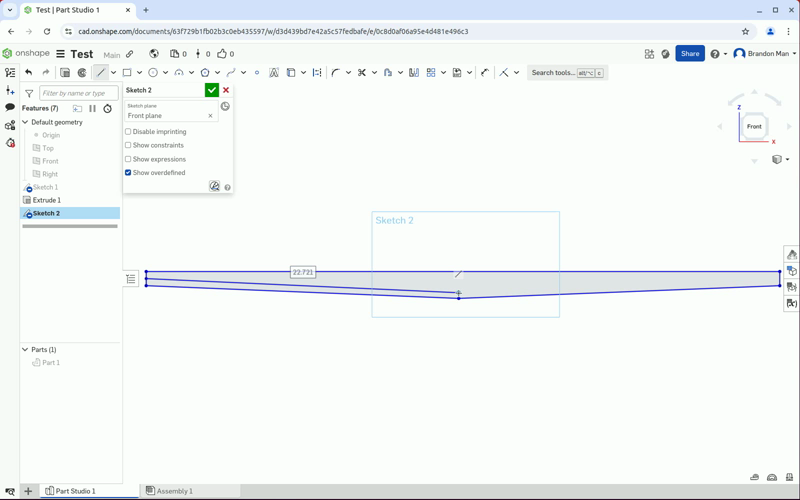
scroll(-6)
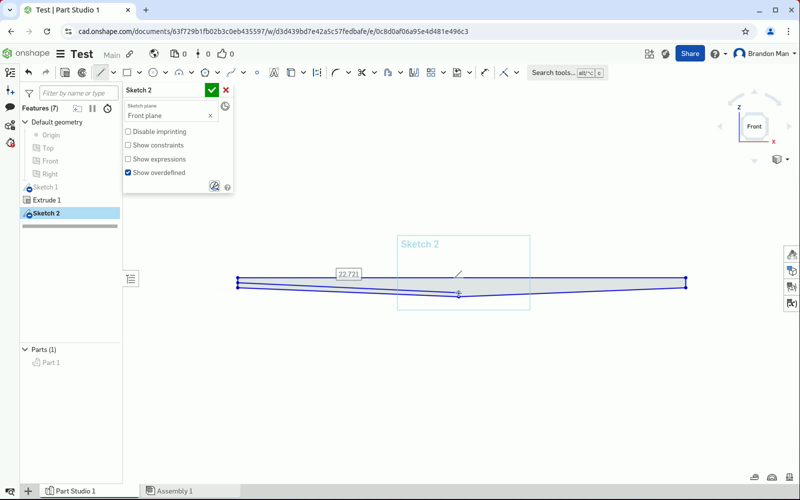
scroll(-6)
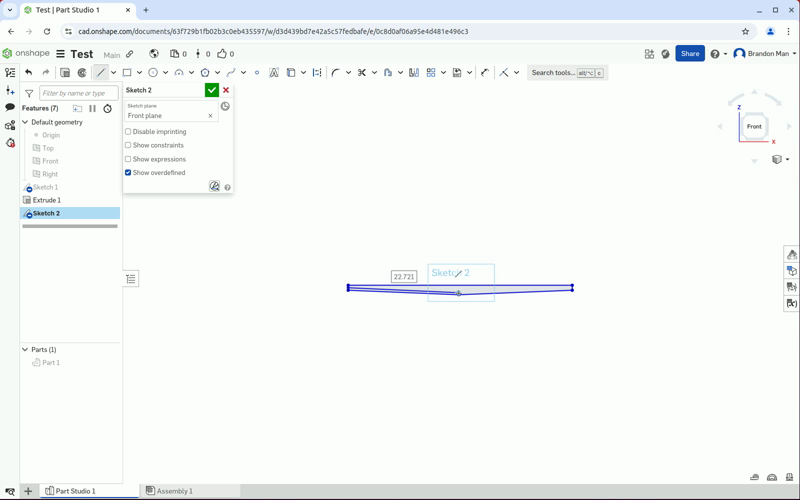
key_up(shift)
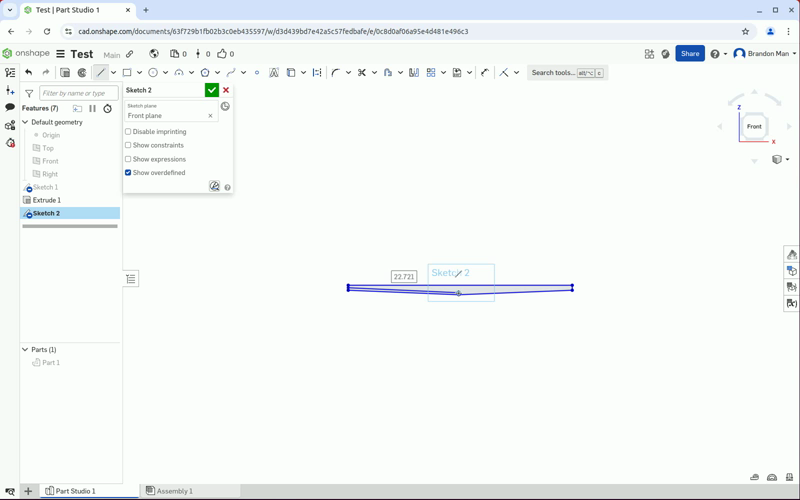
key_down(shift)
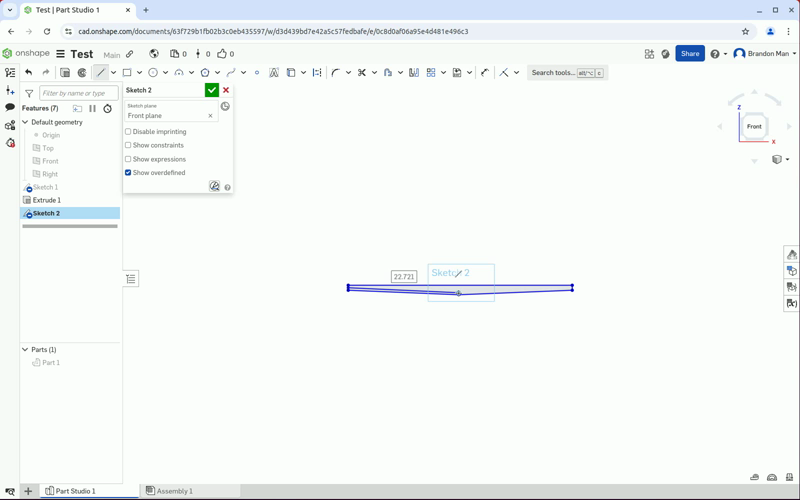
mouse_move(572, 287)
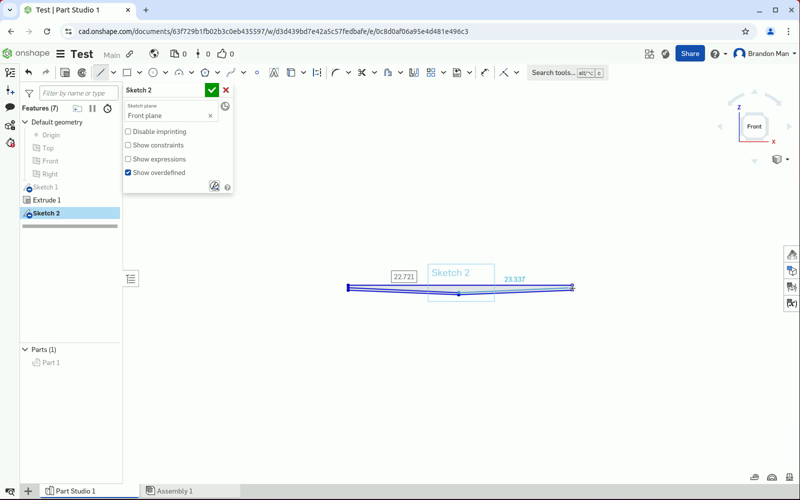
scroll(6)
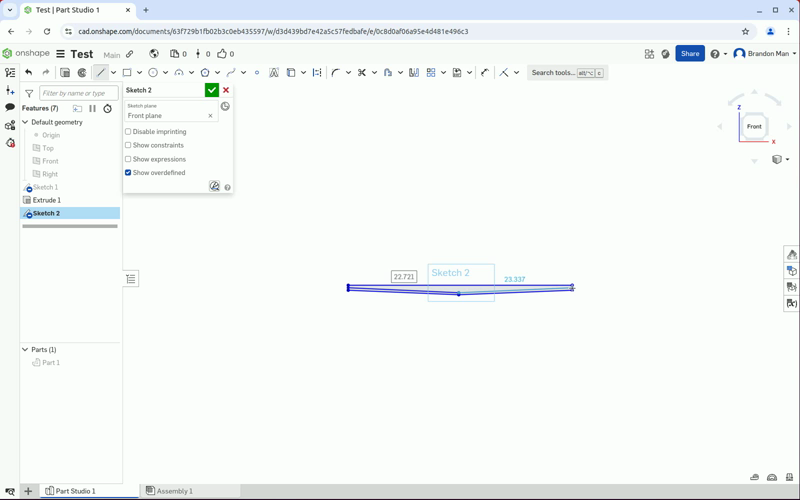
scroll(6)
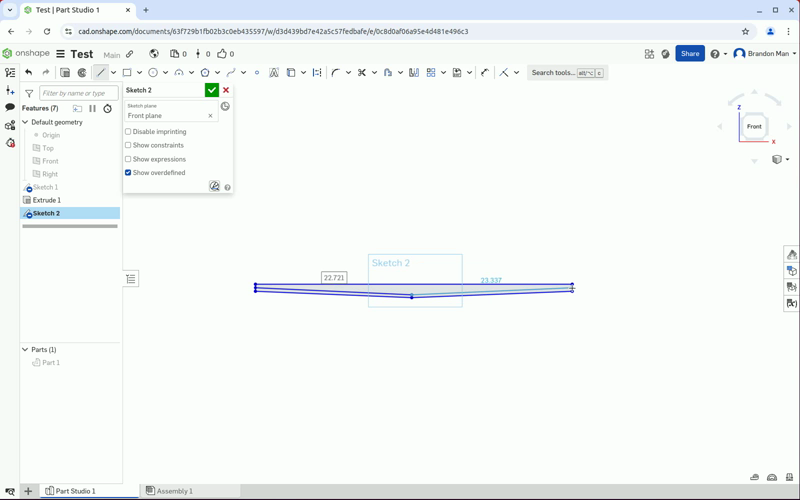
scroll(6)
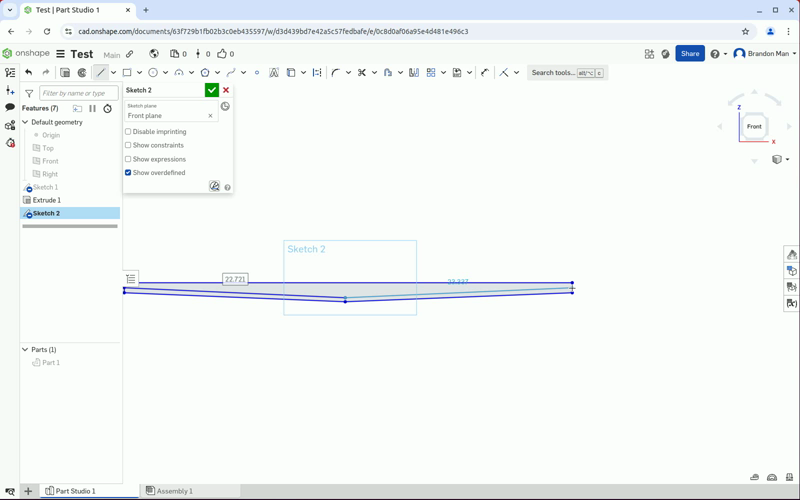
scroll(6)
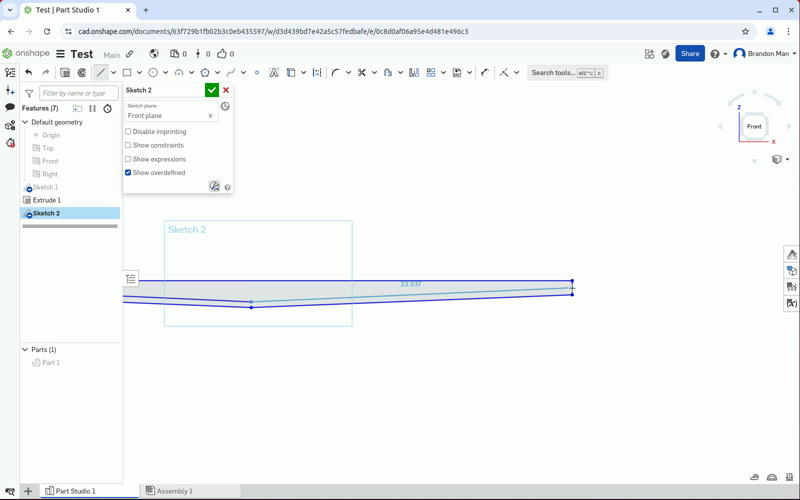
scroll(6)
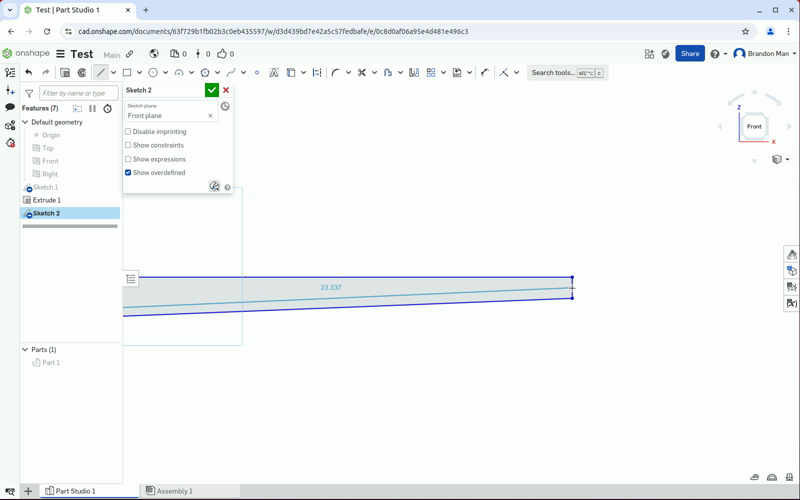
scroll(6)
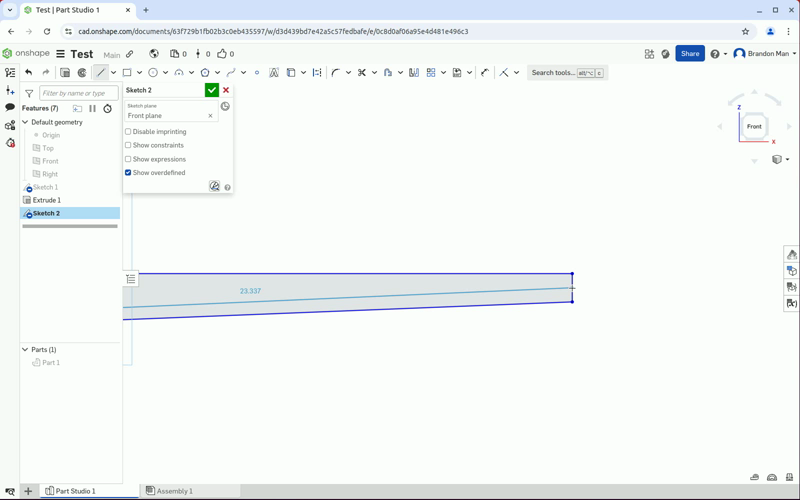
scroll(6)
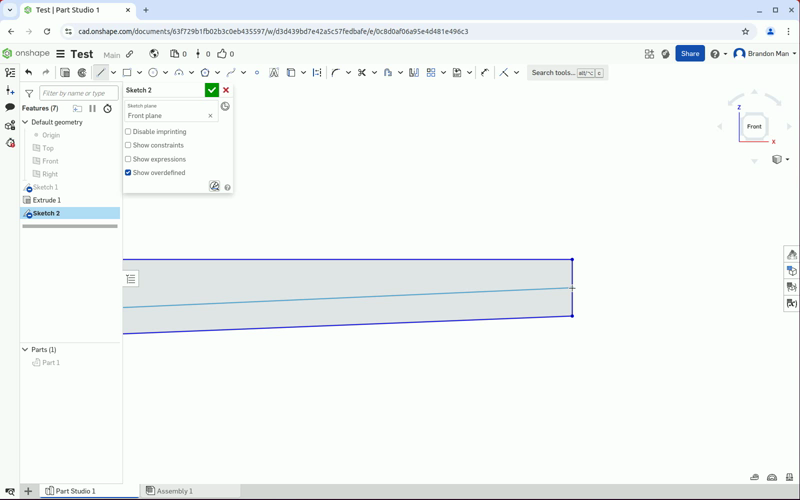
click(572, 287)
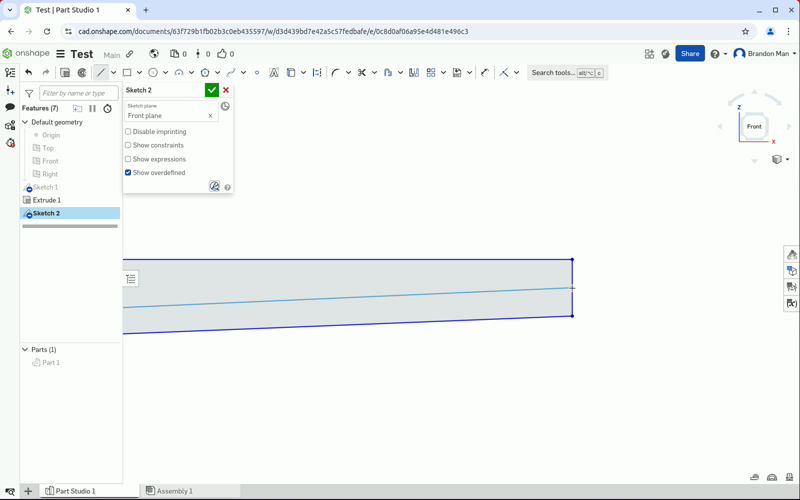
scroll(-6)
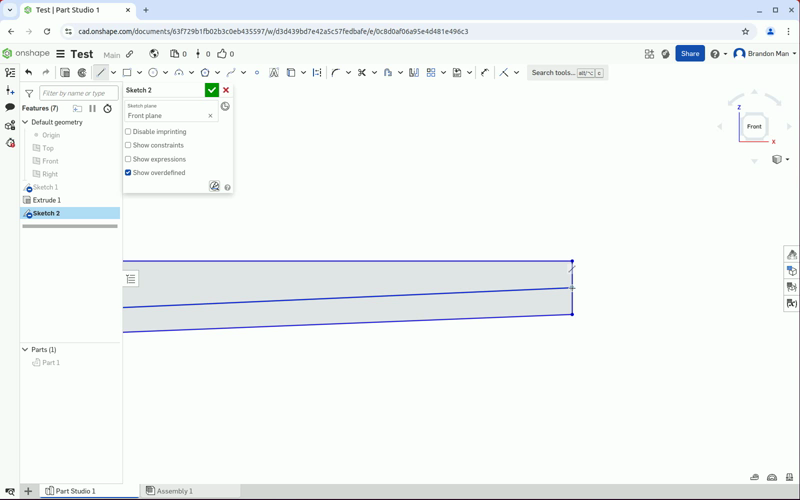
scroll(-6)
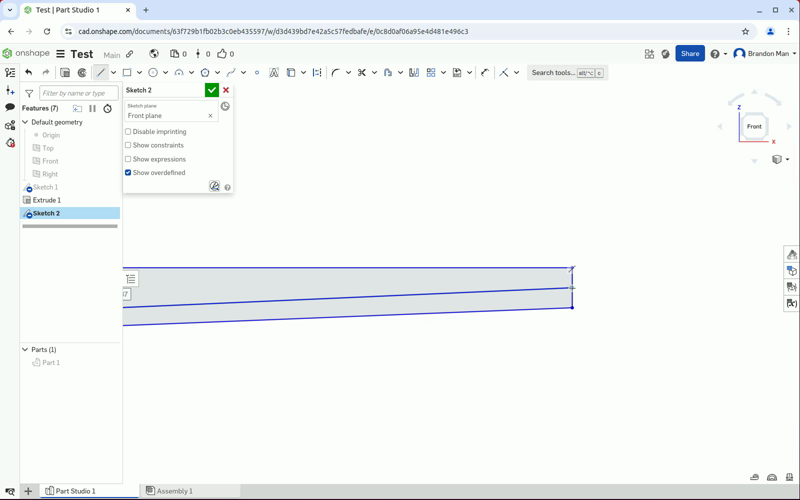
scroll(-6)
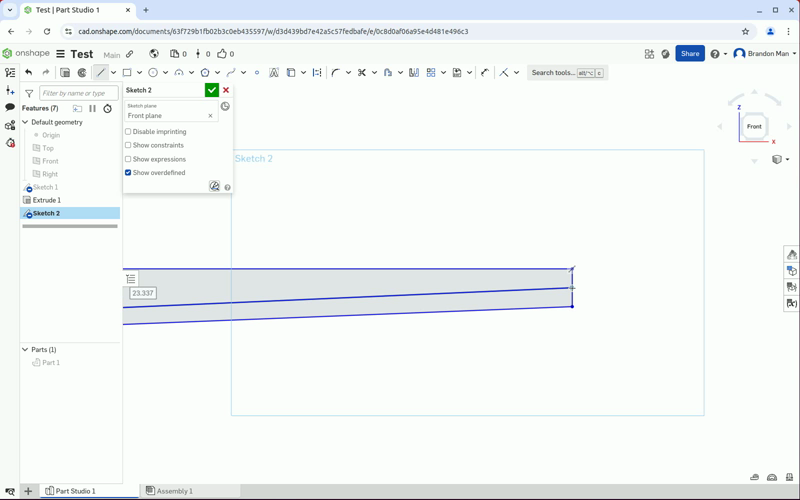
scroll(-6)
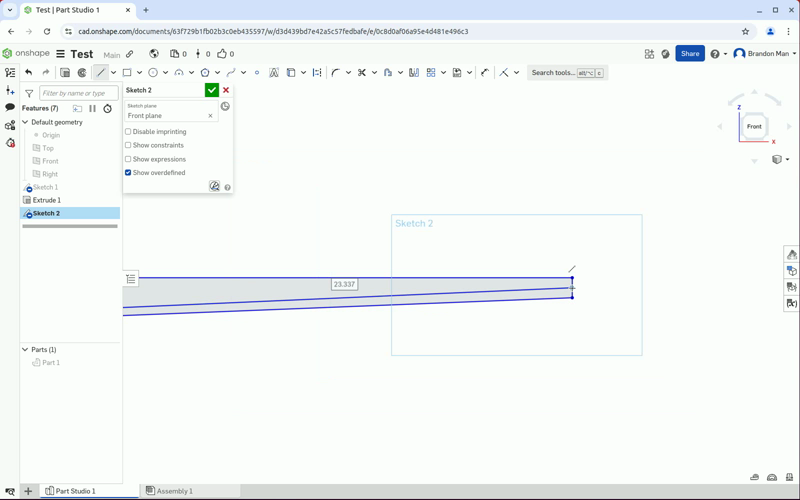
scroll(-6)
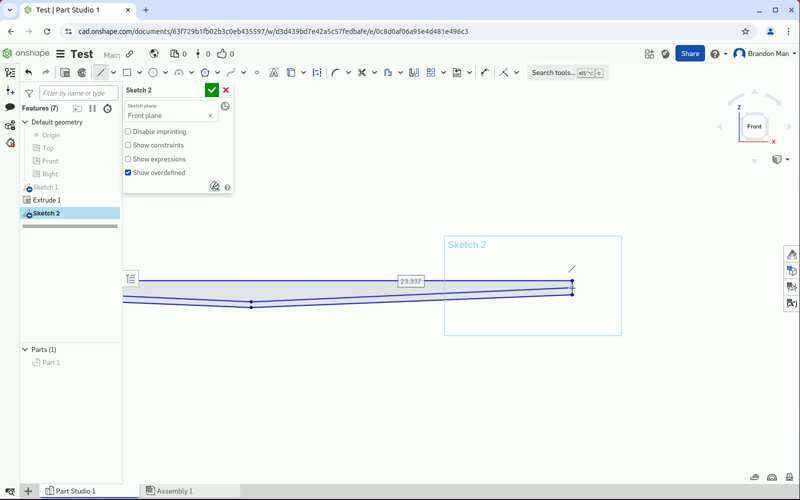
scroll(-6)
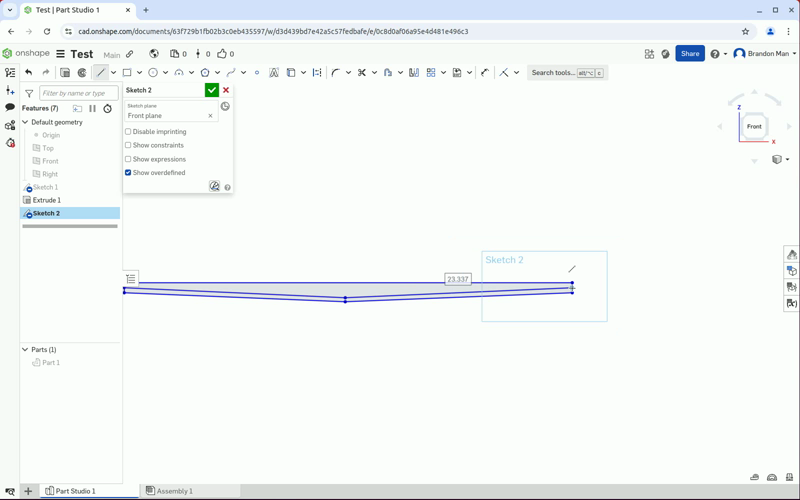
scroll(-6)
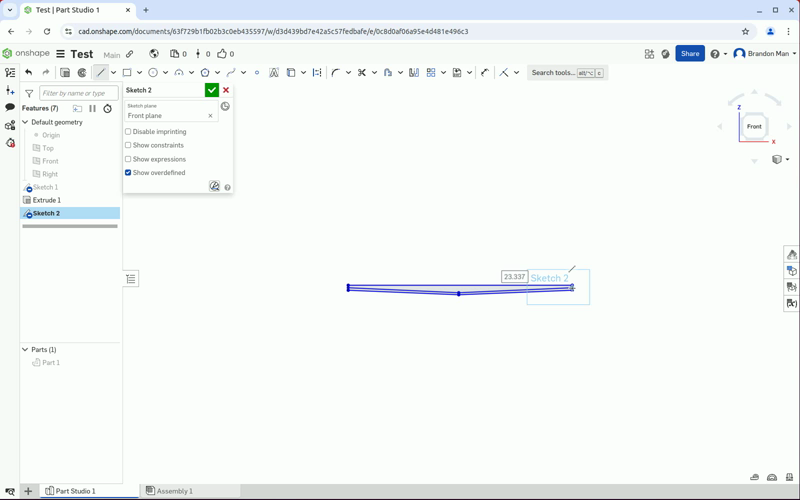
key_up(shift)
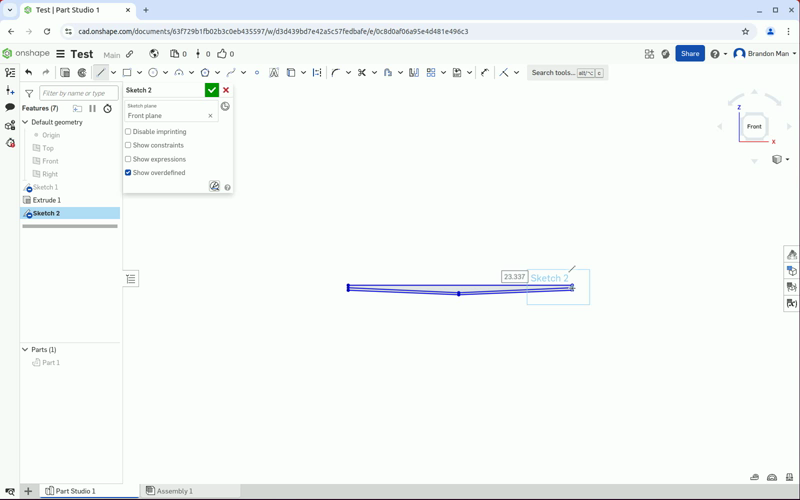
key_down(shift)
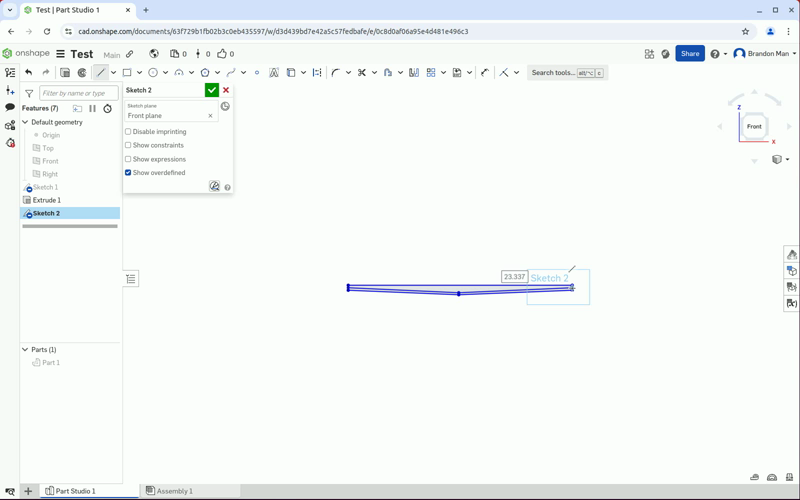
mouse_move(589, 287)
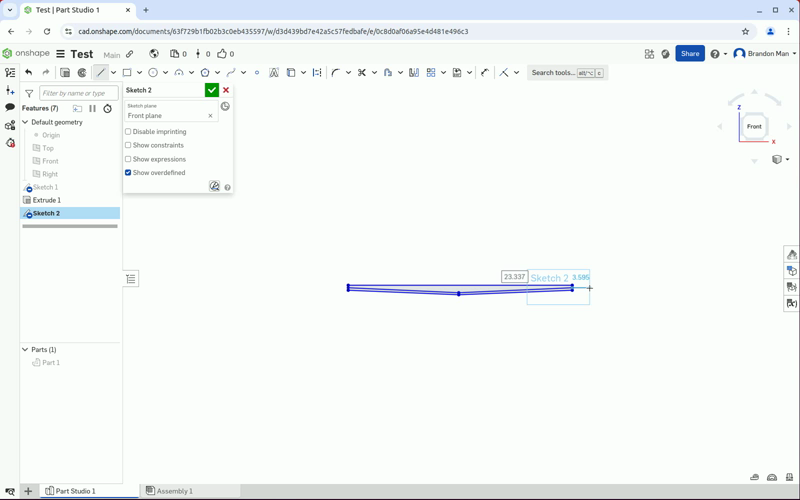
mouse_move(572, 285)
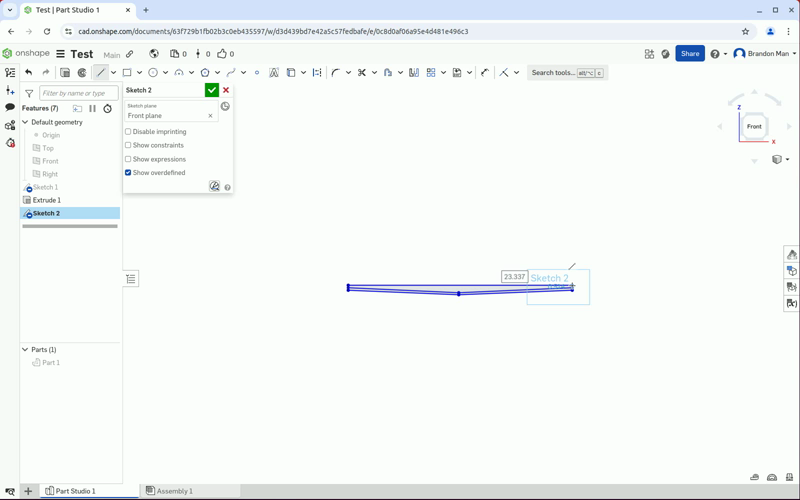
scroll(6)
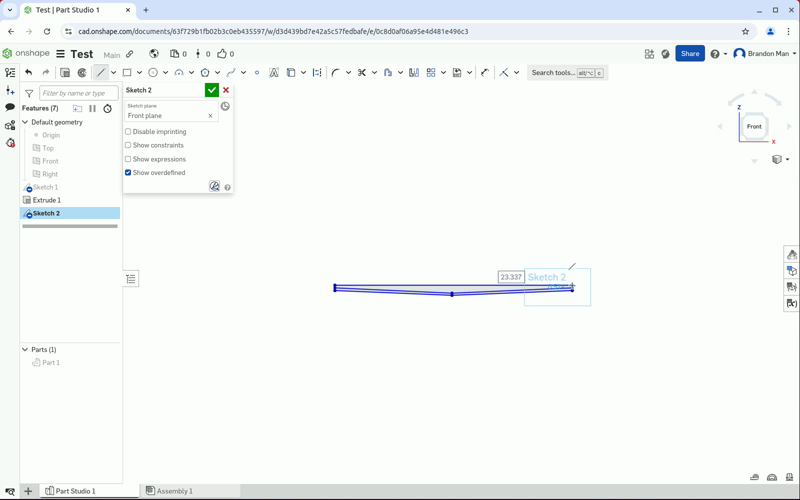
scroll(6)
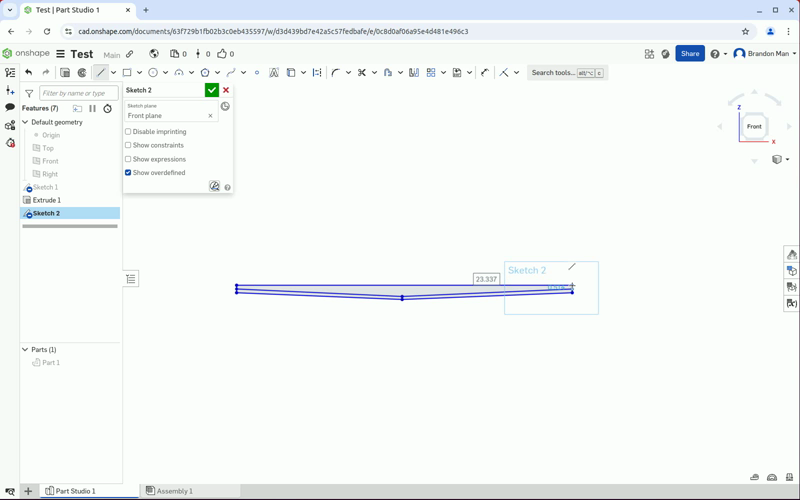
scroll(6)
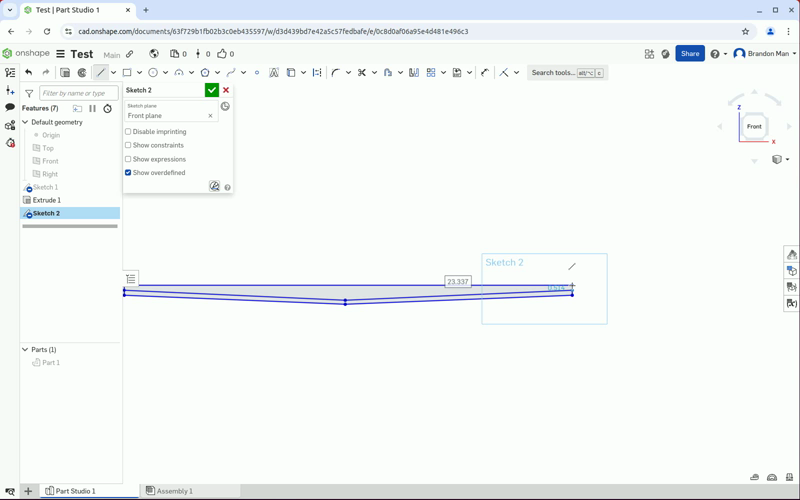
scroll(6)
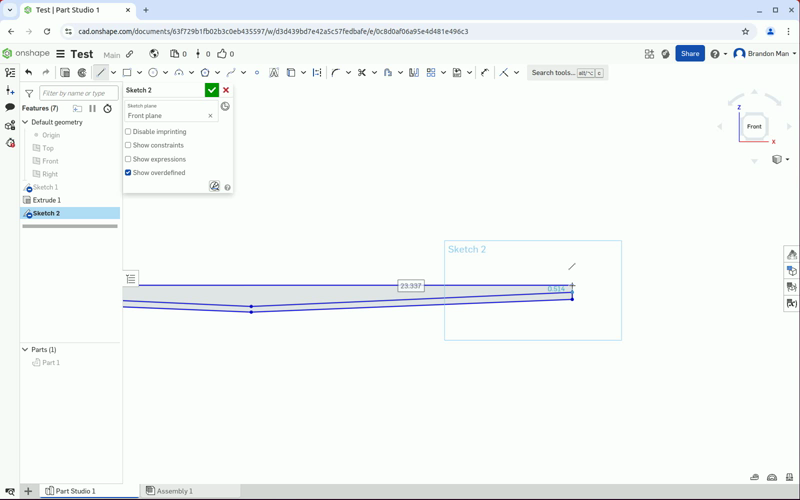
scroll(6)
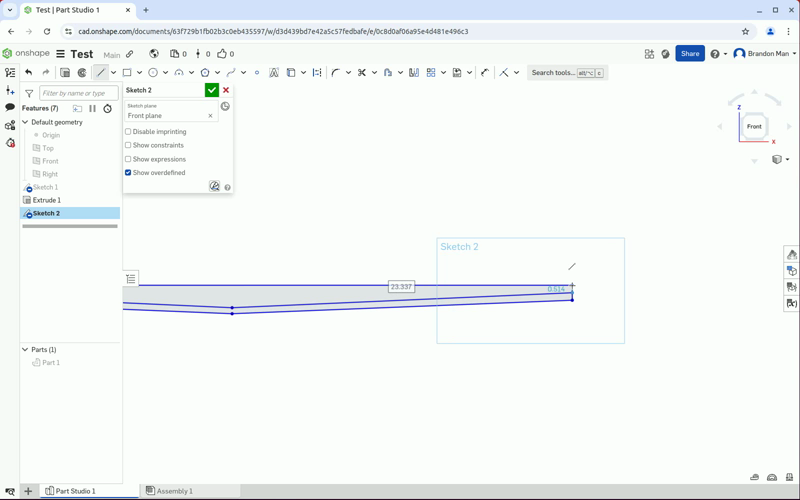
scroll(6)
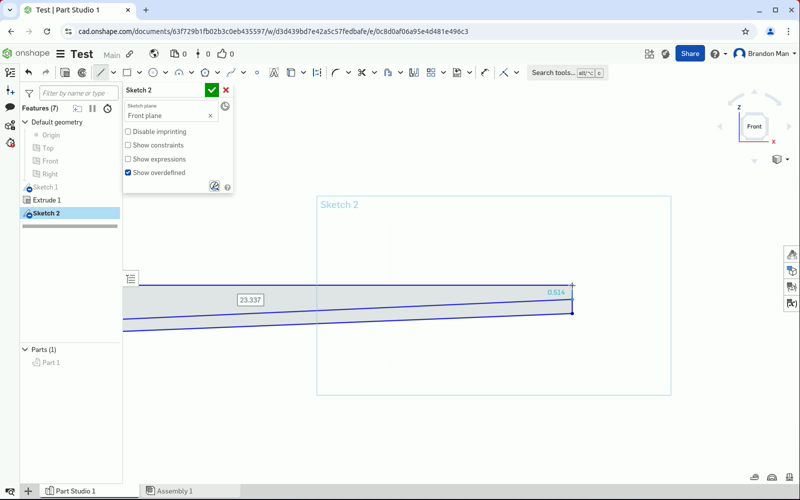
scroll(6)
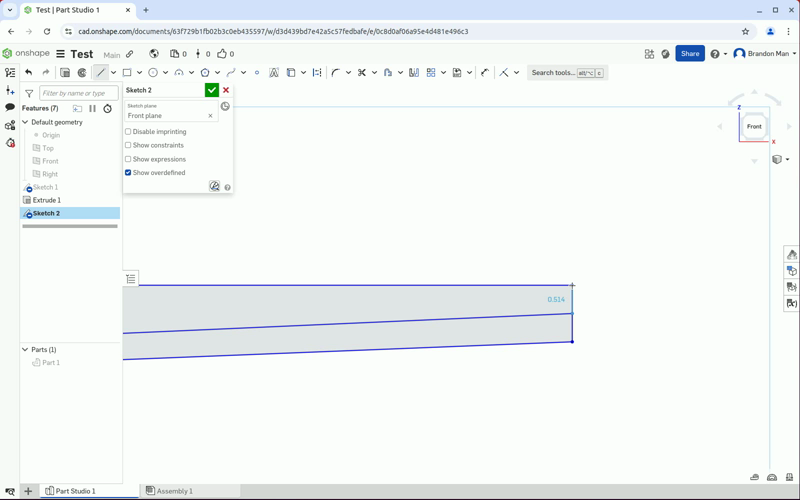
click(572, 285)
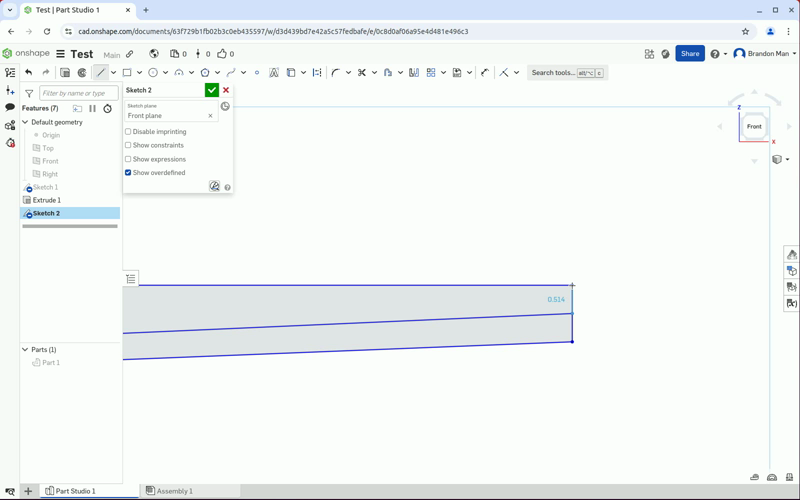
scroll(-6)
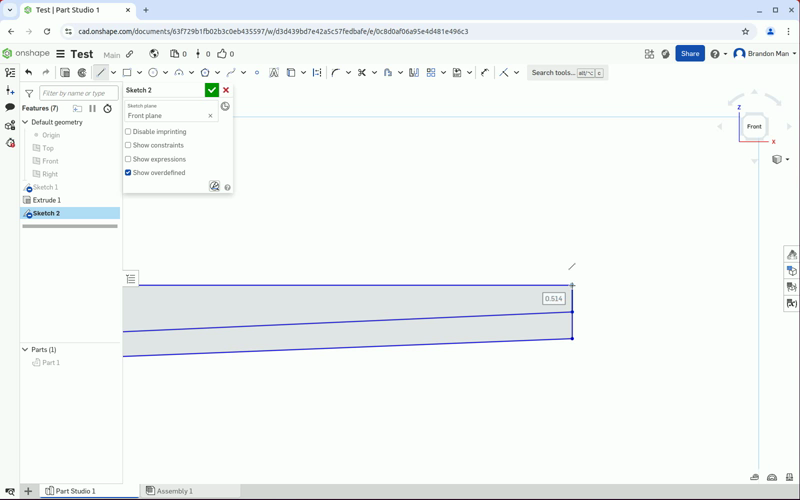
scroll(-6)
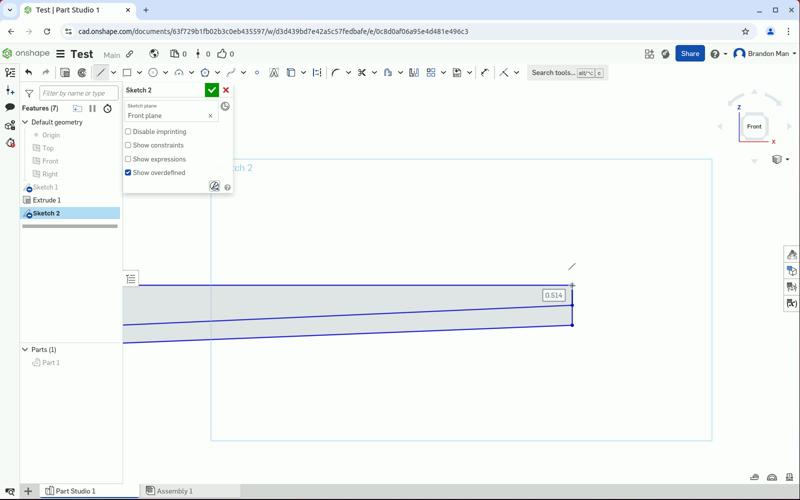
scroll(-6)
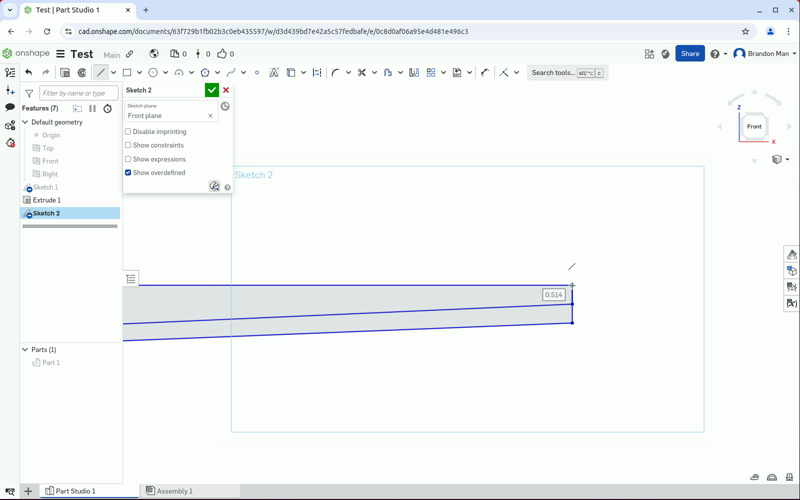
scroll(-6)
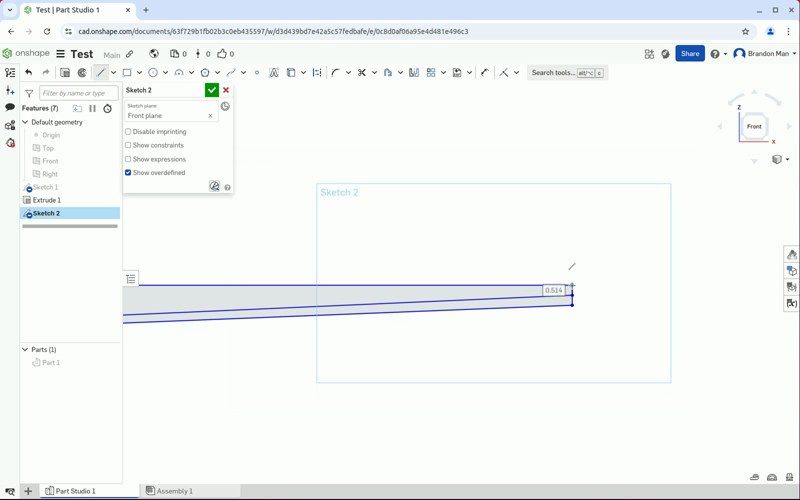
scroll(-6)
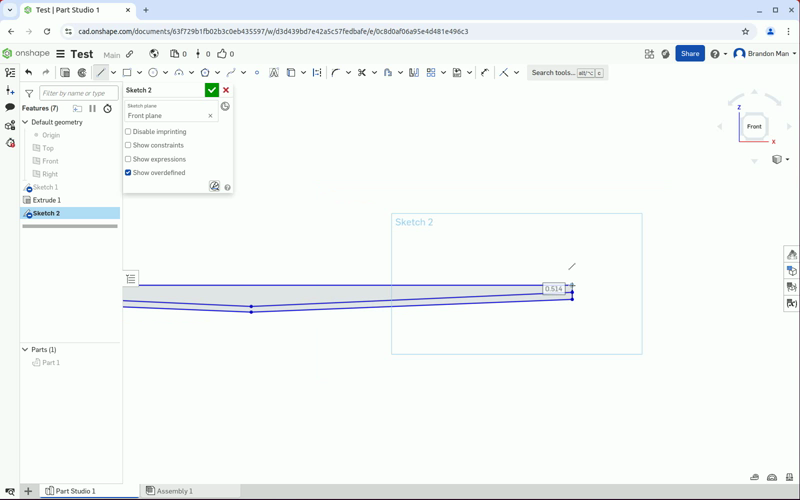
scroll(-6)
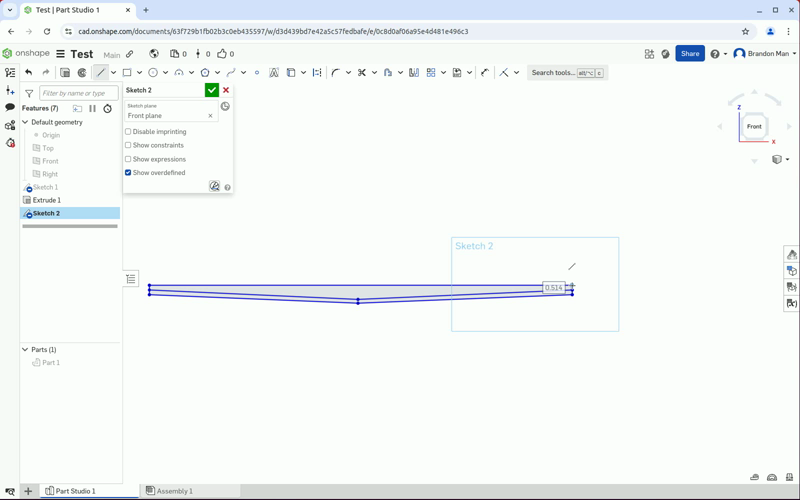
scroll(-6)
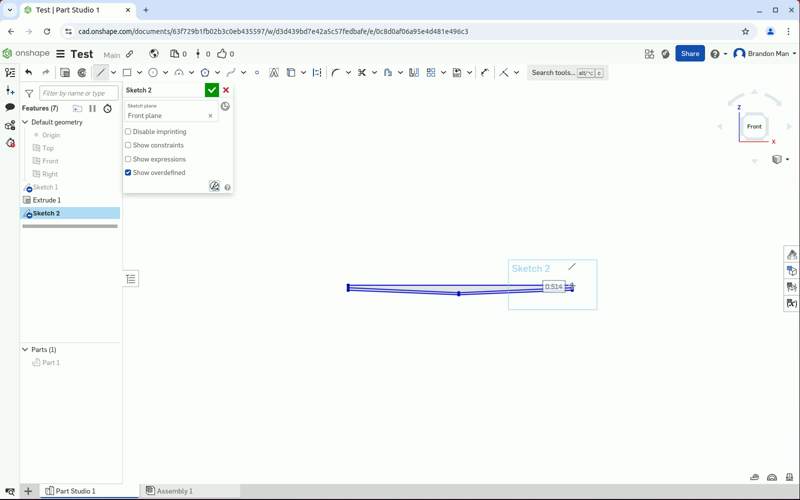
key_up(shift)
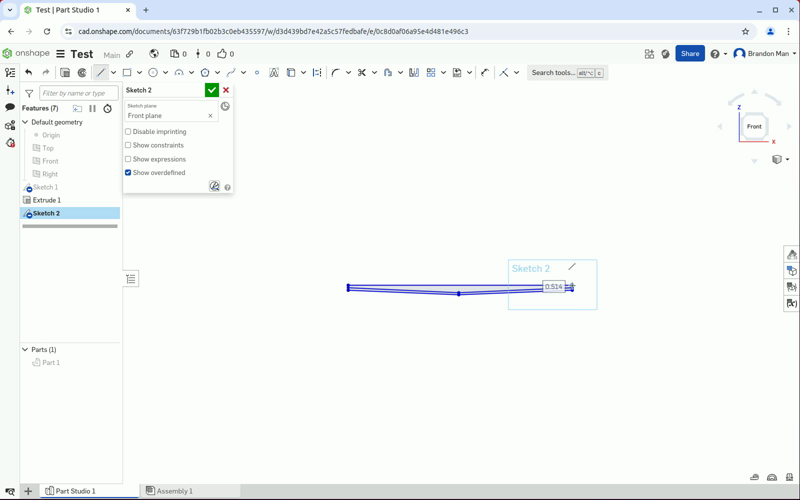
key_down(shift)
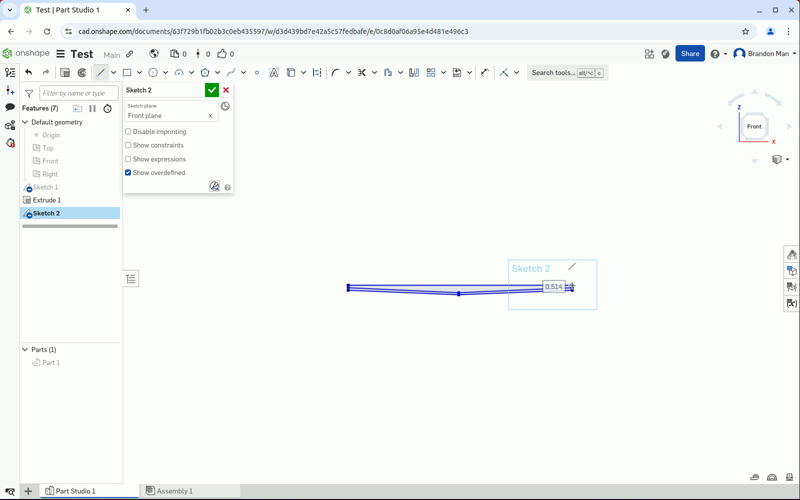
mouse_move(348, 285)
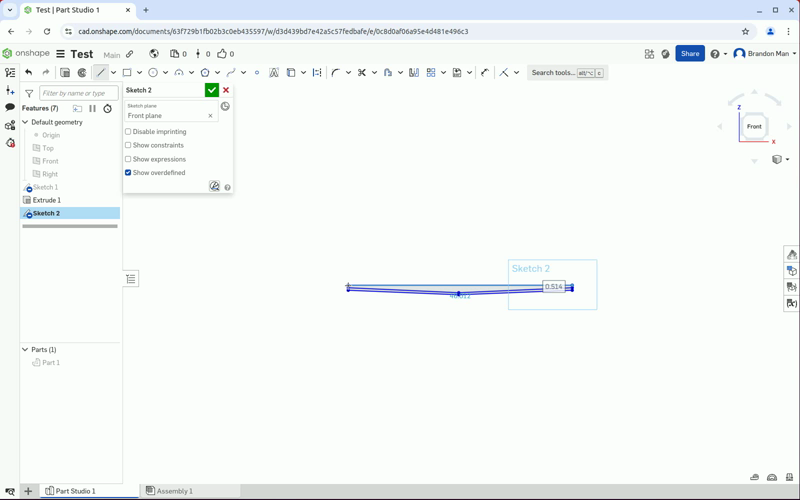
scroll(6)
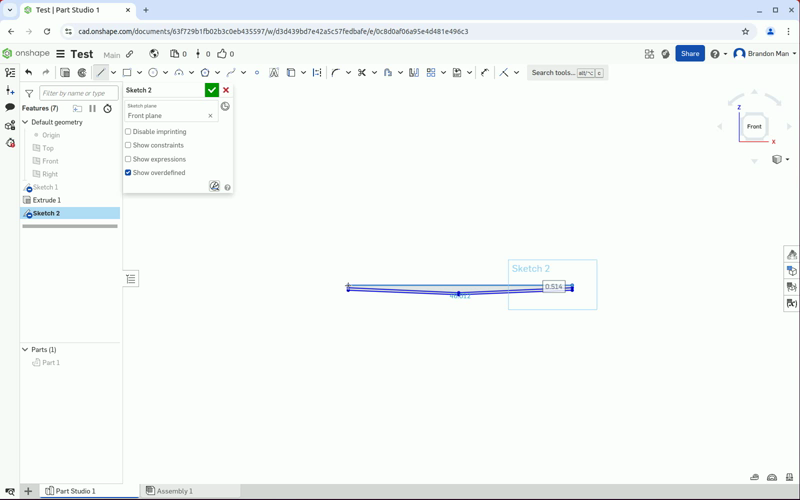
scroll(6)
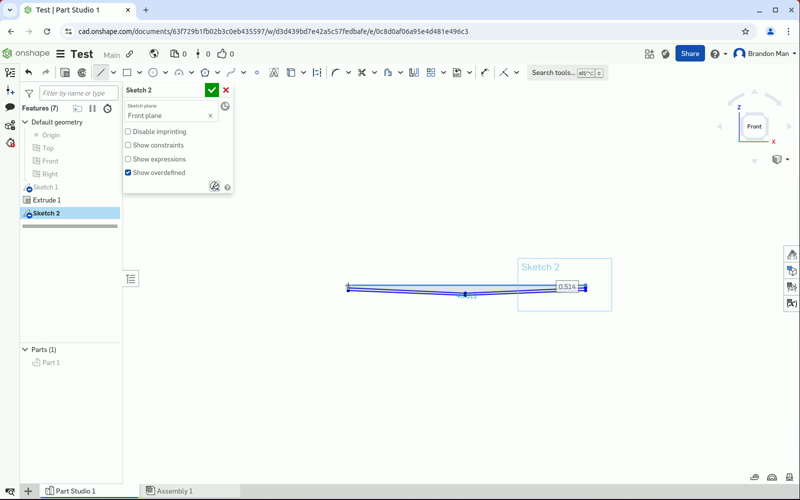
scroll(6)
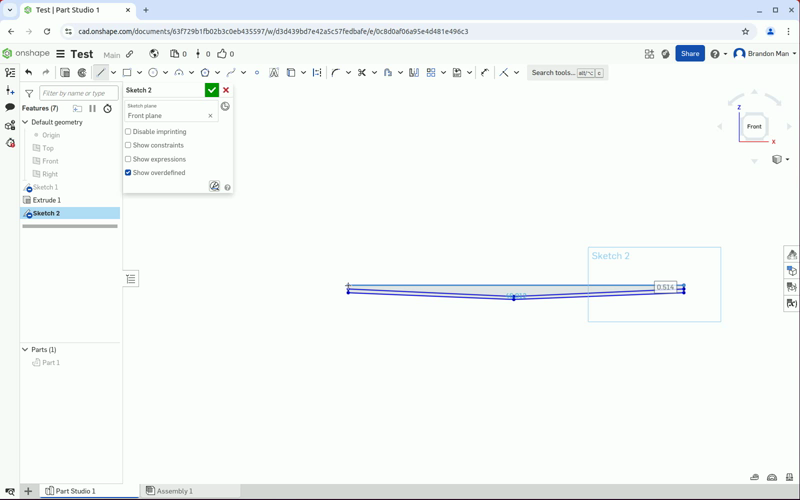
scroll(6)
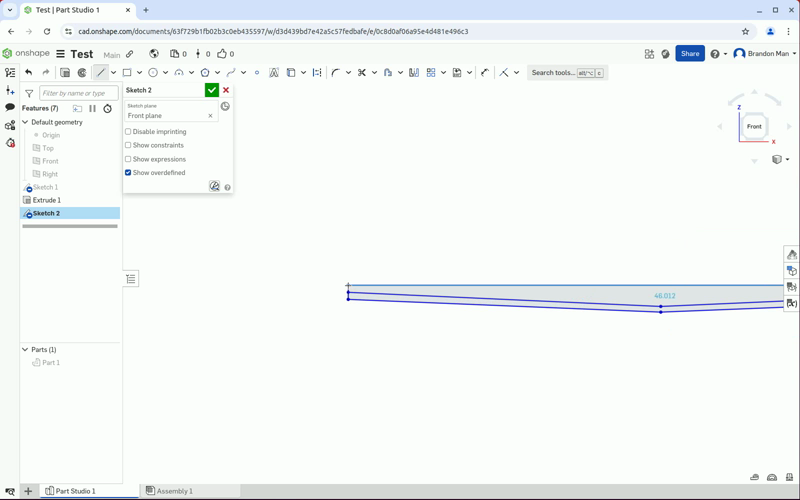
scroll(6)
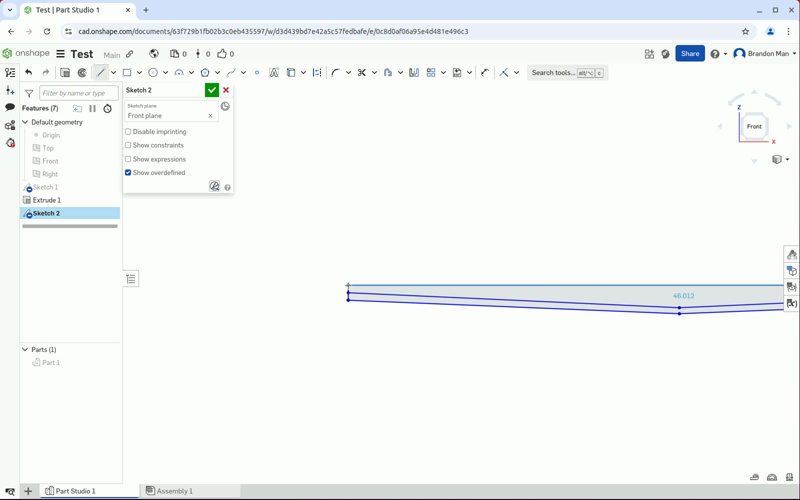
scroll(6)
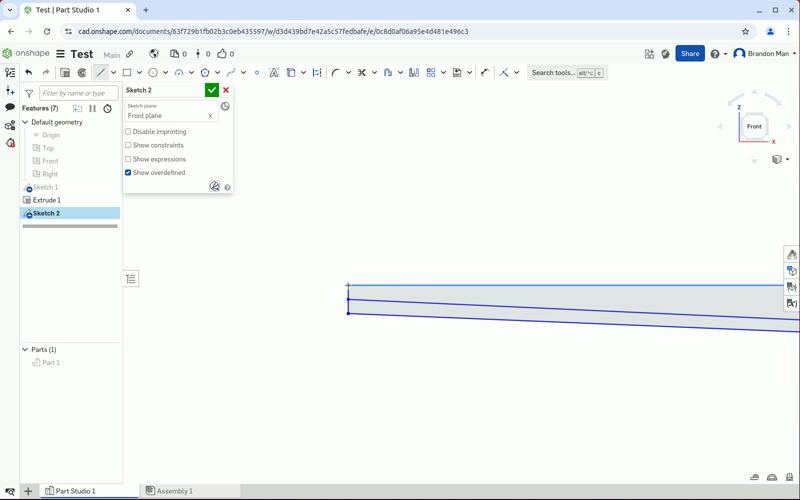
scroll(6)
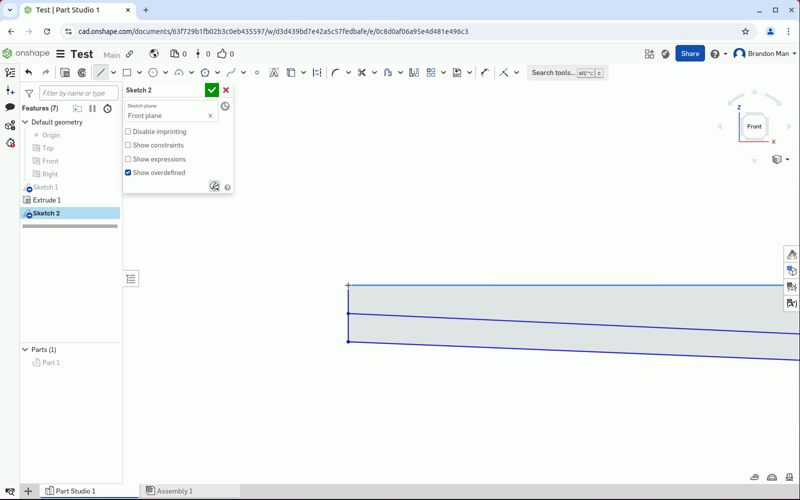
click(348, 285)
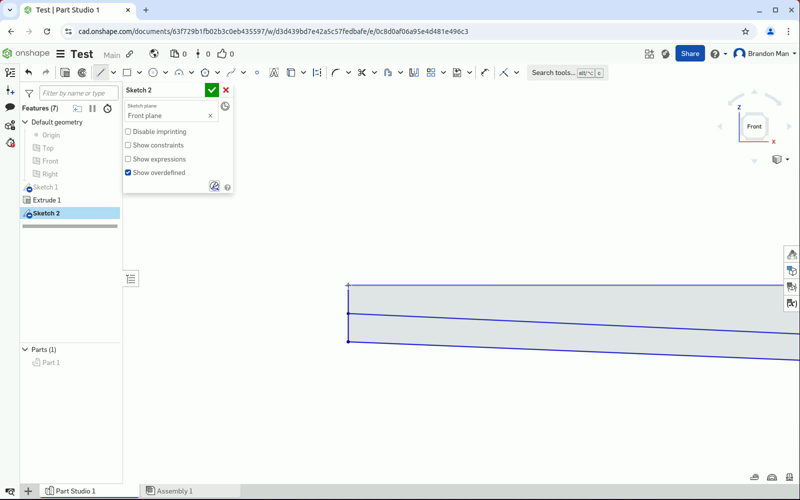
scroll(-6)
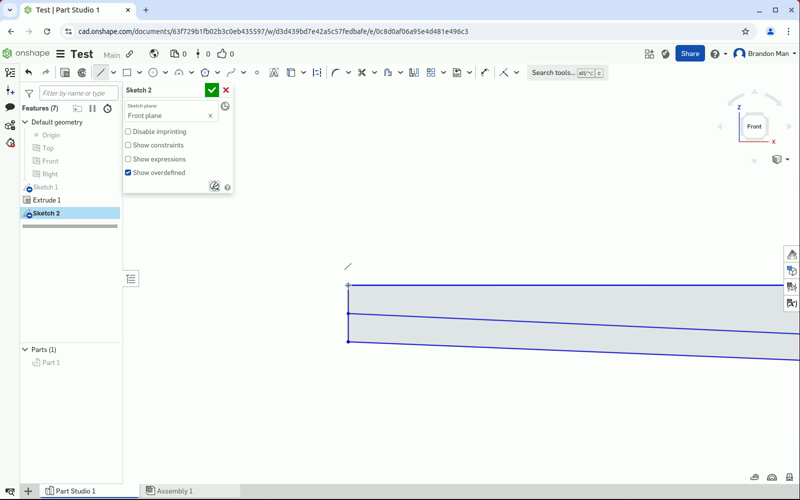
scroll(-6)
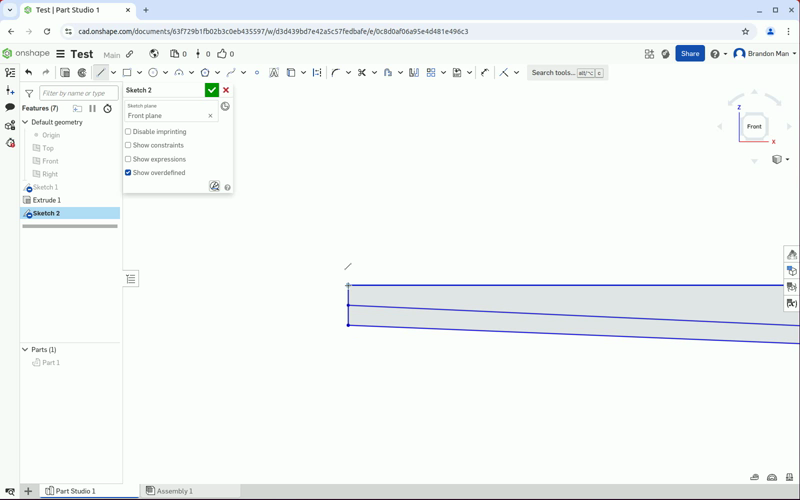
scroll(-6)
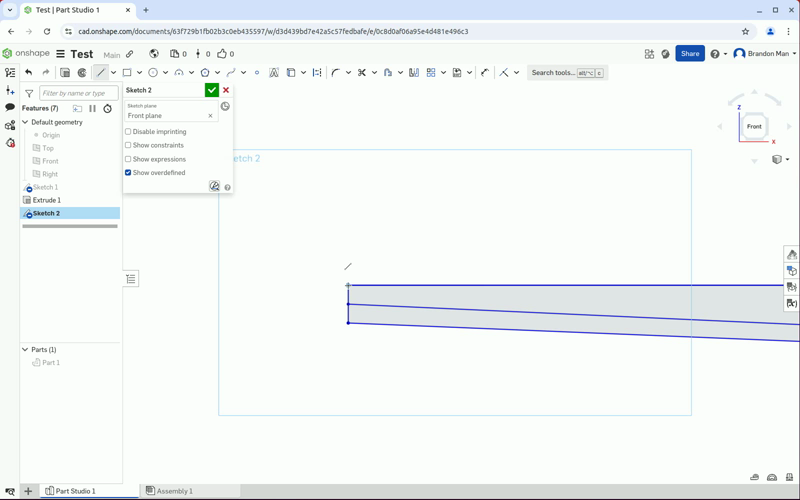
scroll(-6)
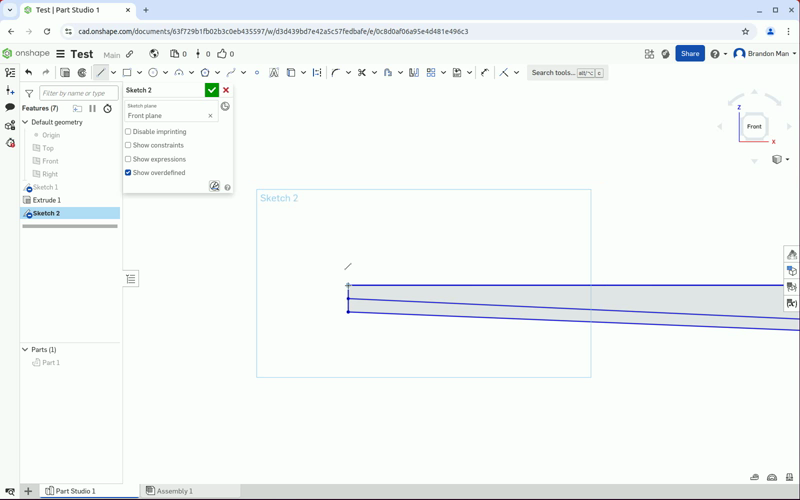
scroll(-6)
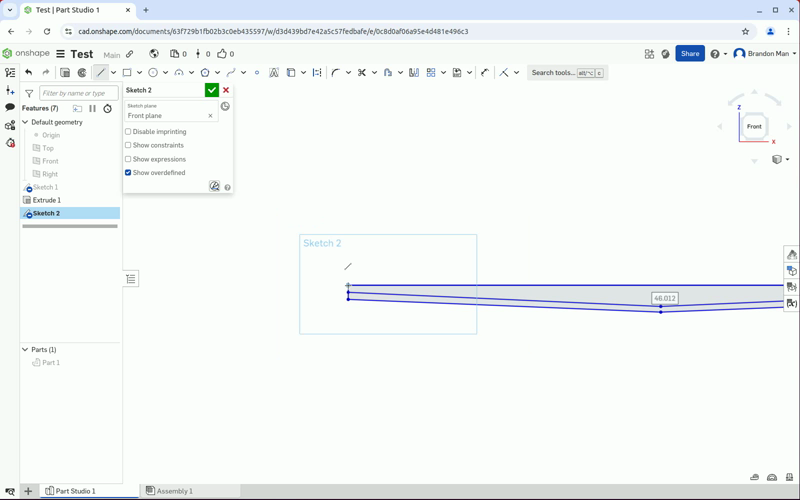
scroll(-6)
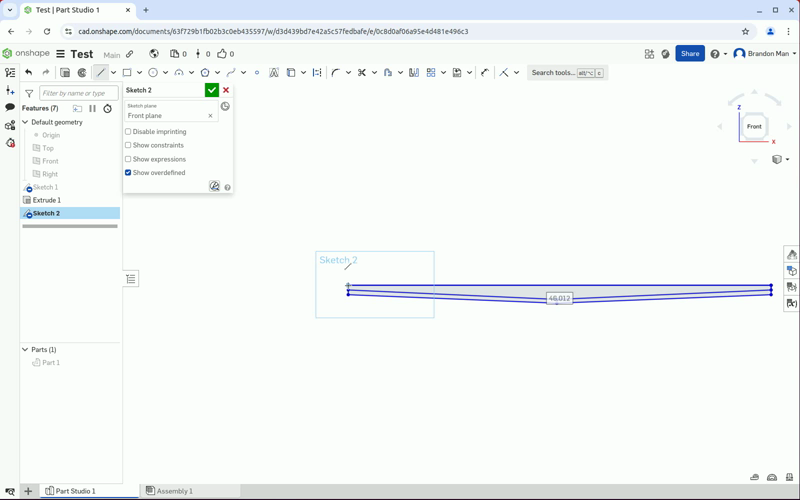
scroll(-6)
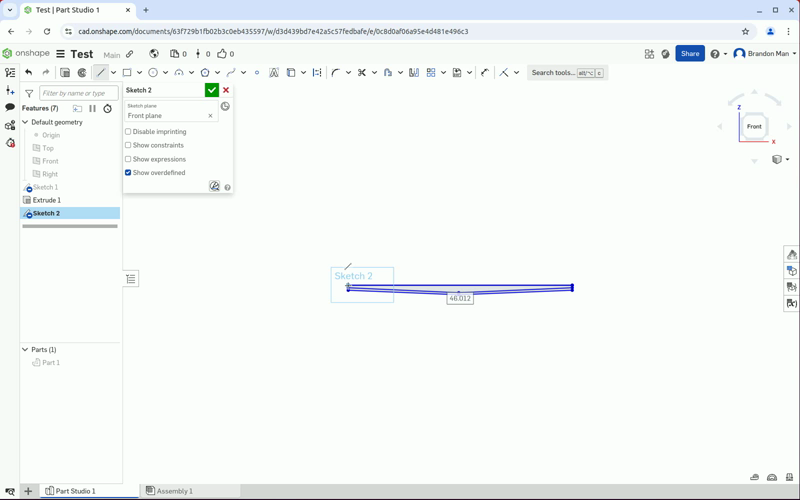
key_up(shift)
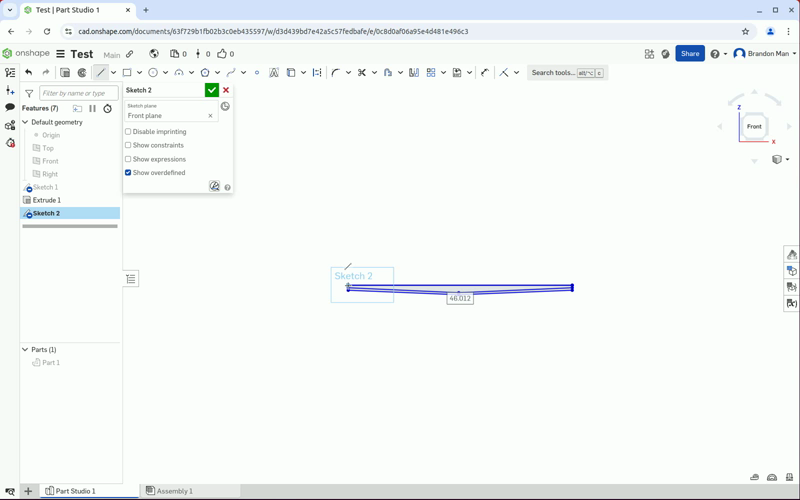
mouse_move(378, 285)
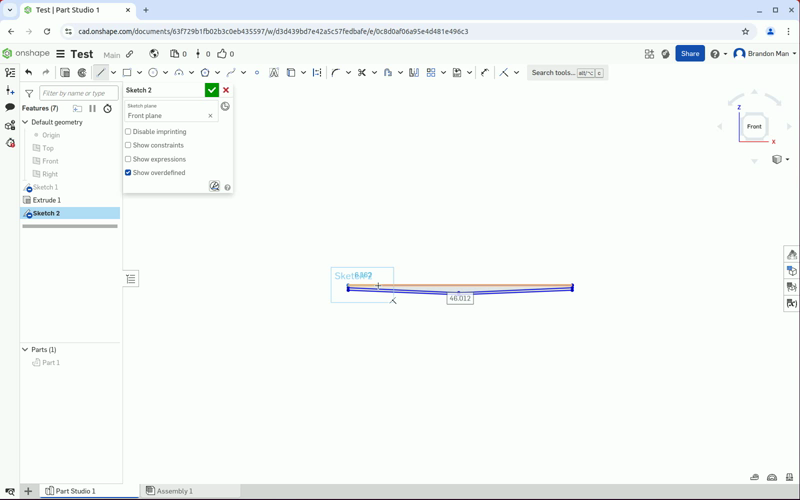
key_down(shift)
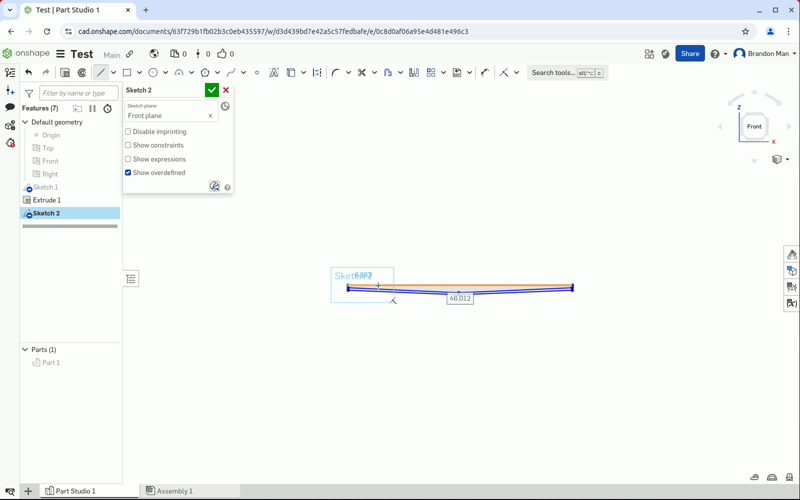
mouse_move(348, 287)
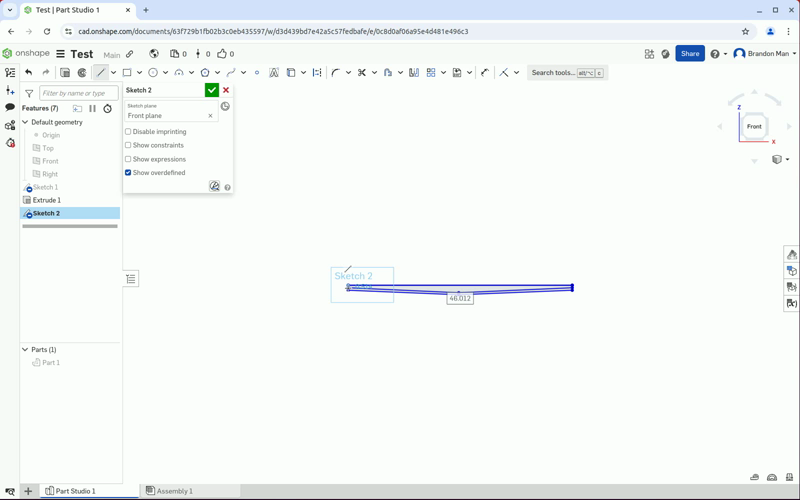
scroll(6)
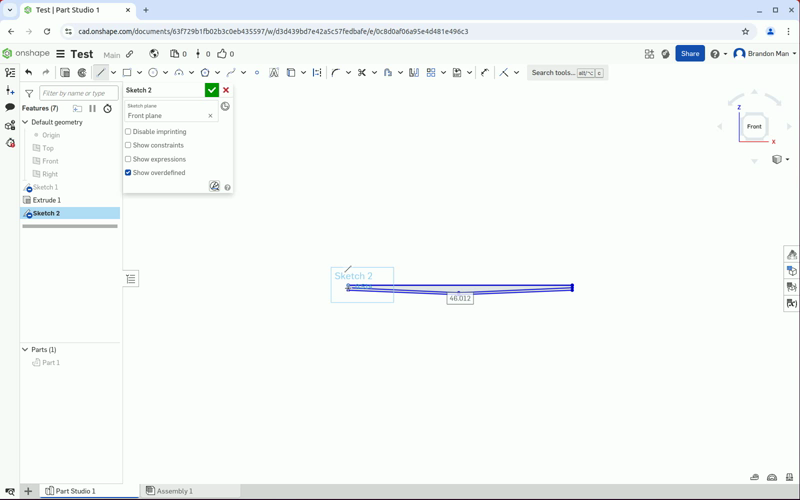
scroll(6)
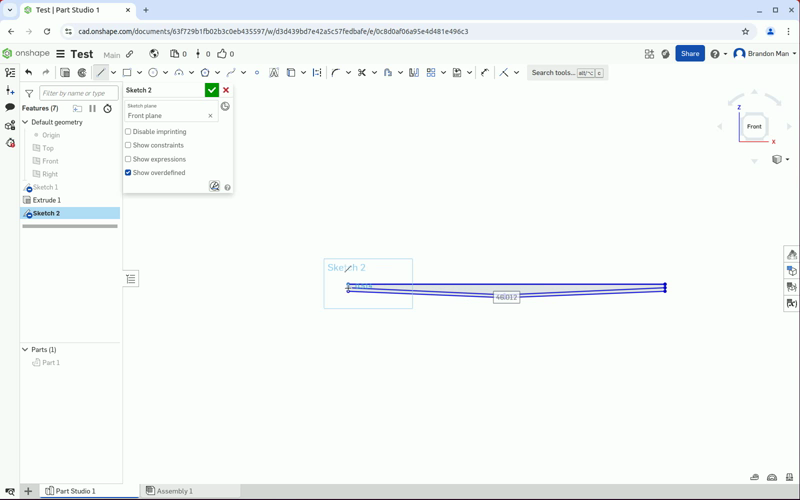
scroll(6)
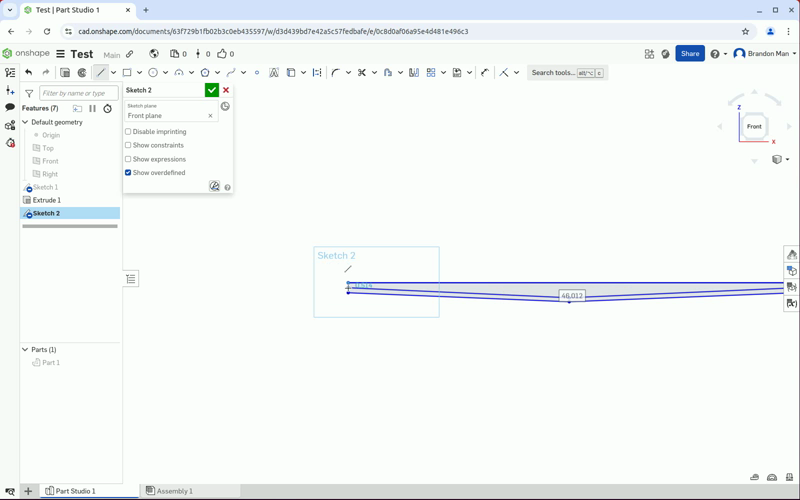
scroll(6)
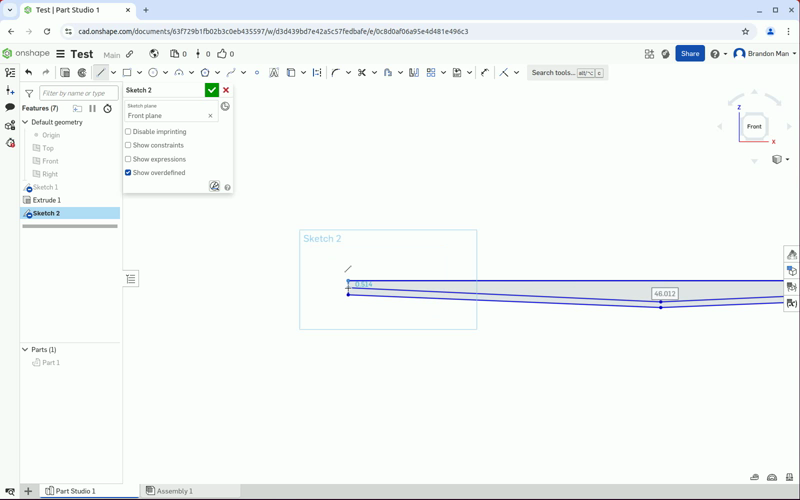
scroll(6)
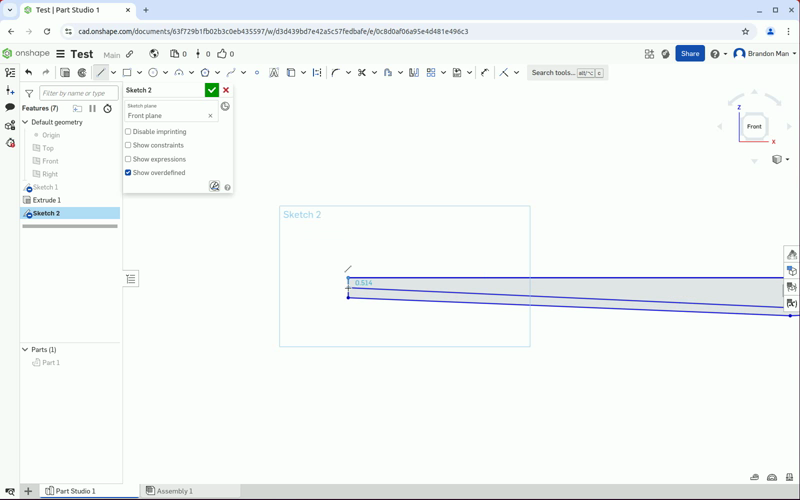
scroll(6)
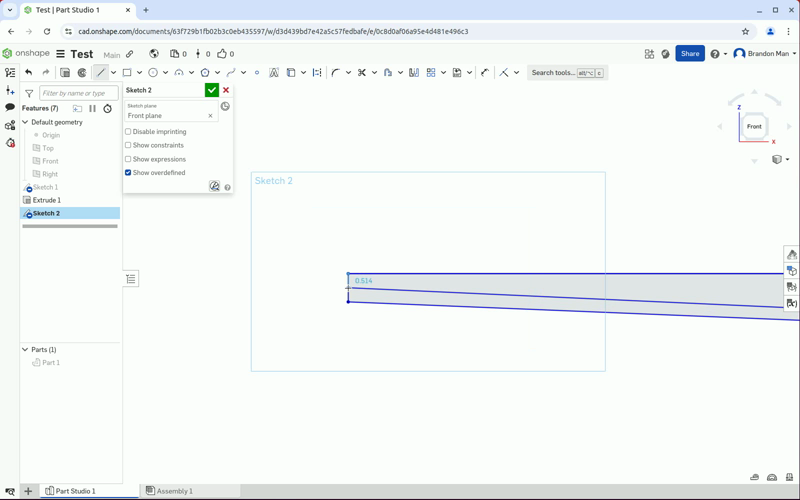
scroll(6)
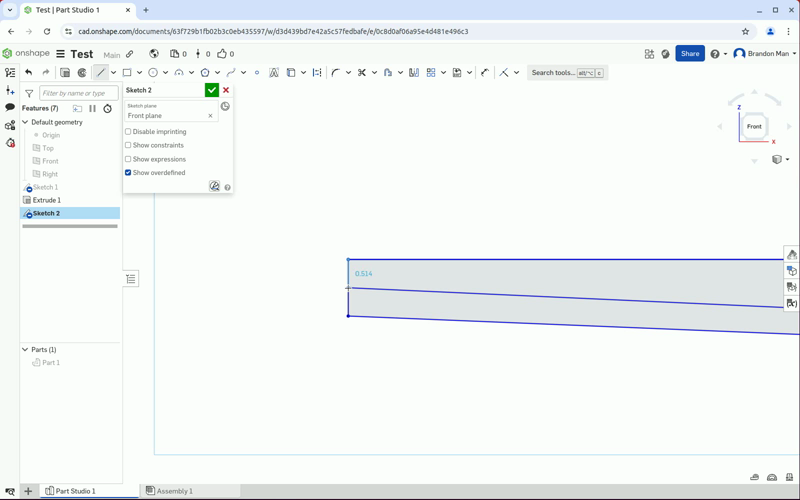
key_up(shift)
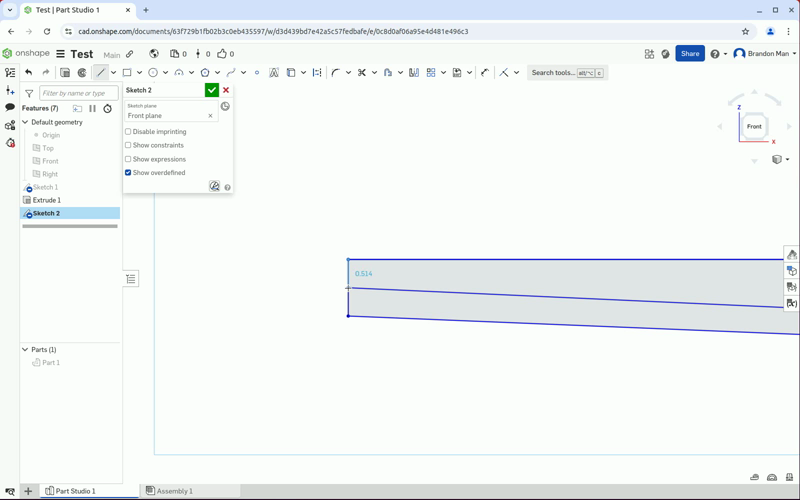
click(348, 287)
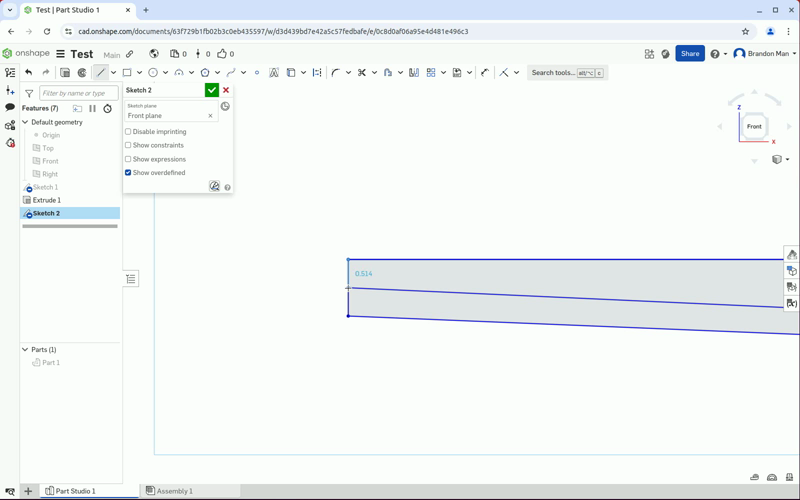
scroll(-6)
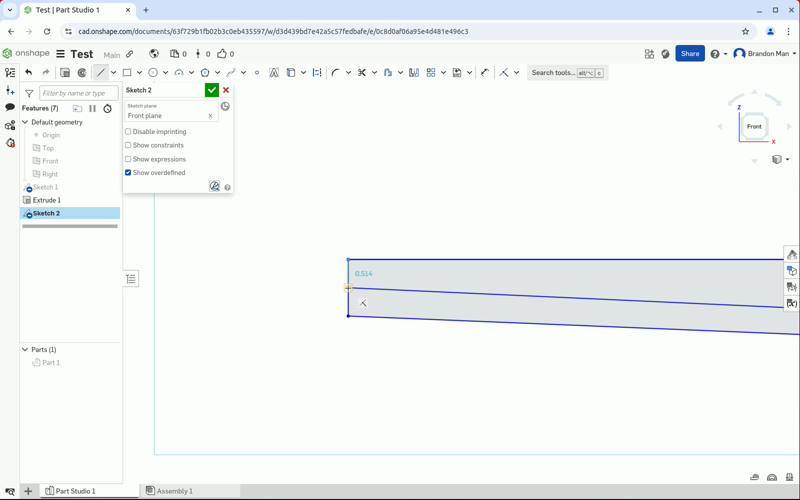
scroll(-6)
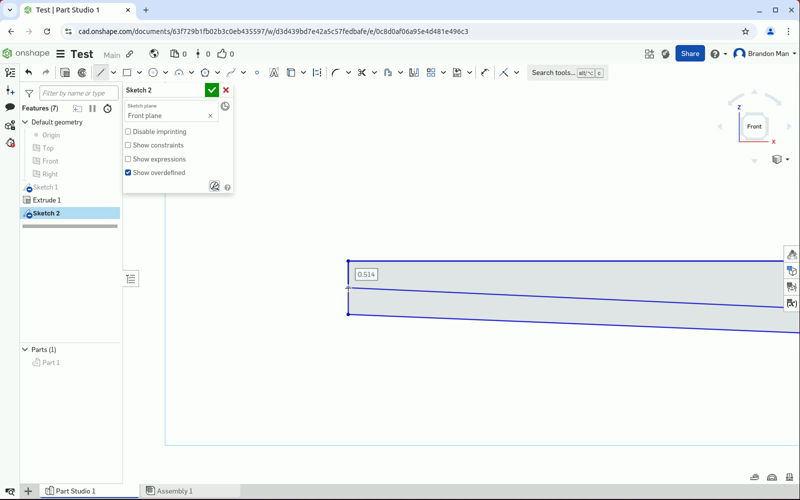
scroll(-6)
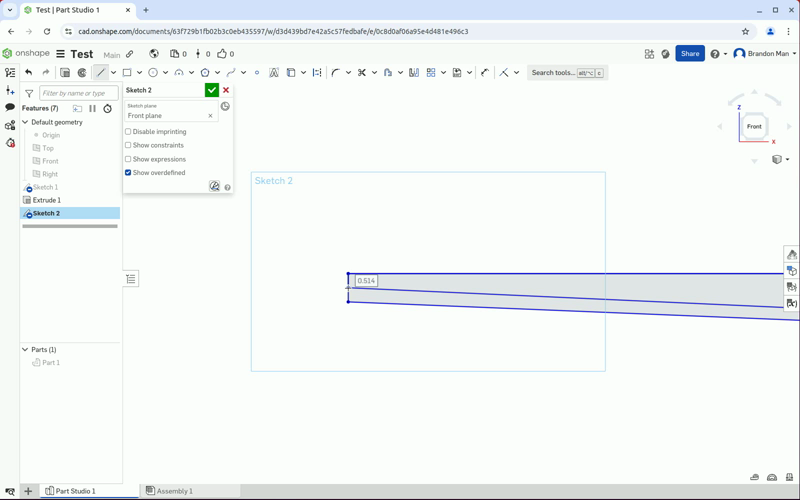
scroll(-6)
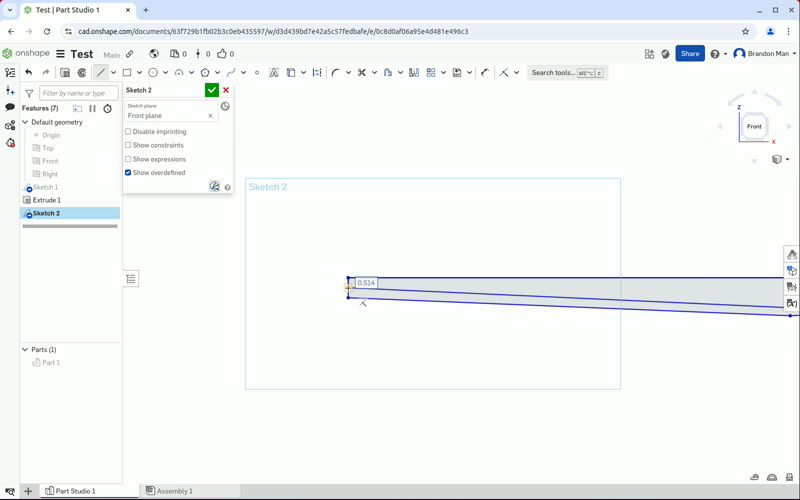
scroll(-6)
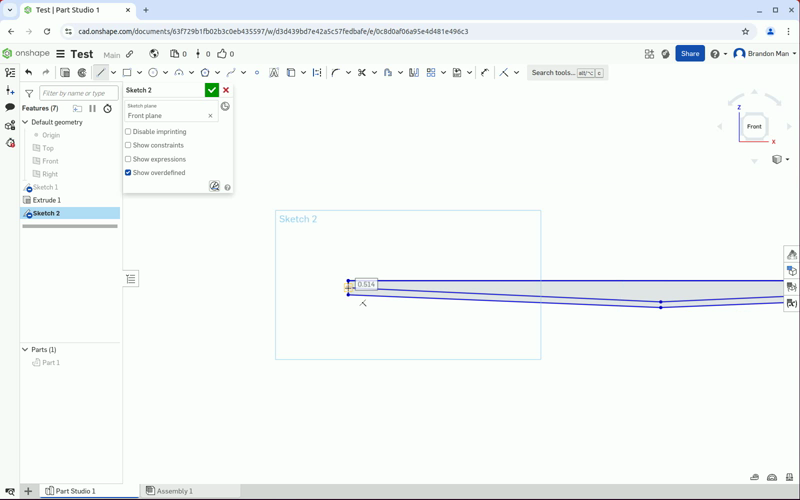
scroll(-6)
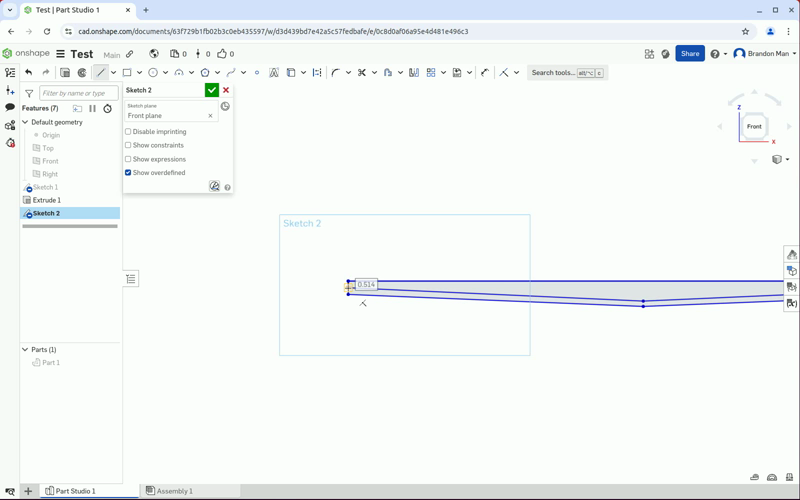
scroll(-6)
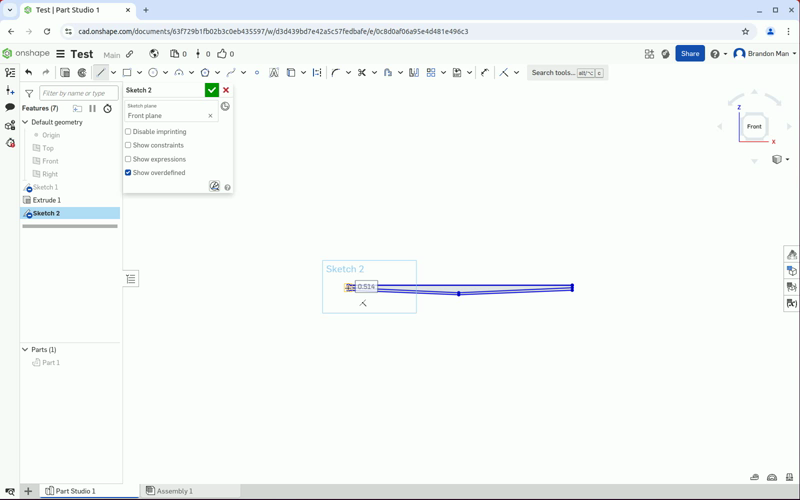
key(esc)
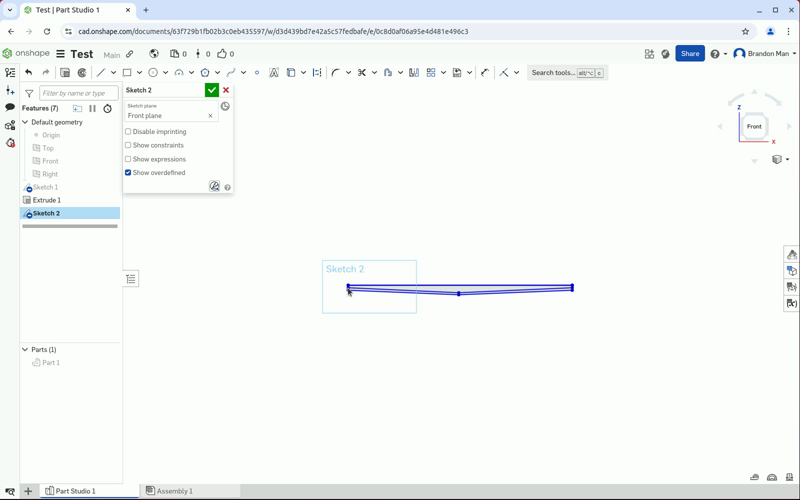
mouse_move(512, 290)
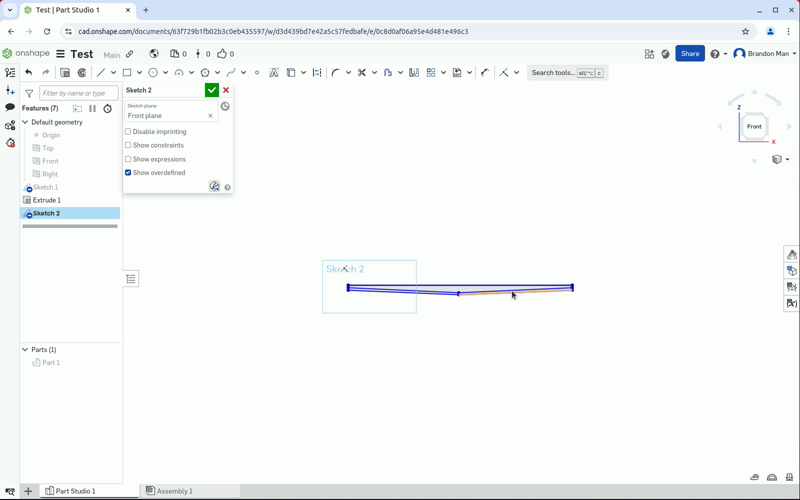
scroll(6)
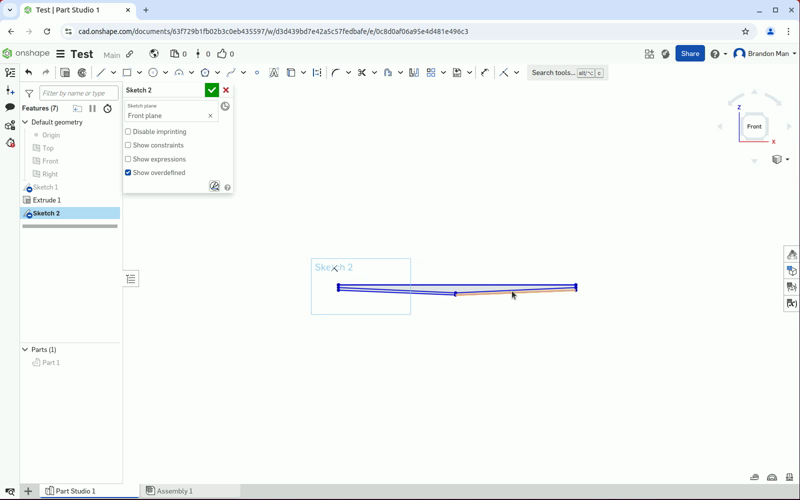
scroll(6)
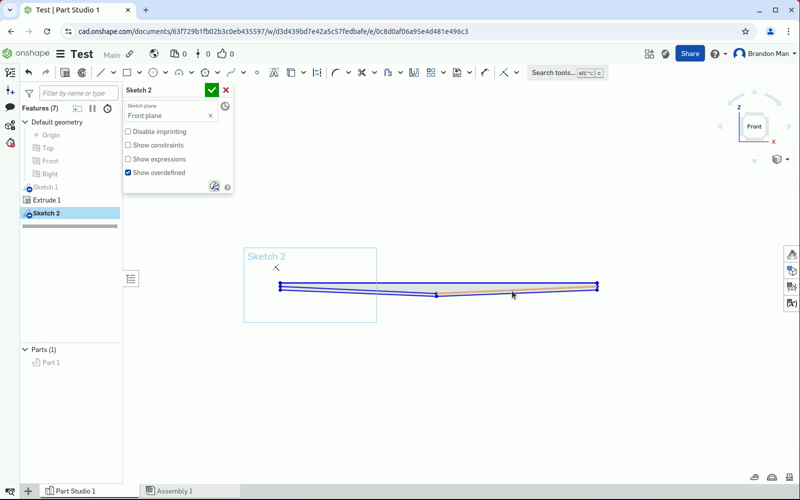
scroll(6)
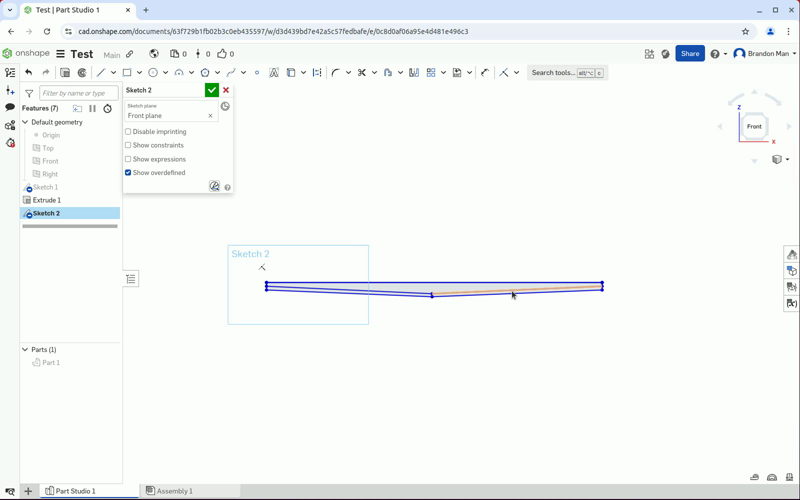
scroll(6)
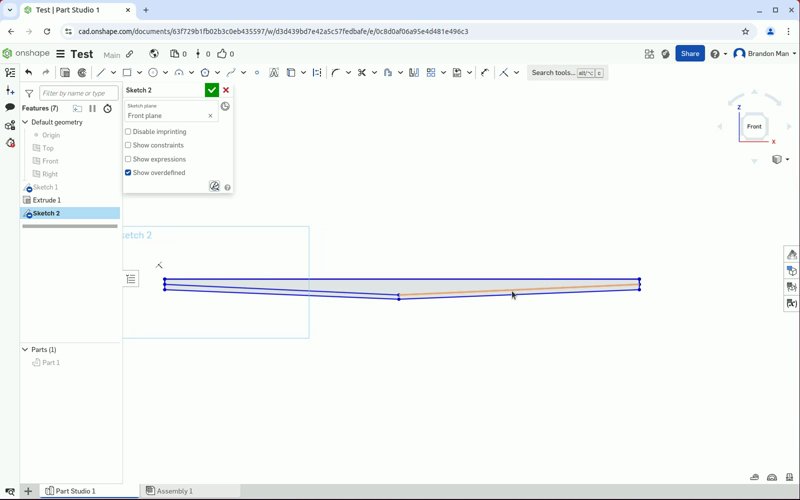
scroll(6)
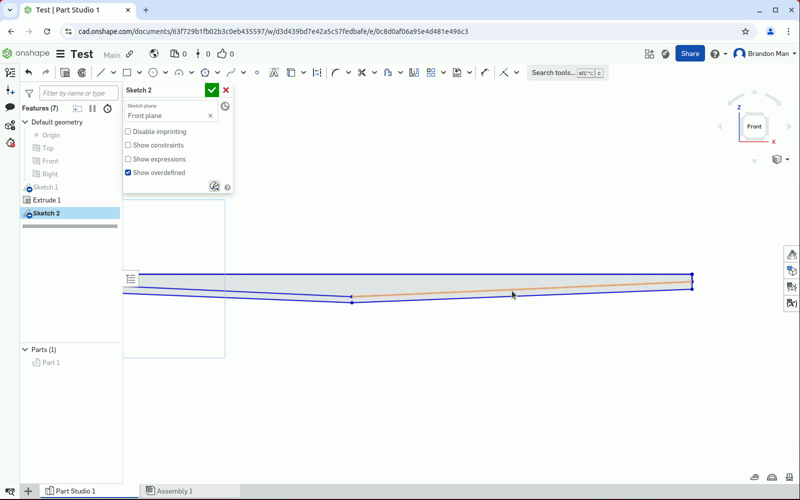
scroll(6)
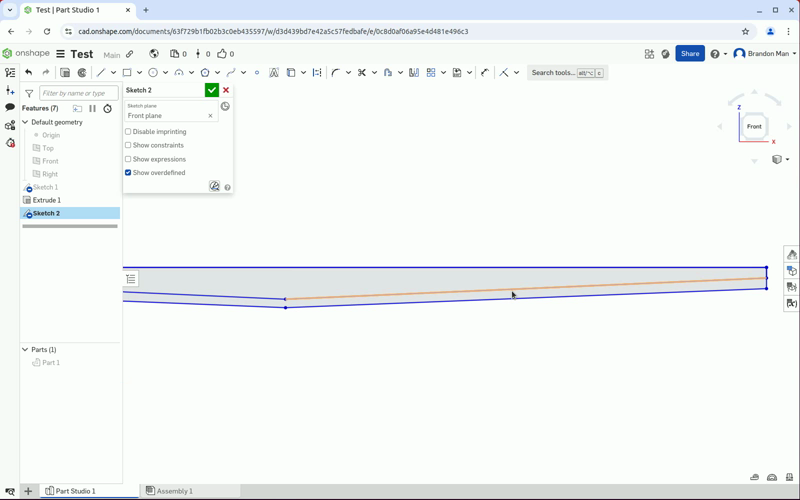
scroll(6)
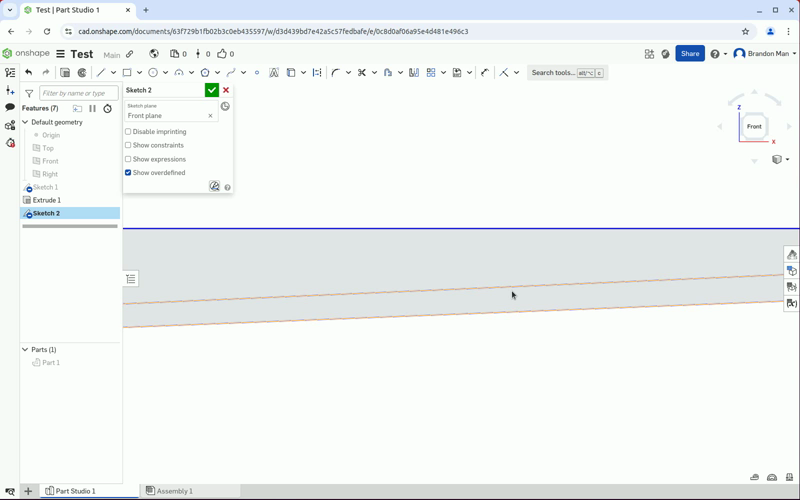
click(512, 290)
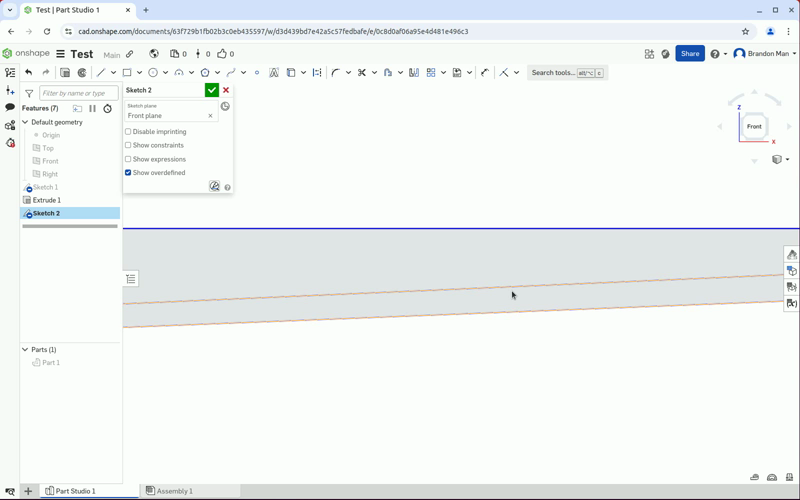
scroll(-6)
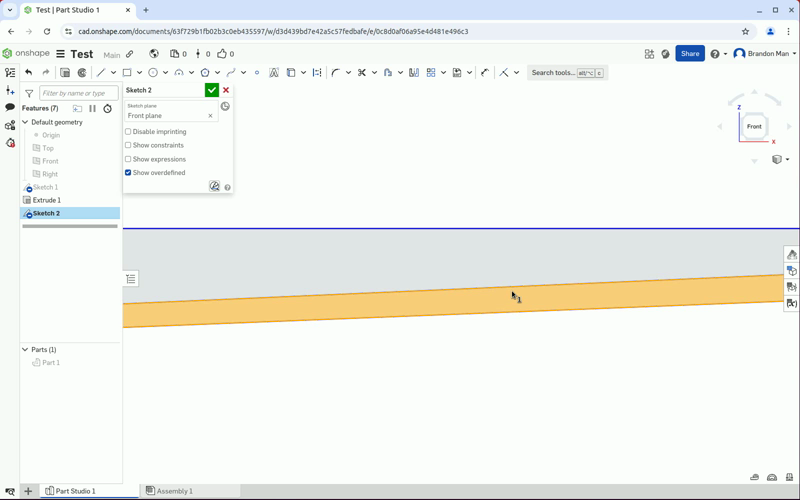
scroll(-6)
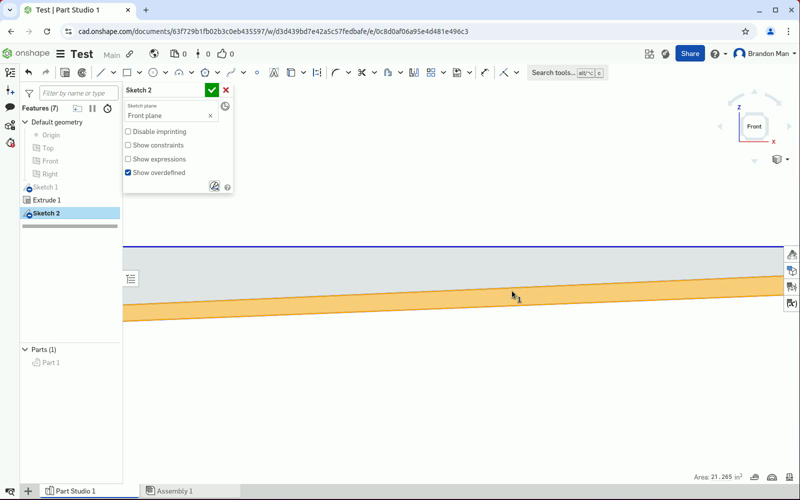
scroll(-6)
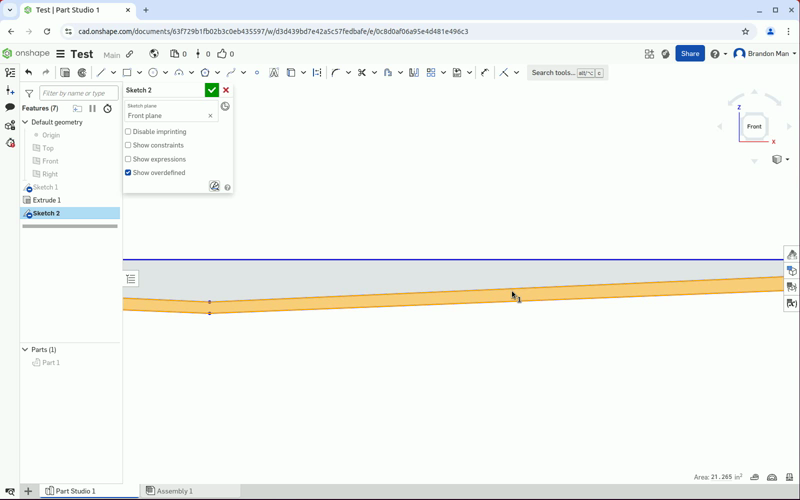
scroll(-6)
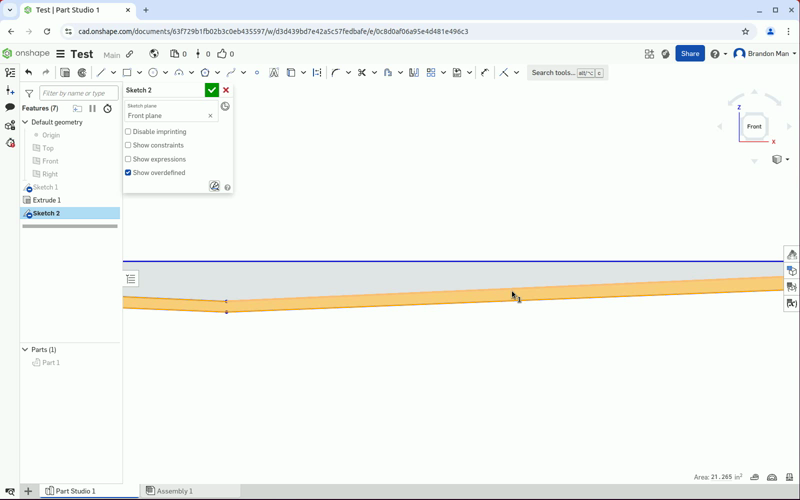
scroll(-6)
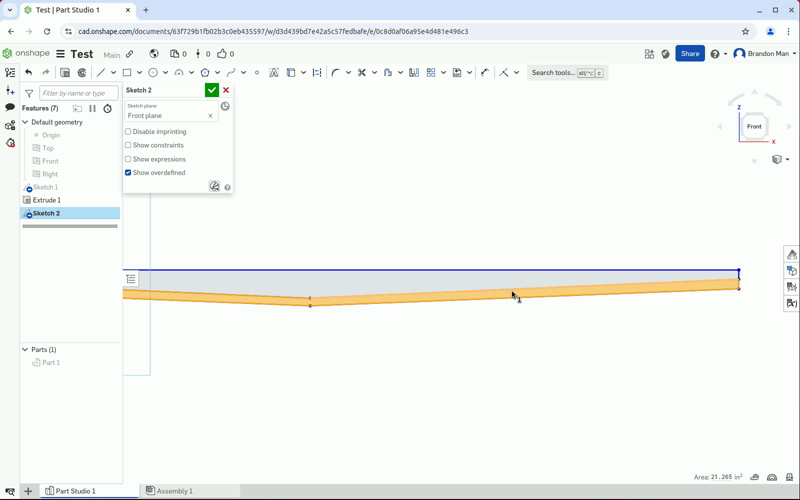
scroll(-6)
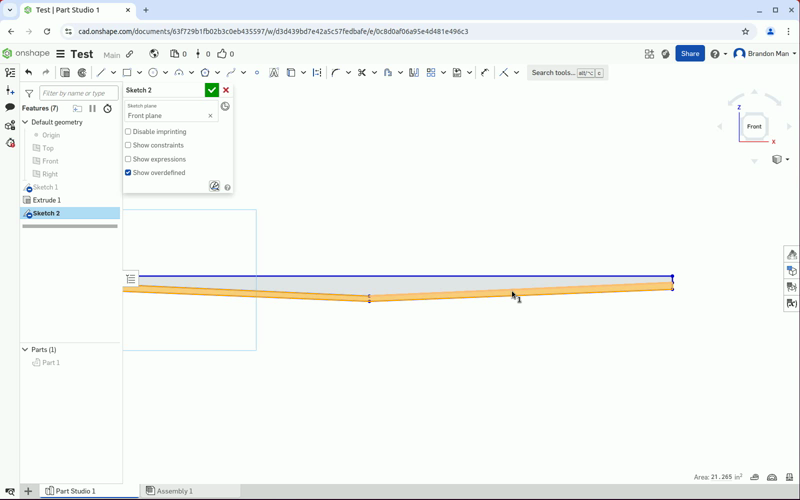
scroll(-6)
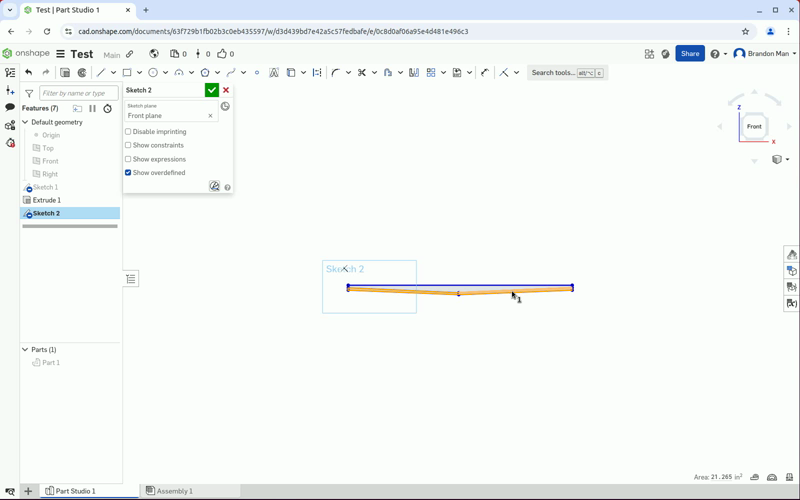
mouse_move(73, 352)
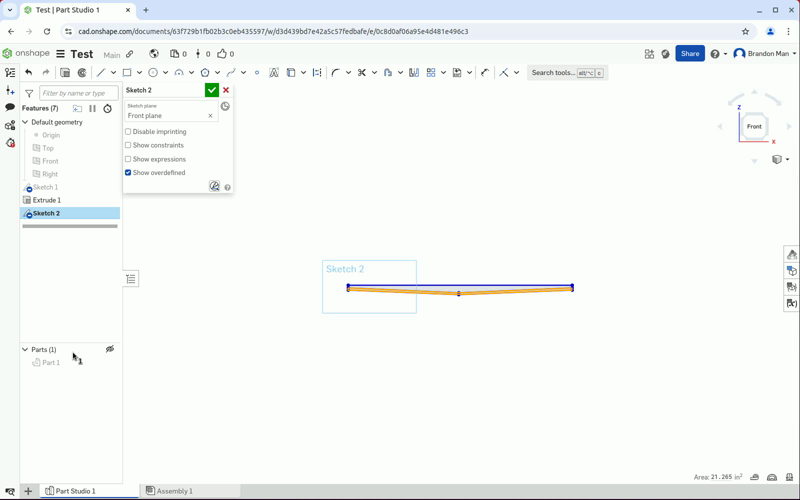
key(shift+y)
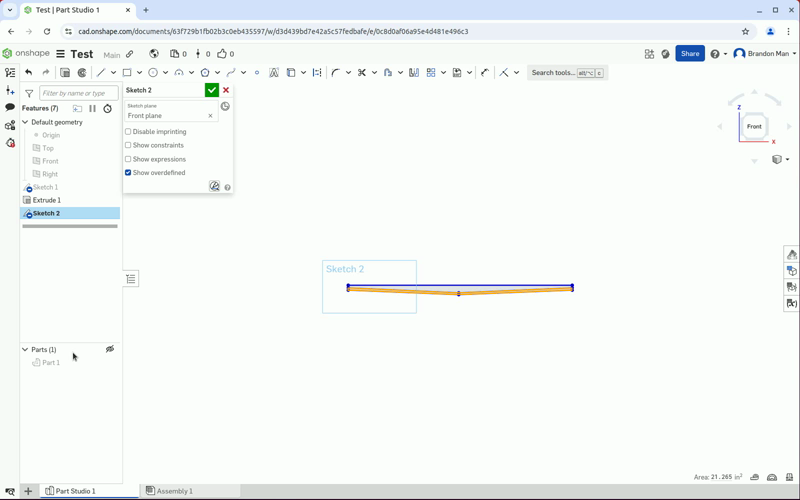
key(shift+e)
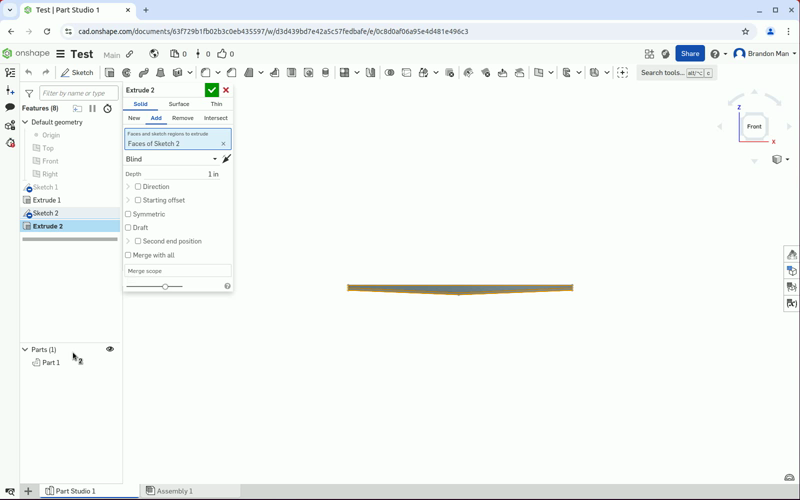
mouse_move(143, 106)
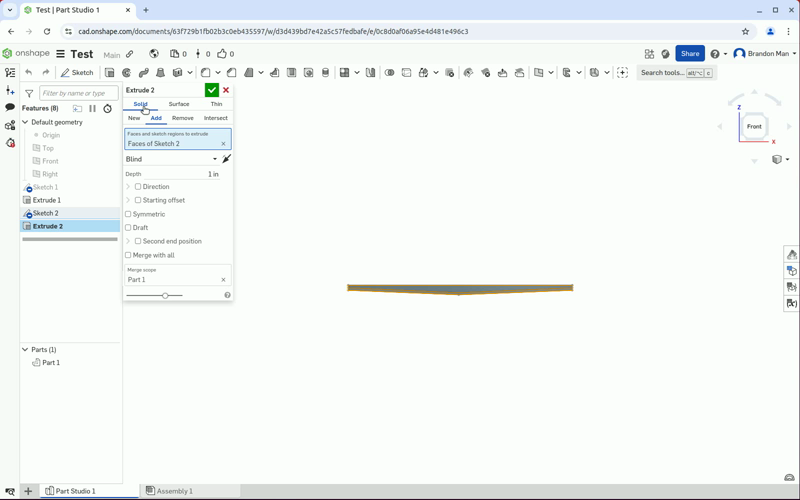
click(143, 106)
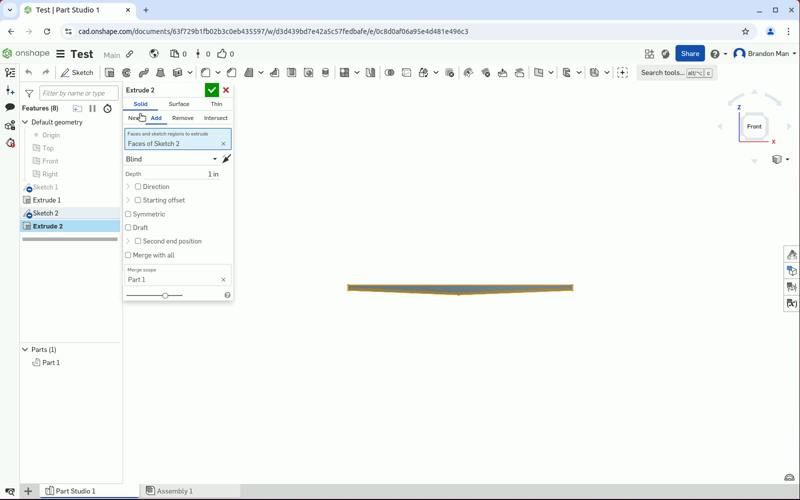
mouse_move(137, 120)
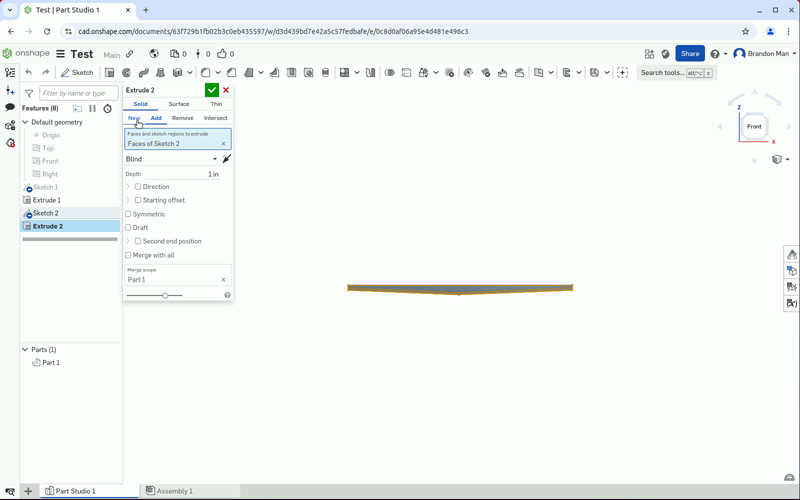
click(137, 120)
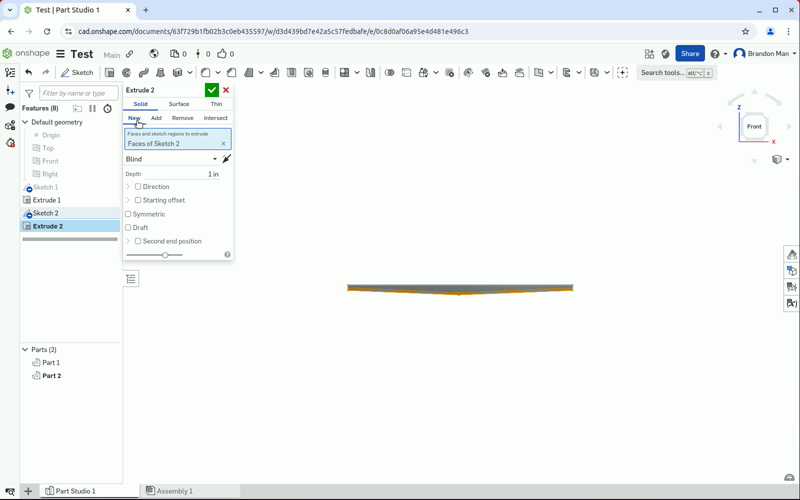
key(tab, 4)
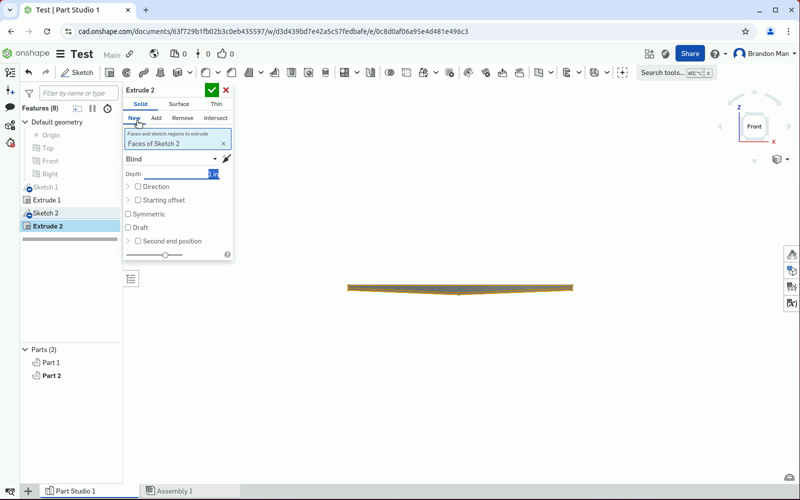
text(0.962)
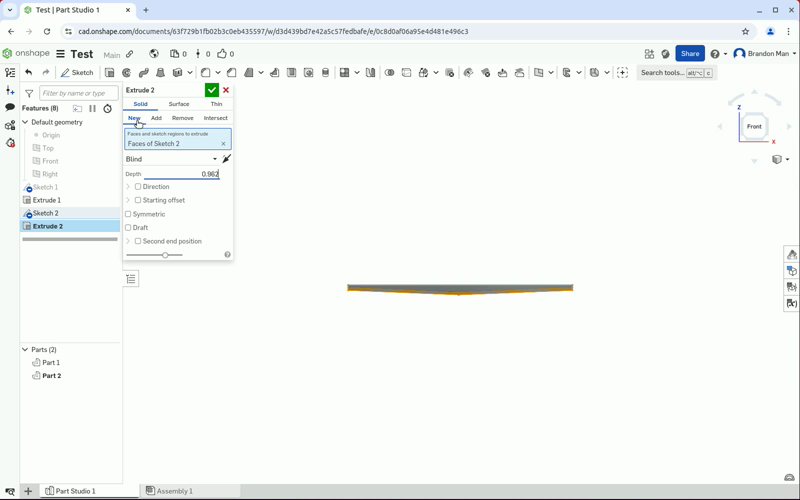
key(tab, 3)
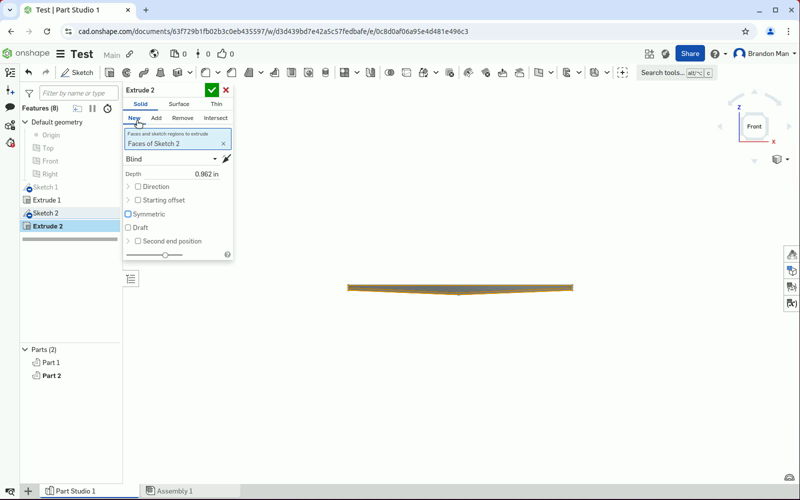
key(space)
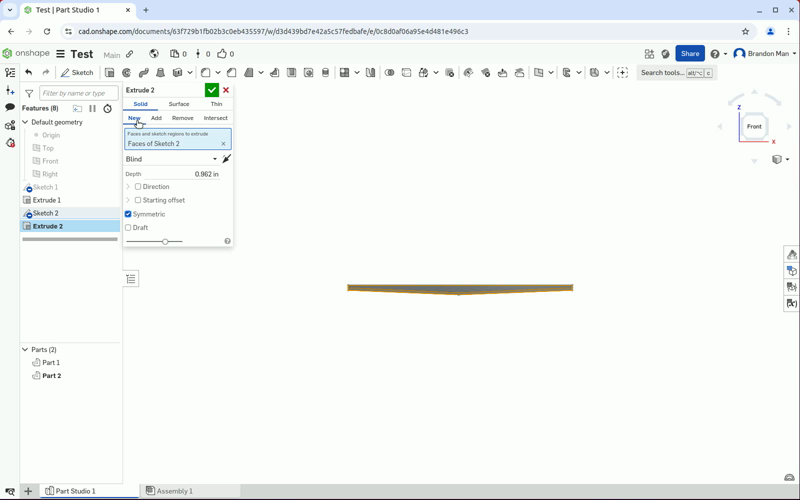
key(enter)
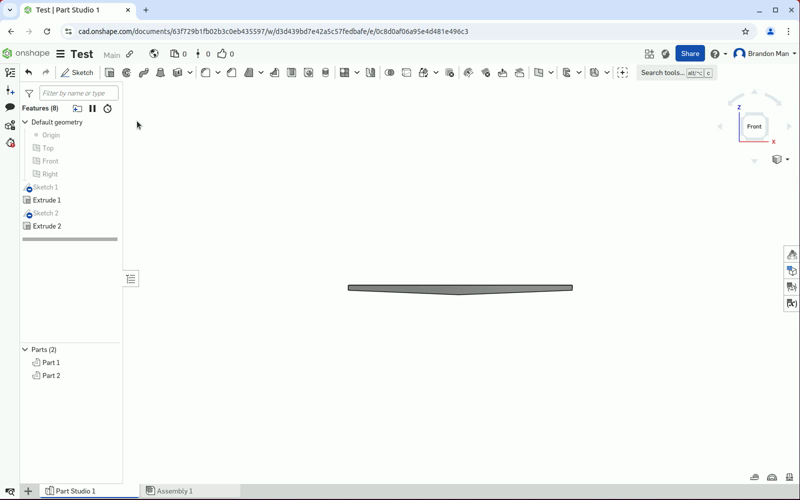
key(shift+h)
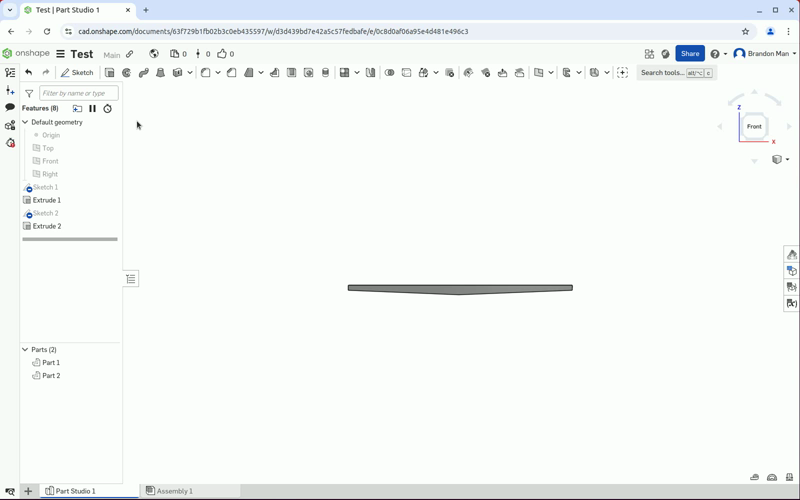
key(shift+h)
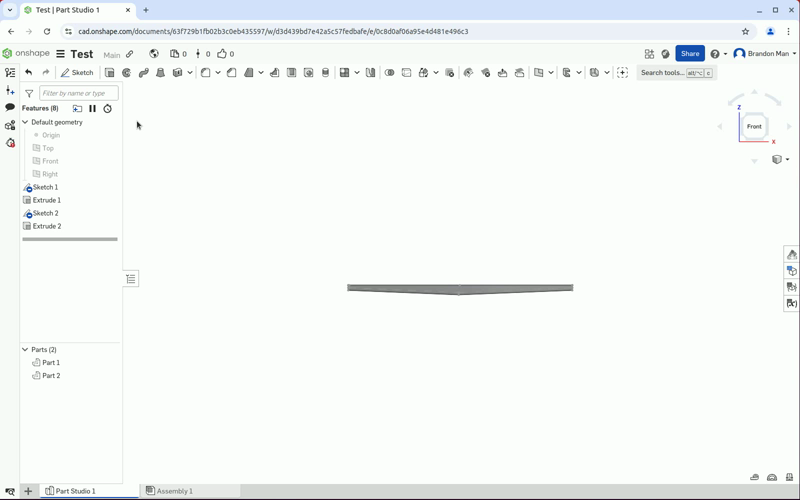
key(shift+7)
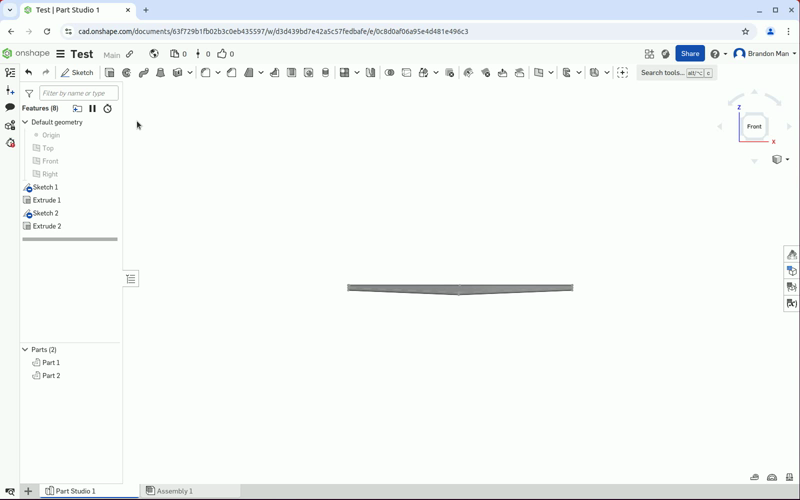
key(left, 2)
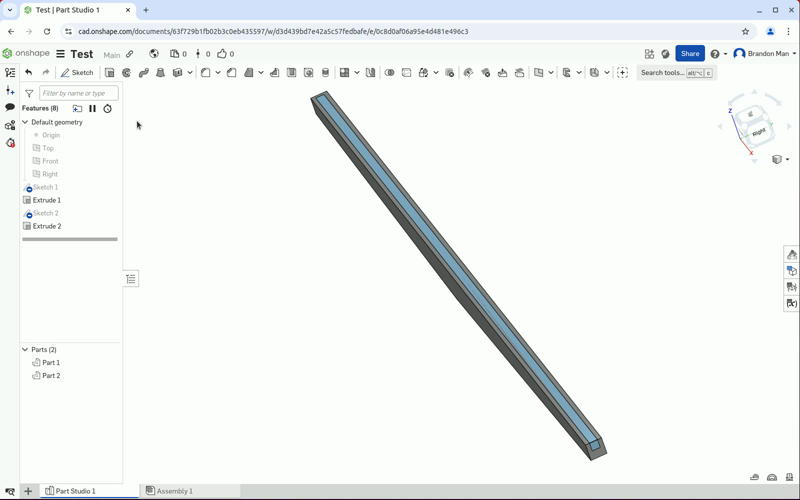
key(down, 2)
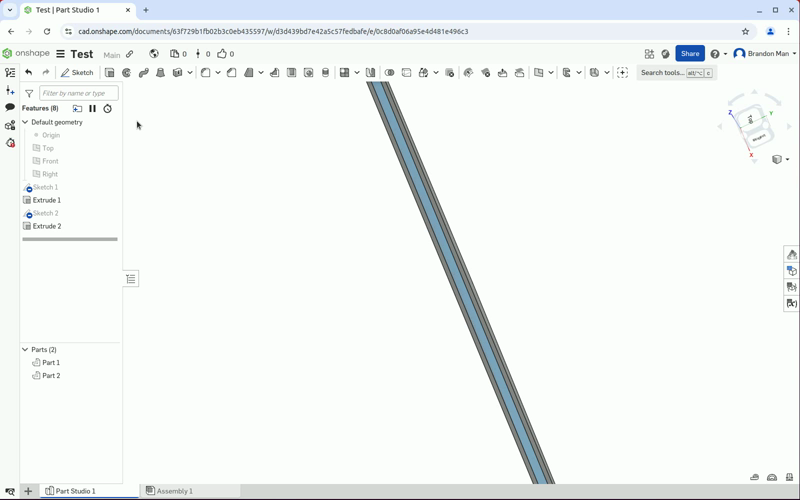
key(up, 2)
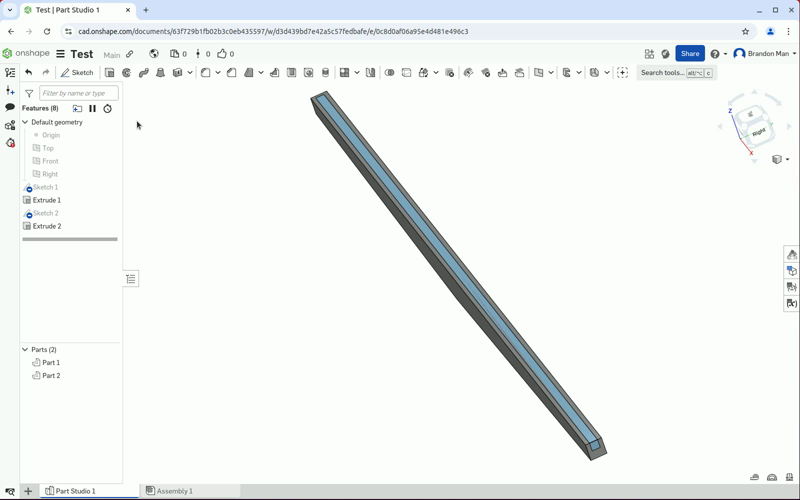
key(right, 2)
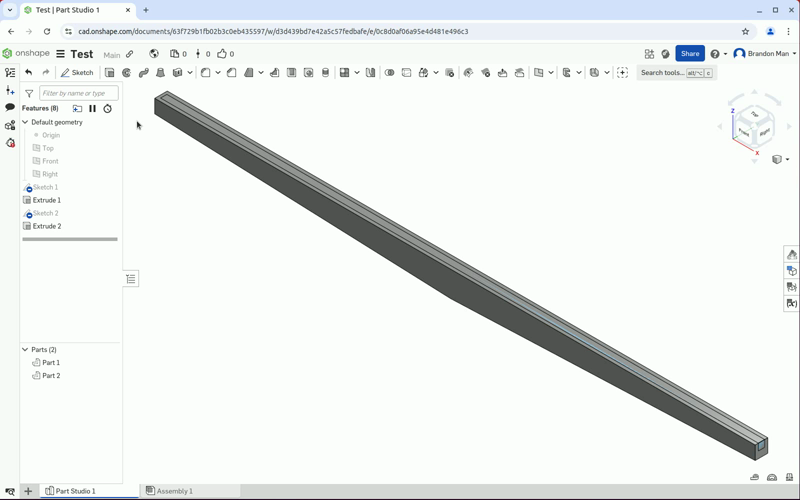
mouse_move(73, 189)
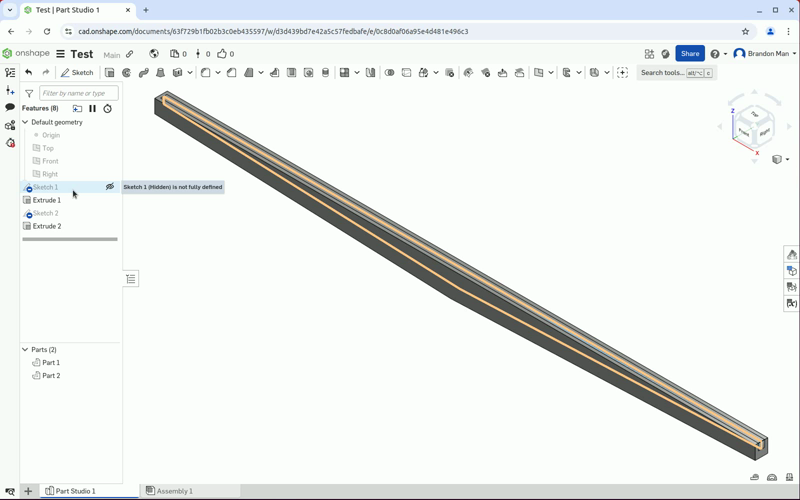
click(73, 189)